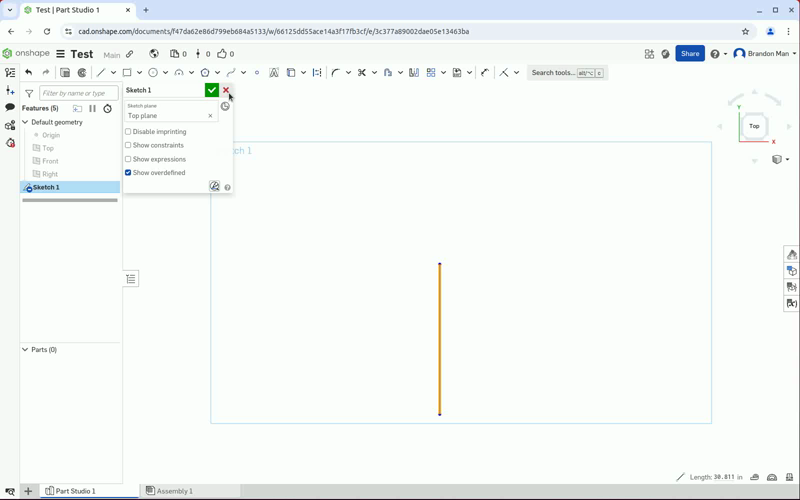
key(shift+h)
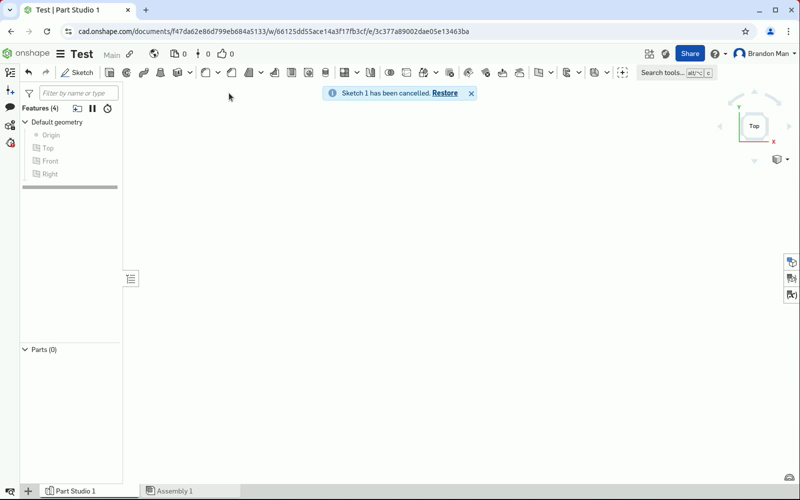
mouse_move(73, 352)
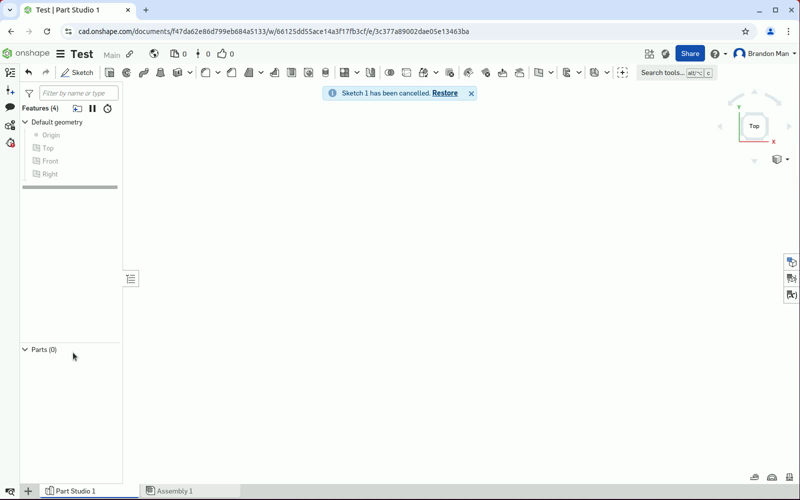
key(y)
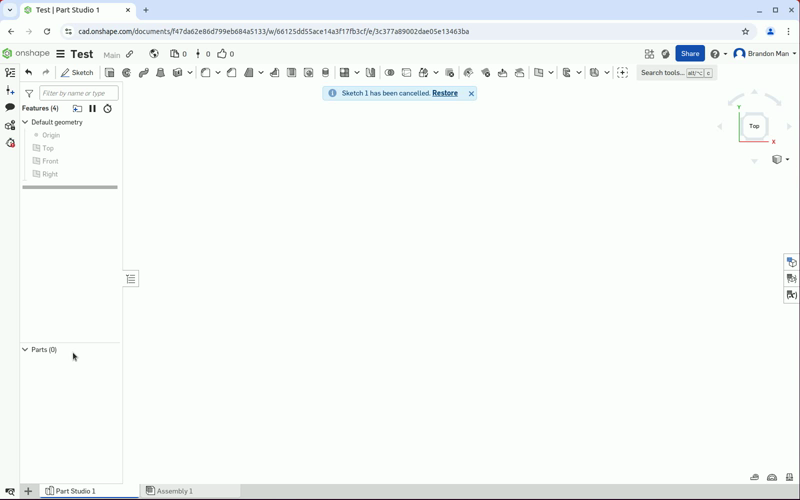
key(shift+p)
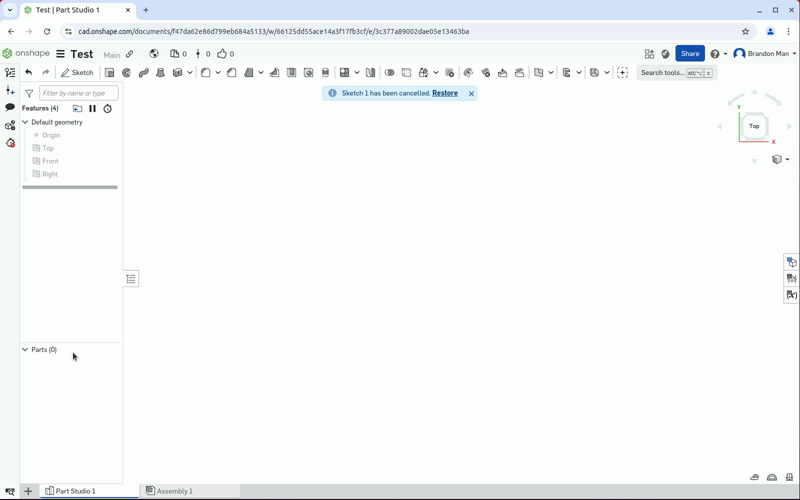
key(space)
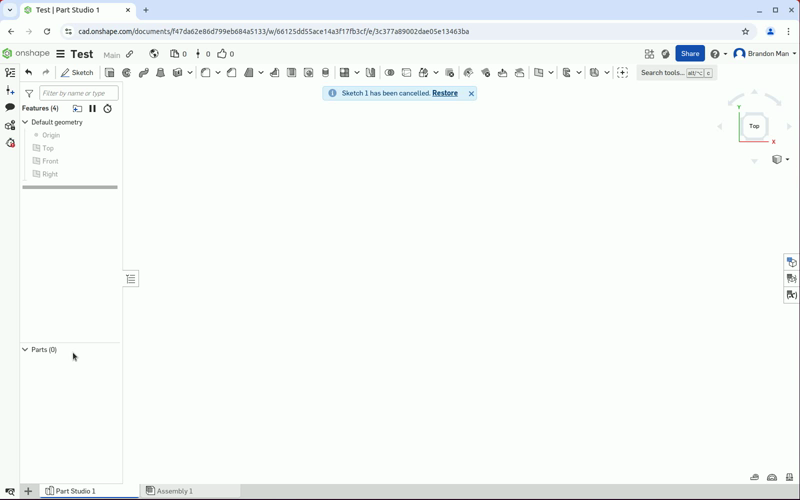
key_down(shift)
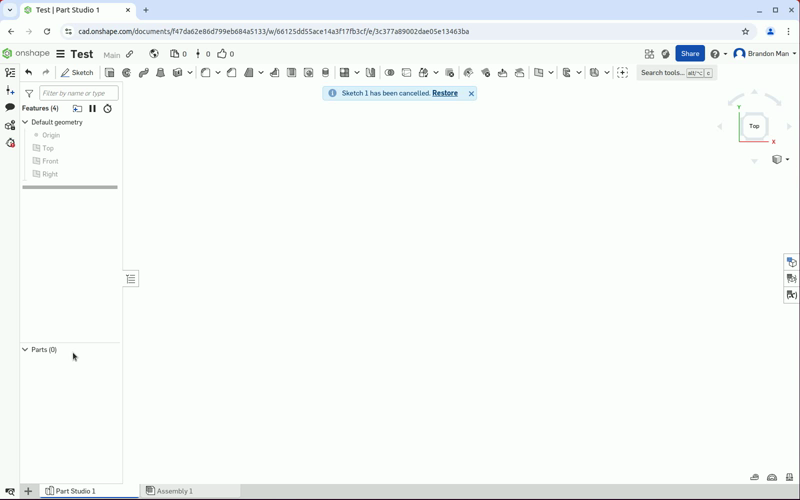
key(up)
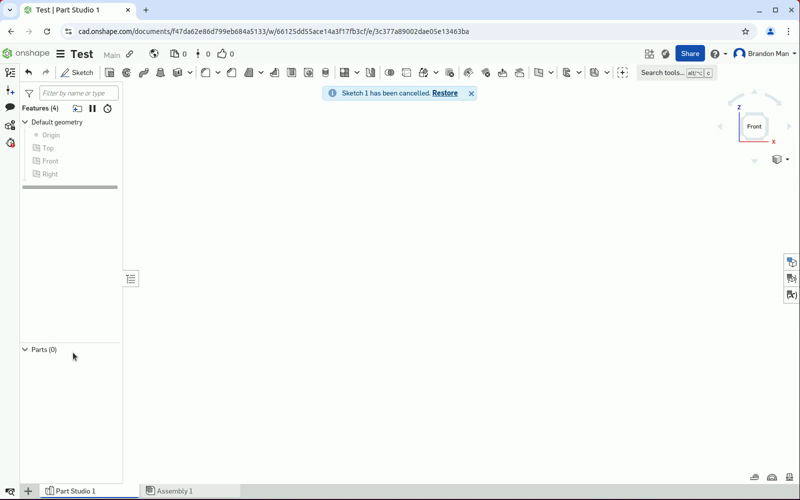
key_up(shift)
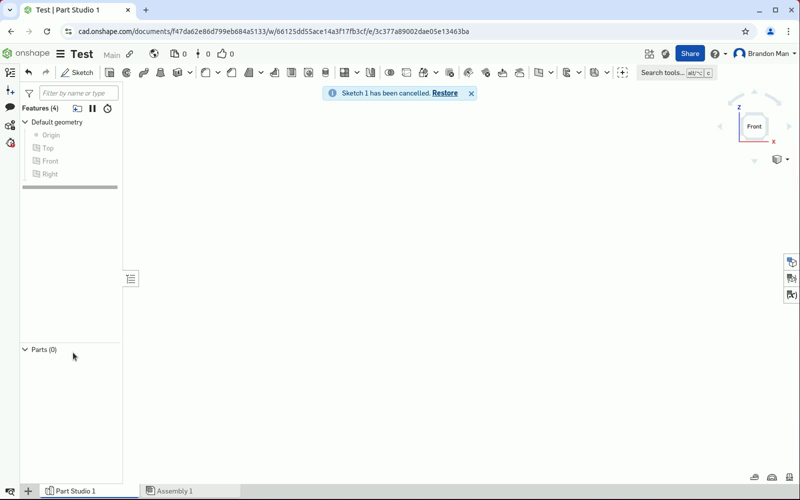
mouse_move(73, 352)
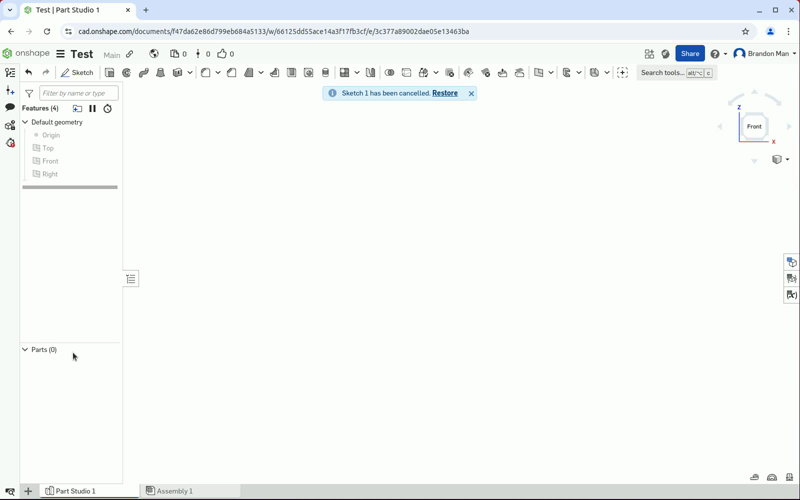
key(shift+y)
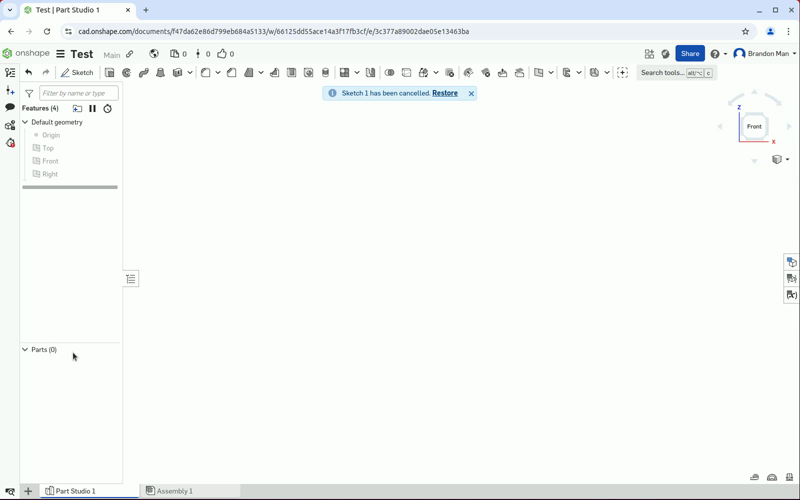
key(shift+s)
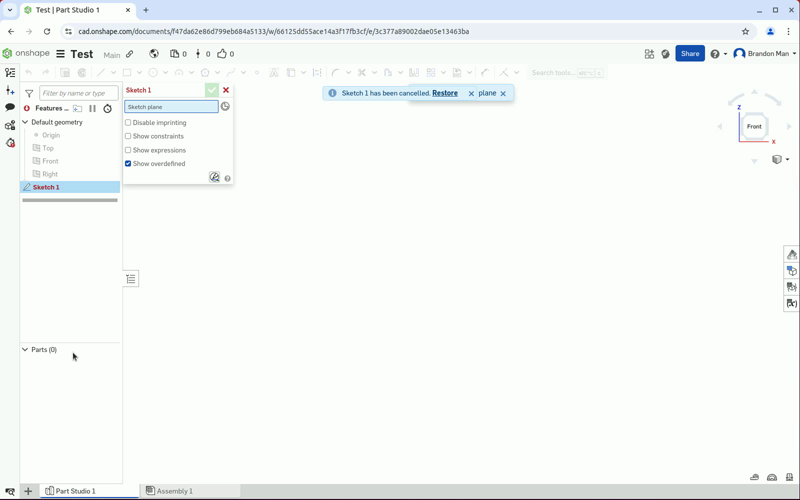
mouse_move(73, 163)
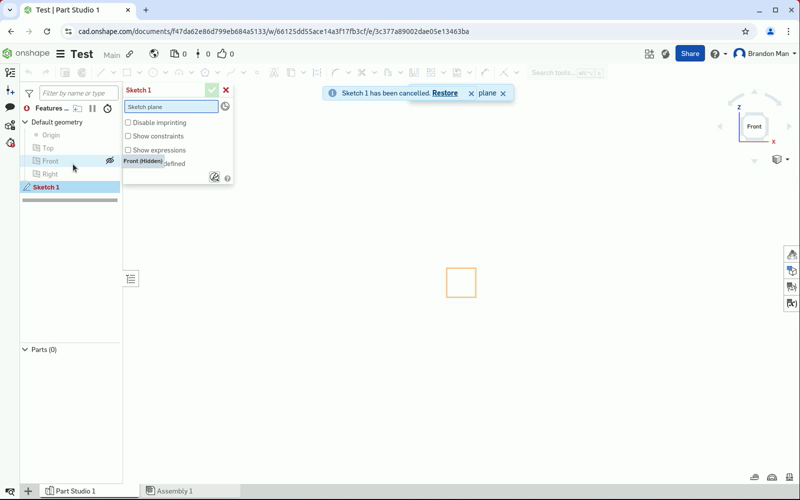
click(73, 163)
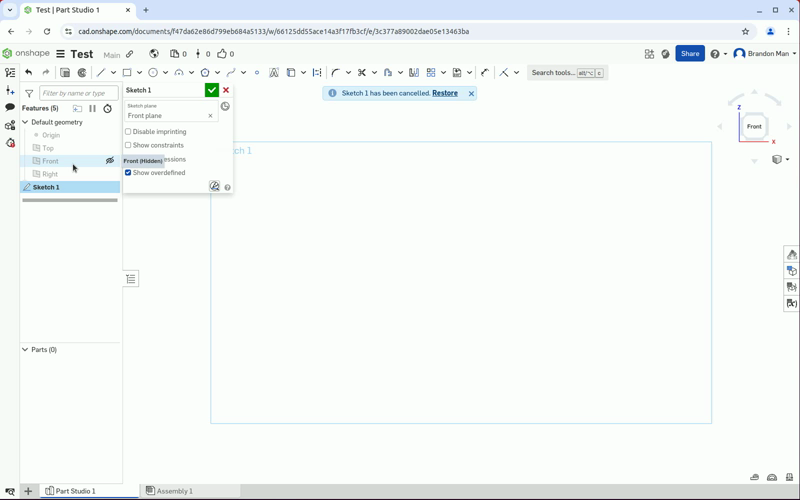
mouse_move(73, 352)
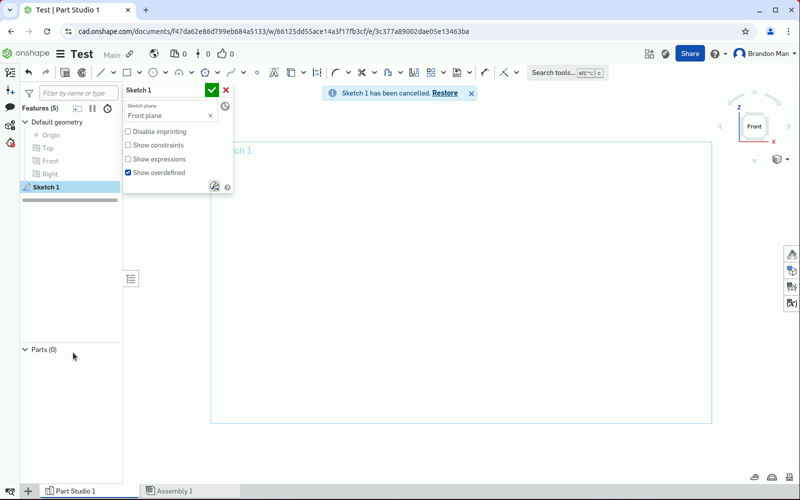
key(y)
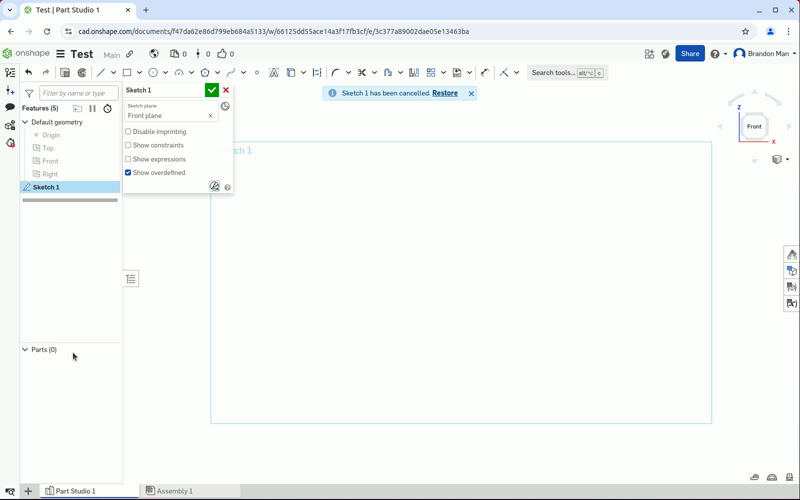
key(l)
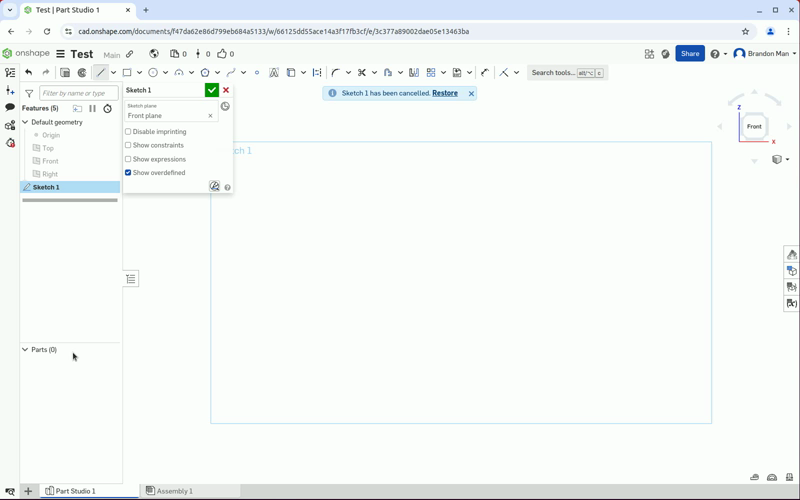
key_down(shift)
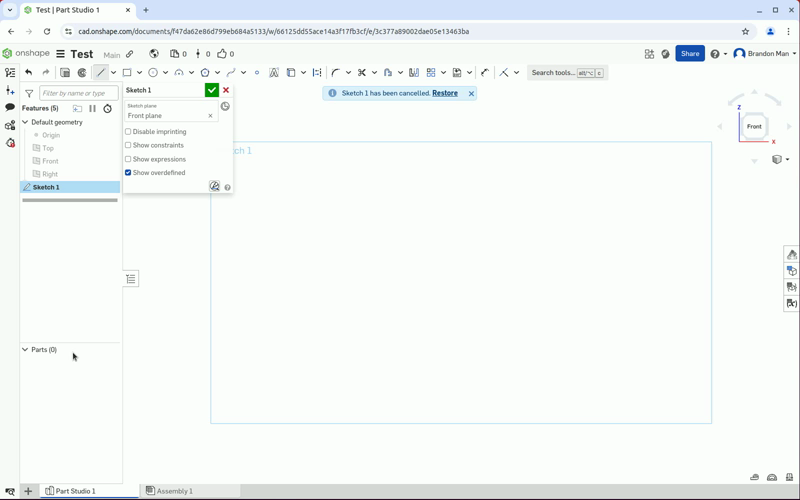
mouse_move(460, 282)
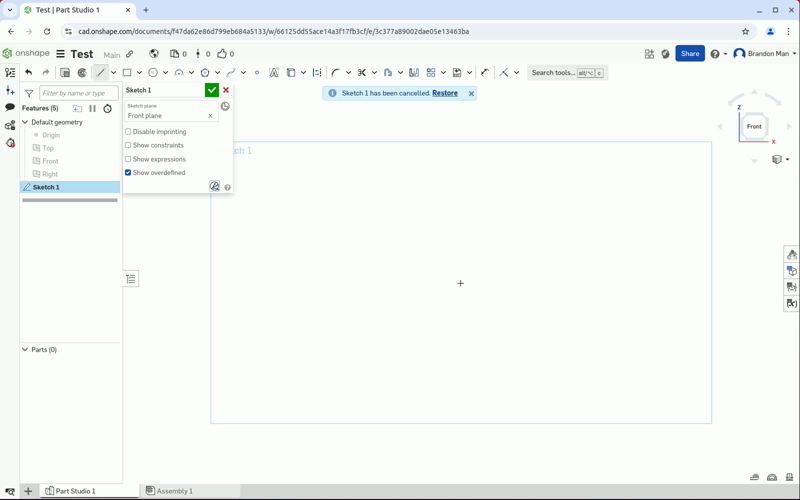
click(460, 282)
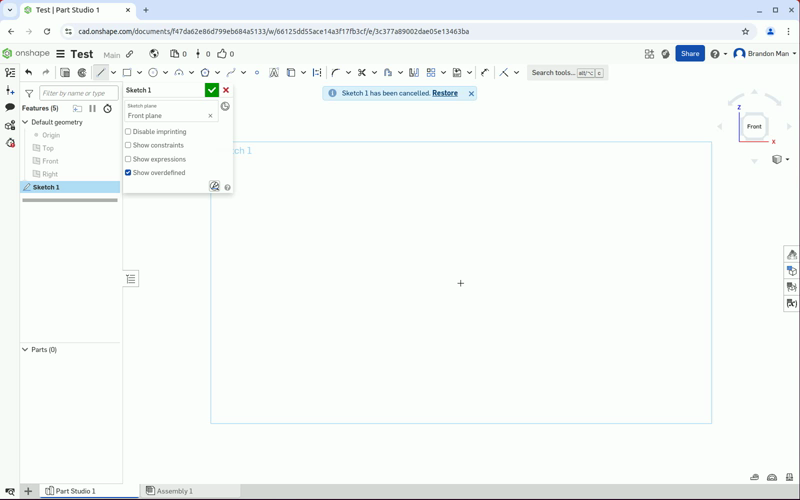
key_up(shift)
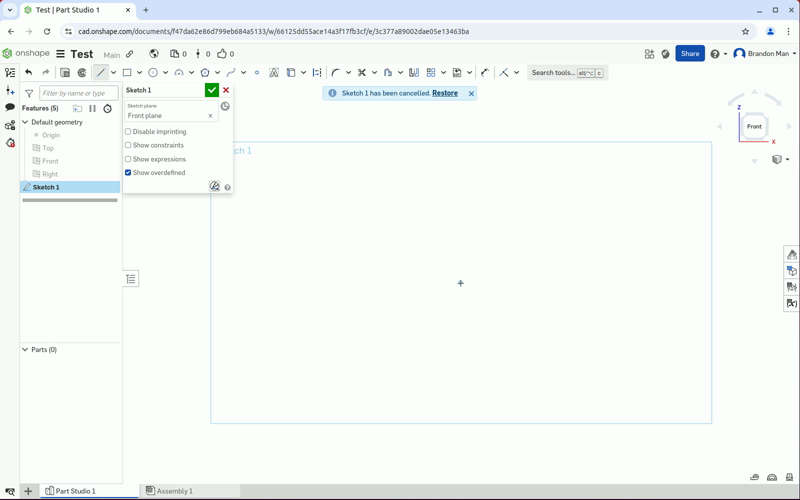
key_down(shift)
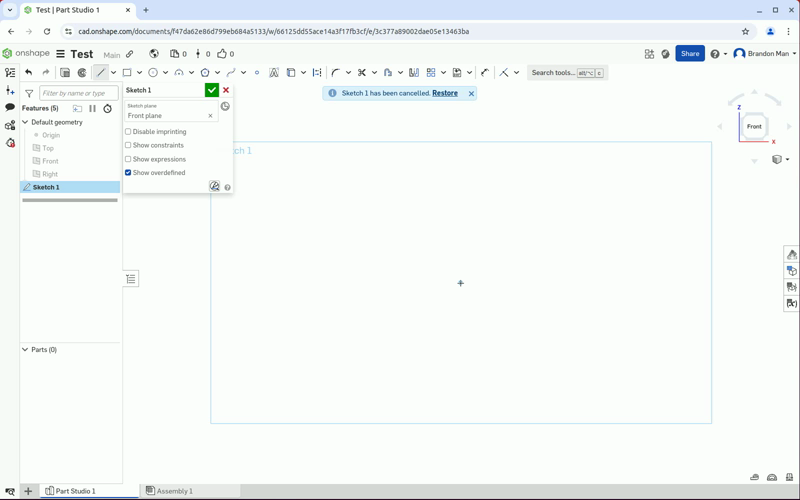
mouse_move(573, 282)
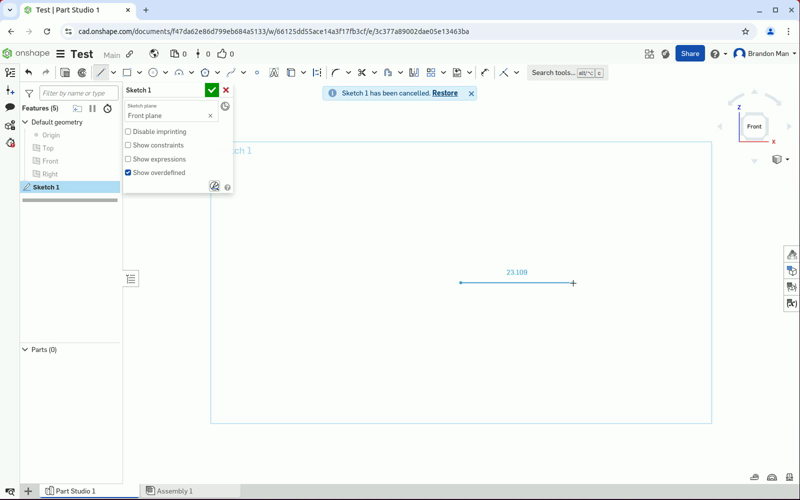
click(573, 282)
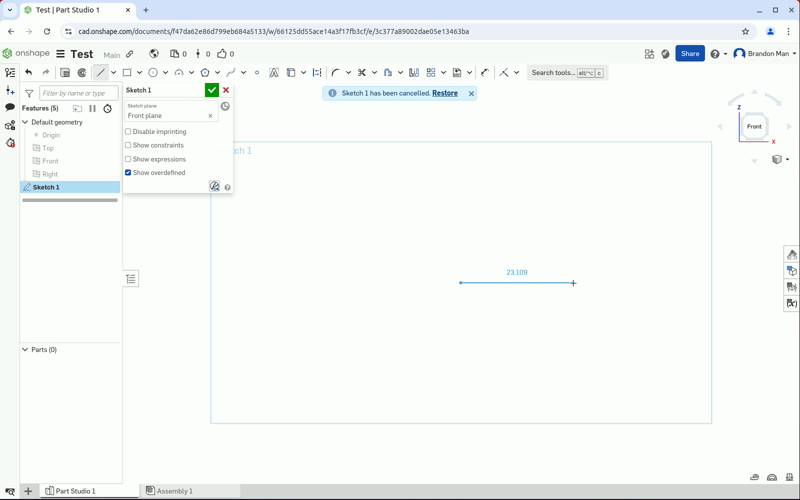
key_up(shift)
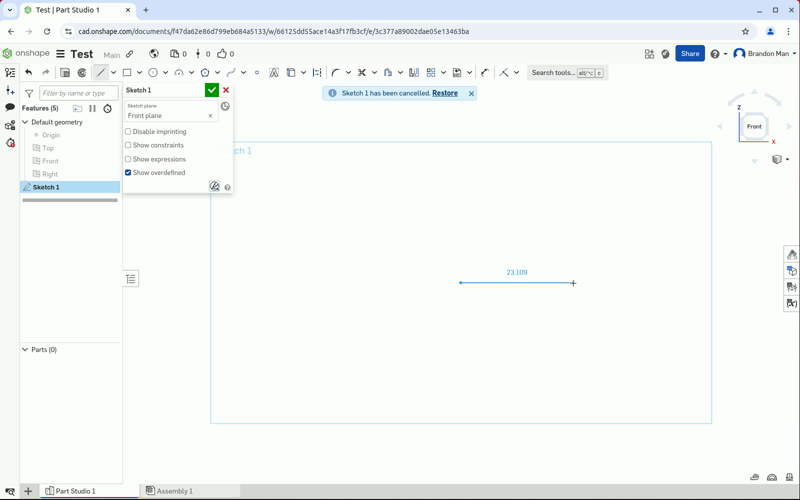
key_down(shift)
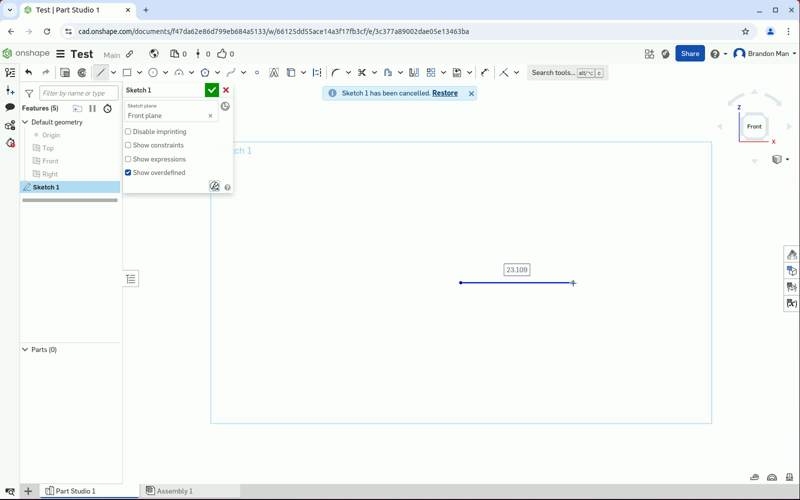
mouse_move(589, 282)
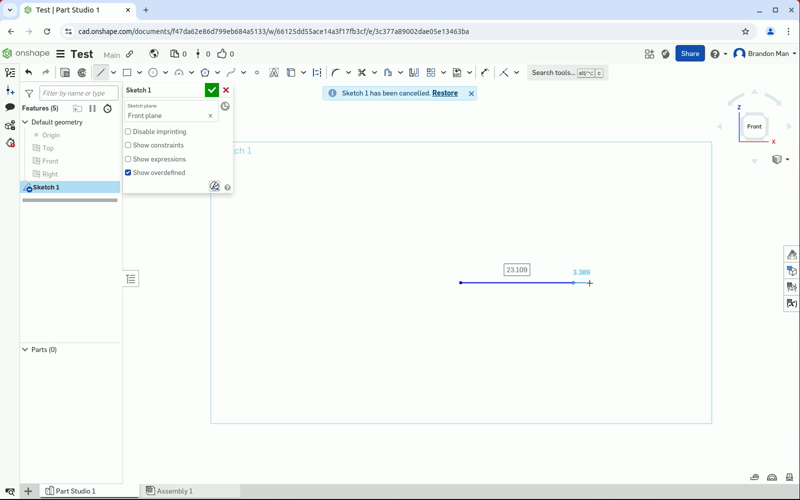
mouse_move(573, 226)
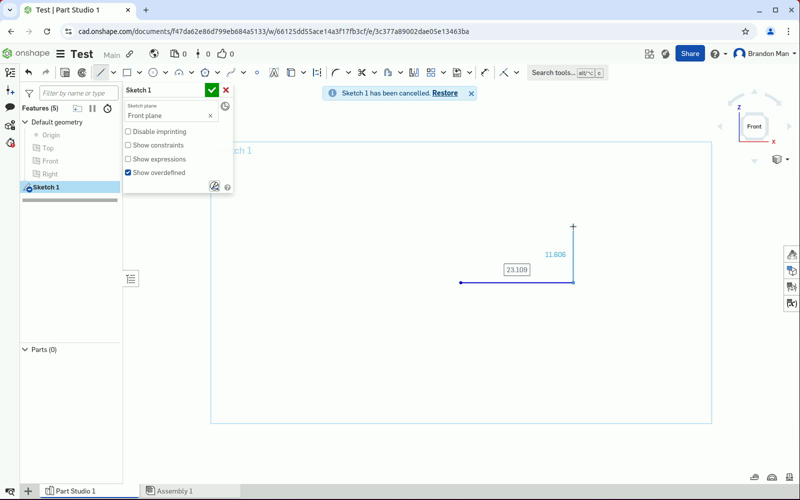
click(573, 226)
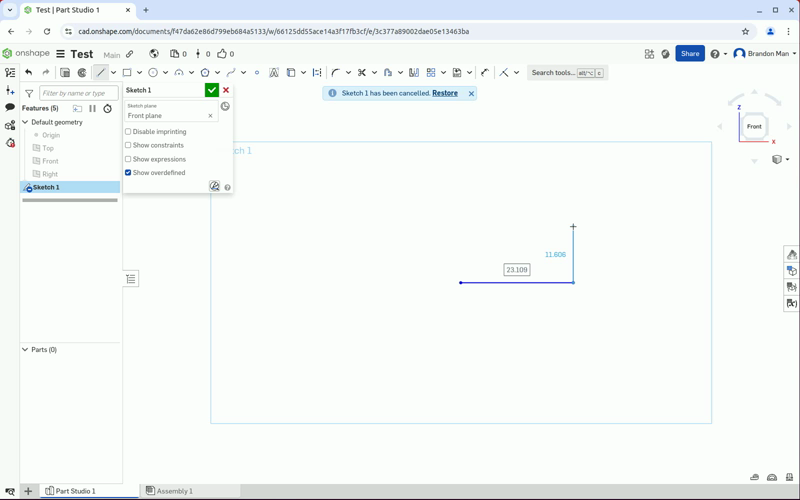
key_up(shift)
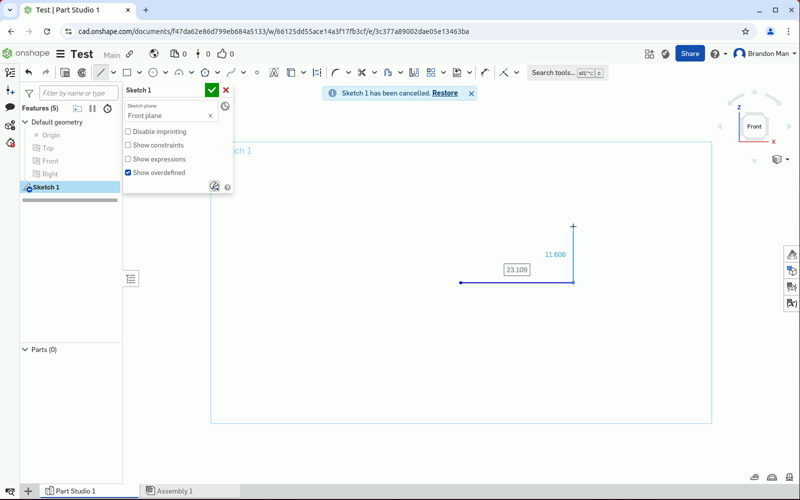
key_down(shift)
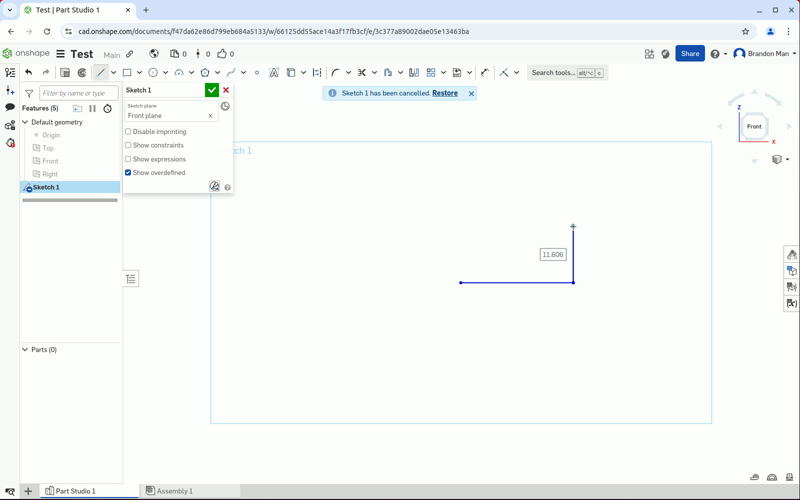
mouse_move(460, 226)
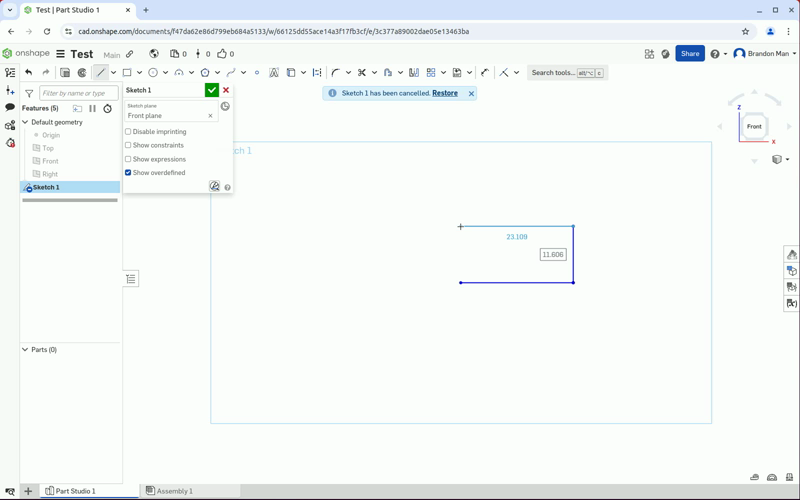
click(460, 226)
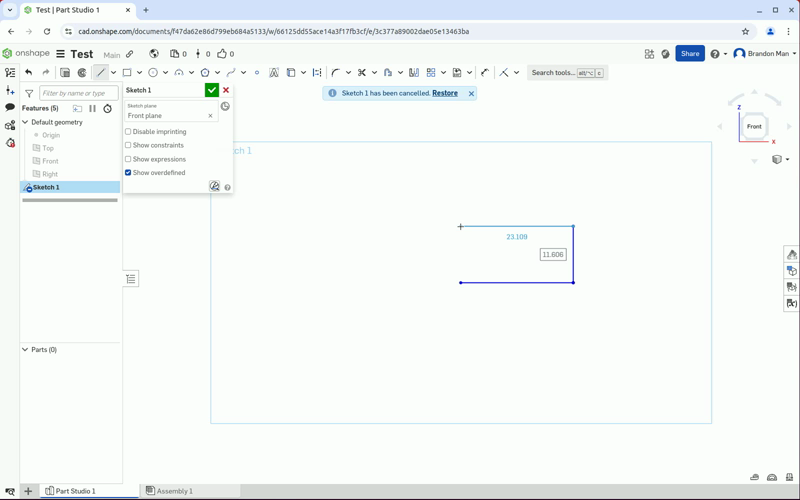
key_up(shift)
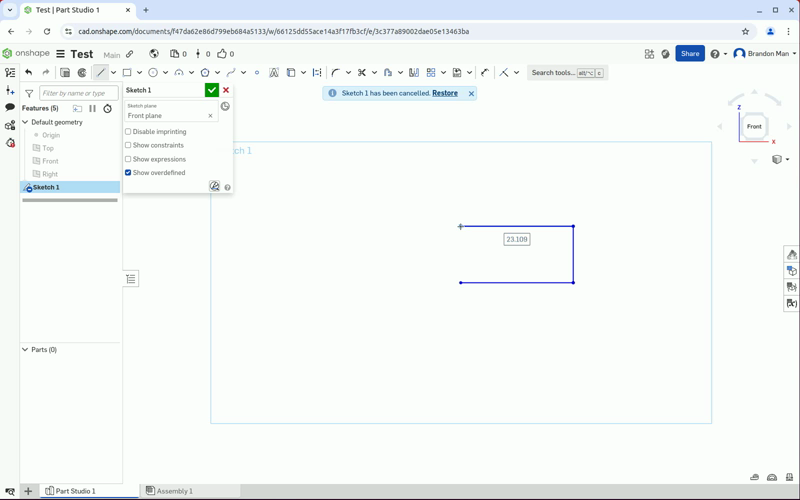
mouse_move(490, 226)
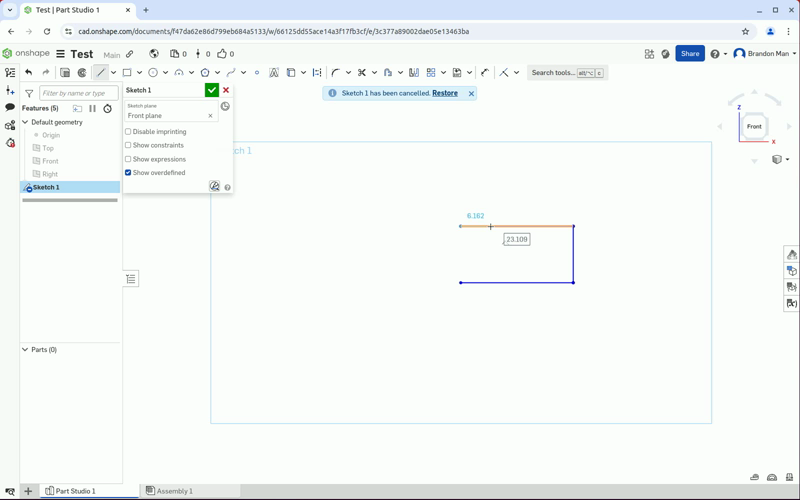
key_down(shift)
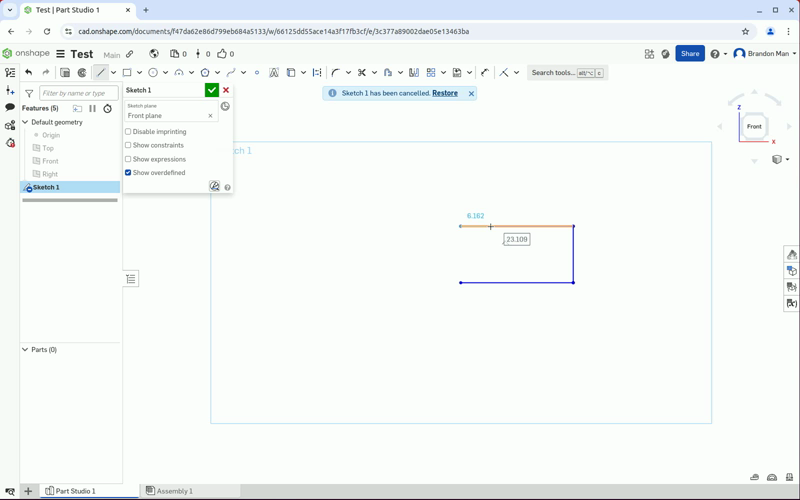
mouse_move(460, 282)
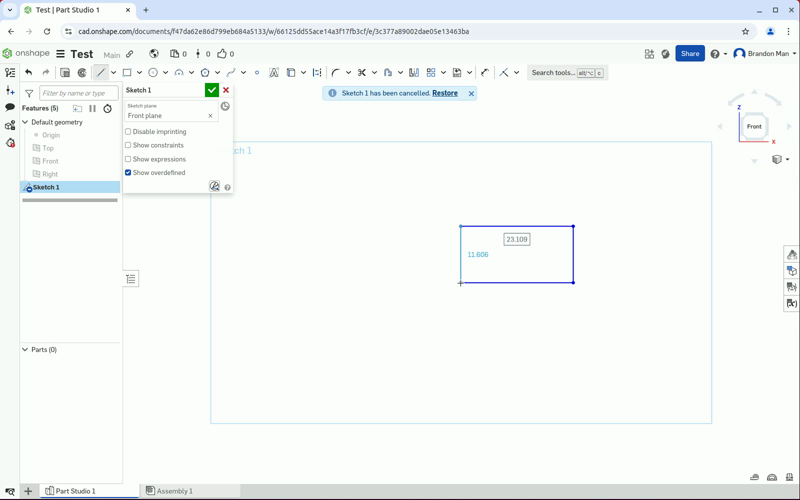
key_up(shift)
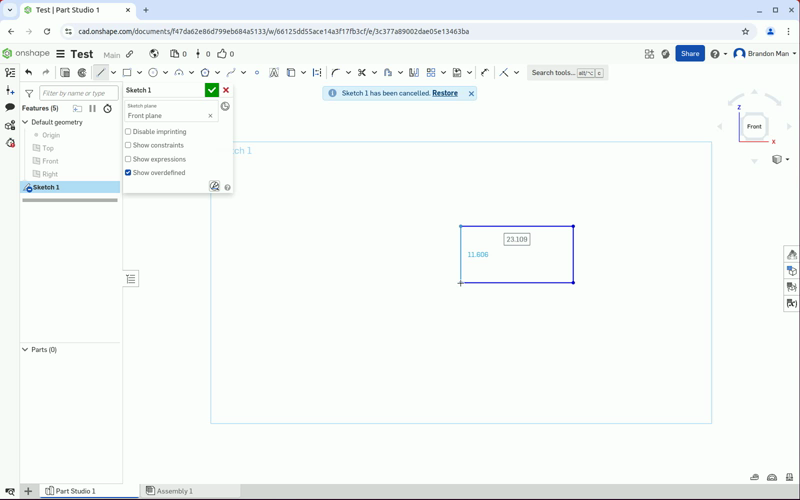
click(460, 282)
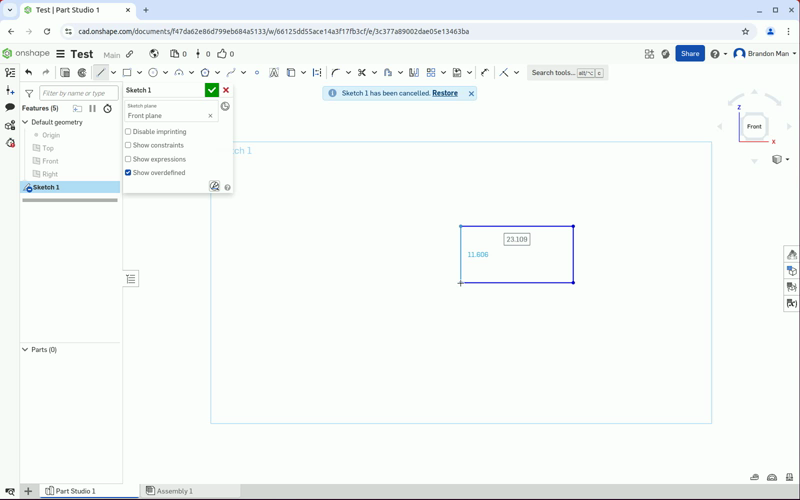
key(esc)
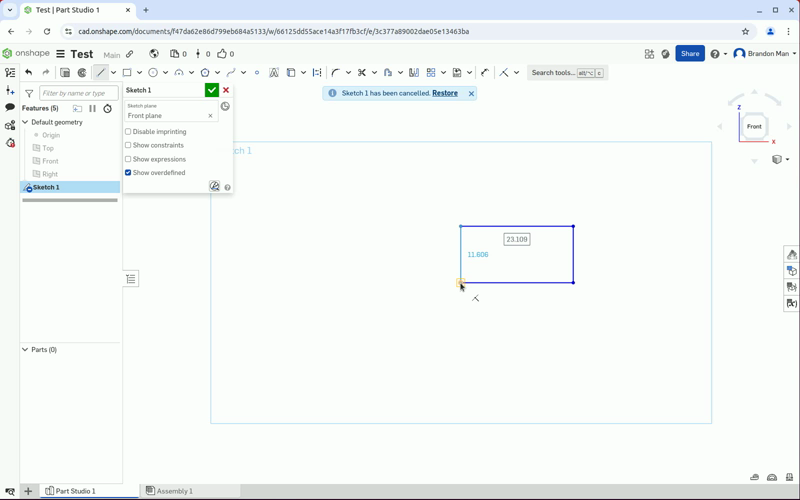
mouse_move(538, 234)
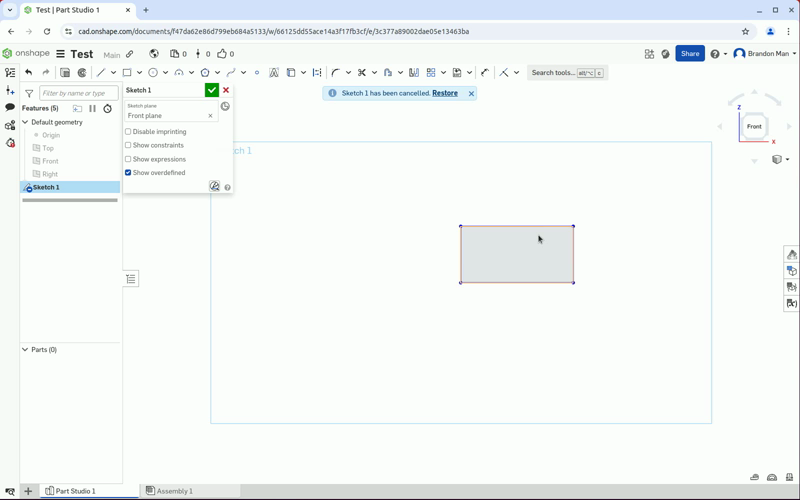
click(538, 234)
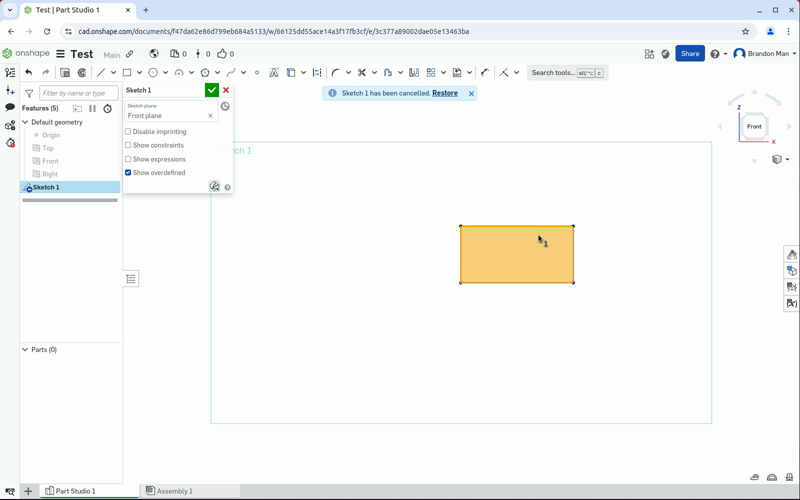
mouse_move(73, 352)
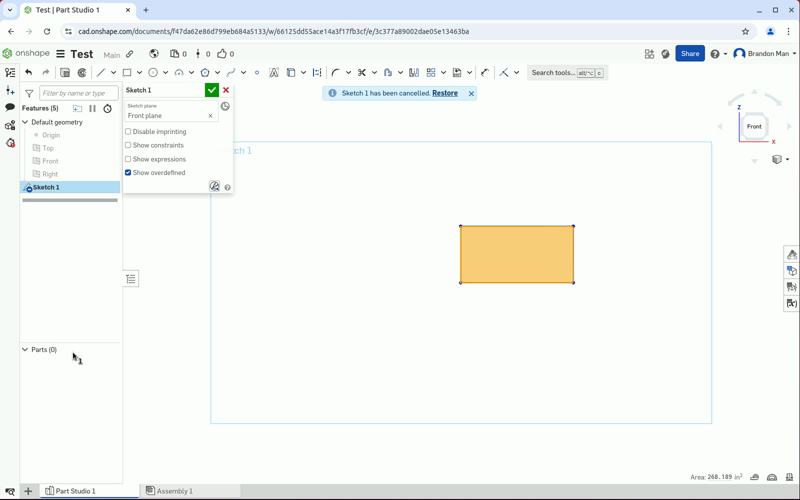
key(shift+y)
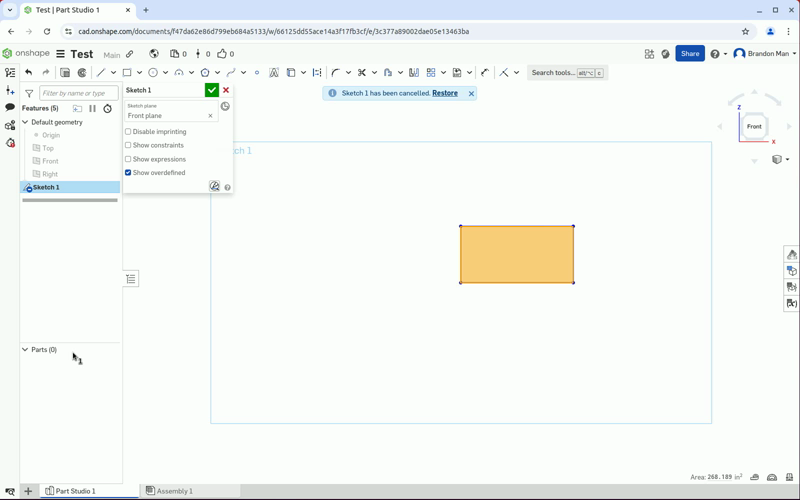
key(shift+e)
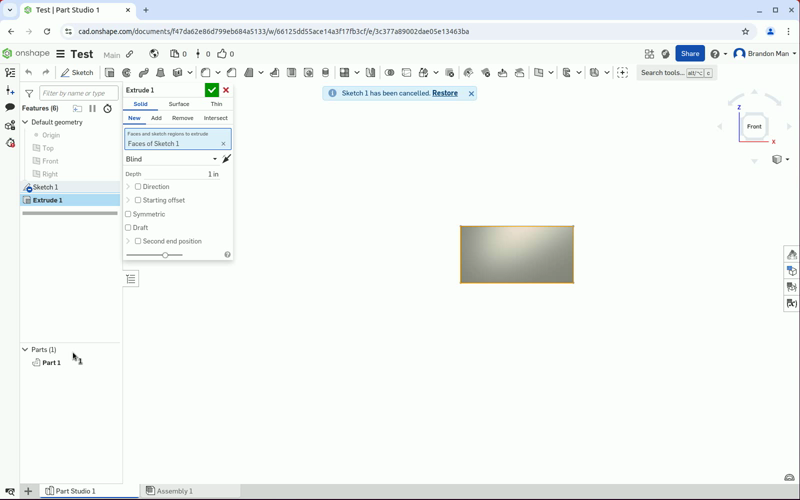
mouse_move(143, 106)
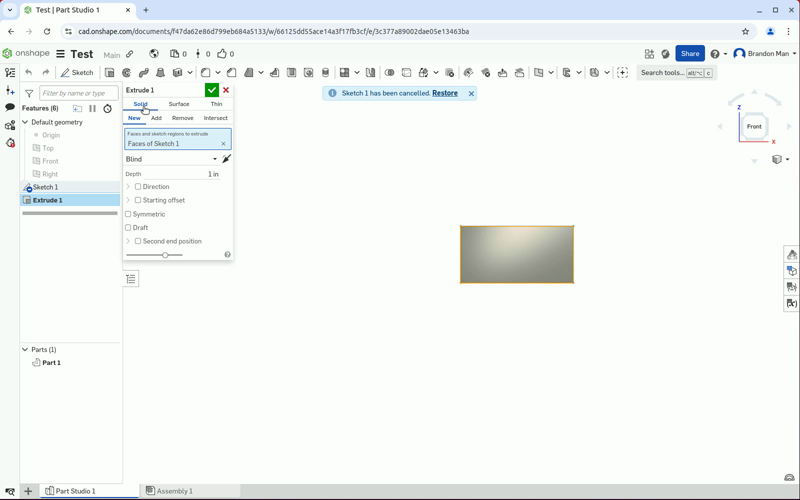
click(143, 106)
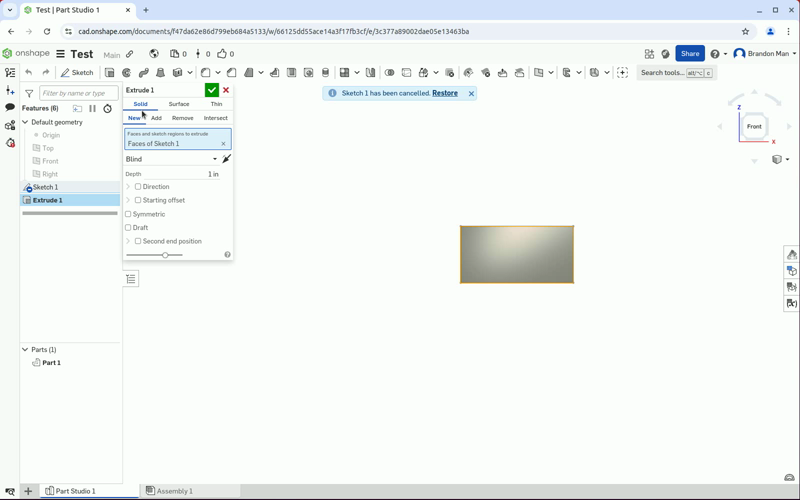
mouse_move(137, 120)
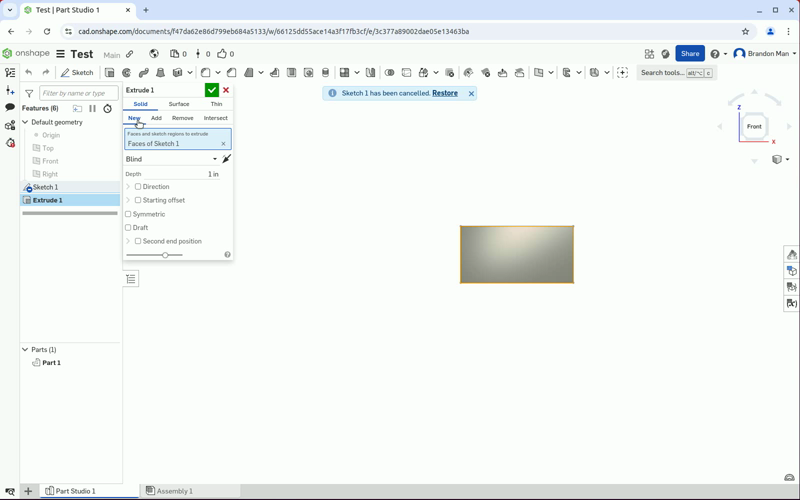
click(137, 120)
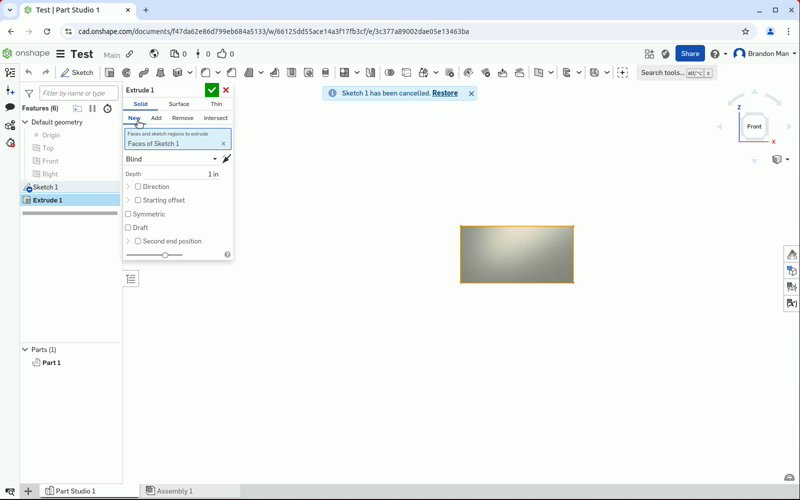
key(tab, 4)
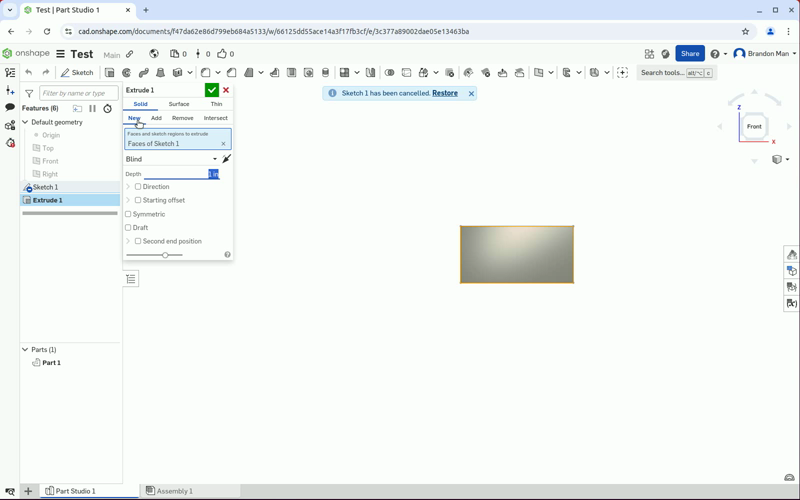
text(5.777)
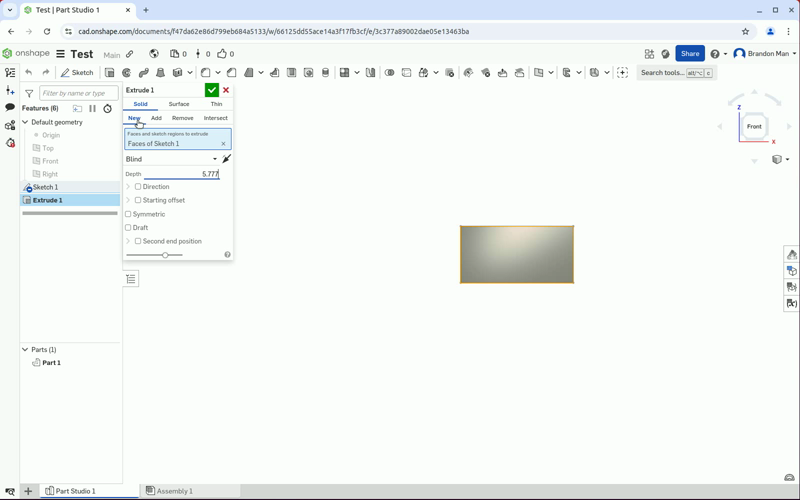
key(enter)
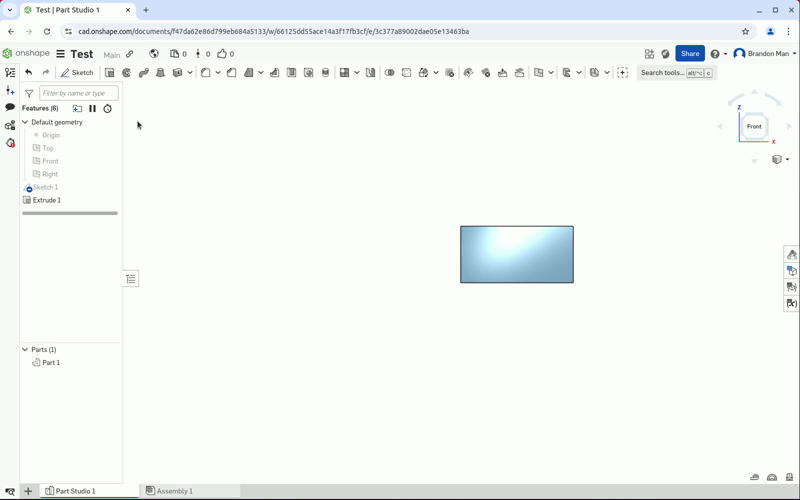
key(shift+h)
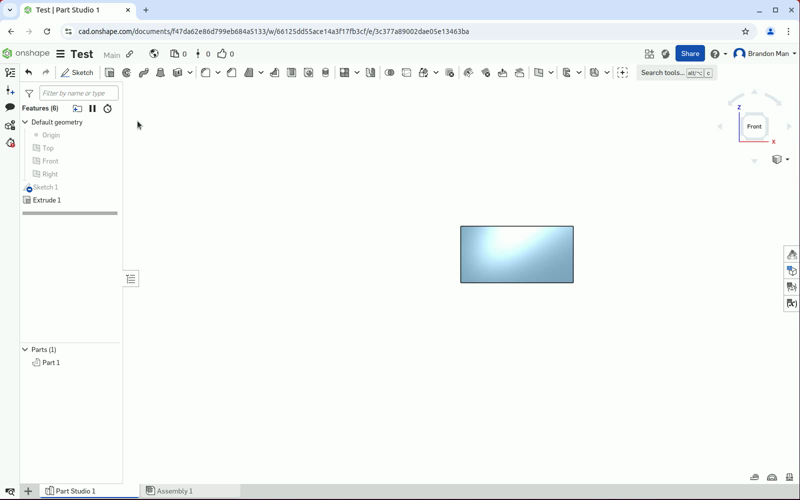
key(shift+h)
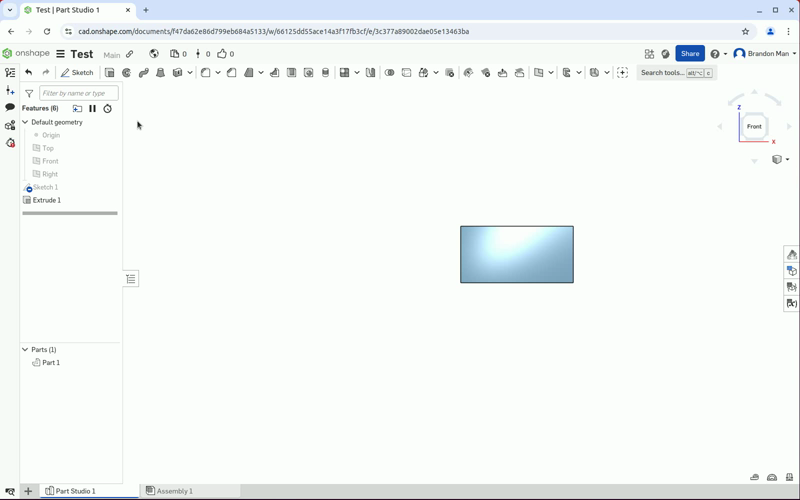
mouse_move(73, 189)
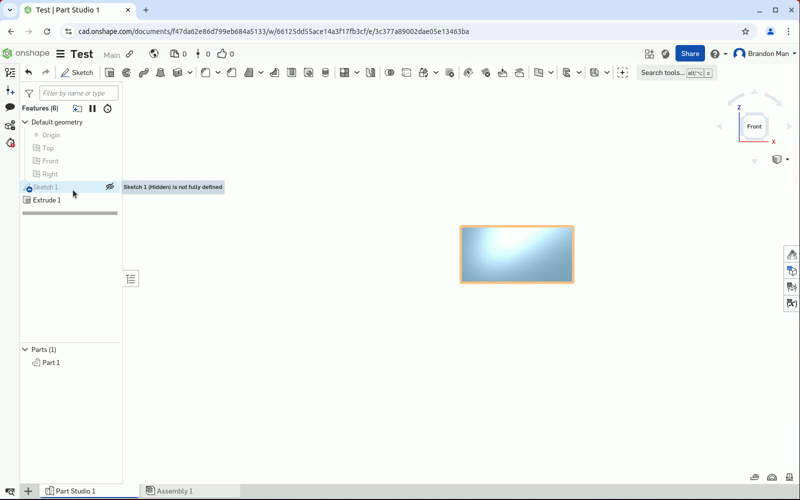
click(73, 189)
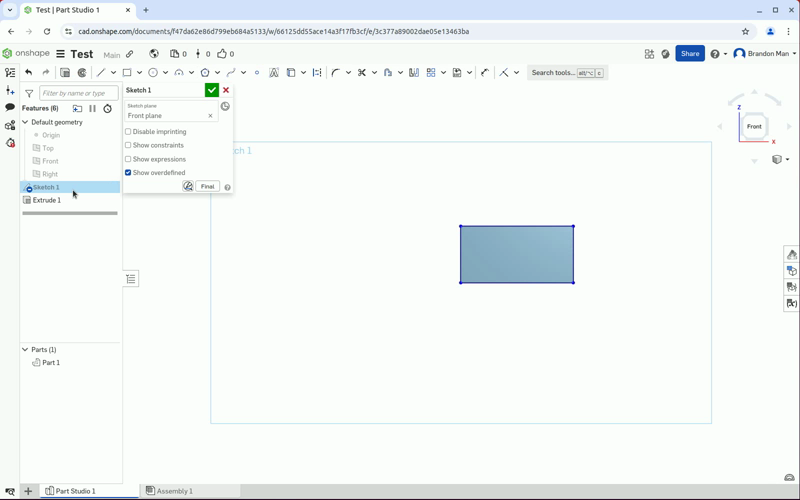
mouse_move(229, 92)
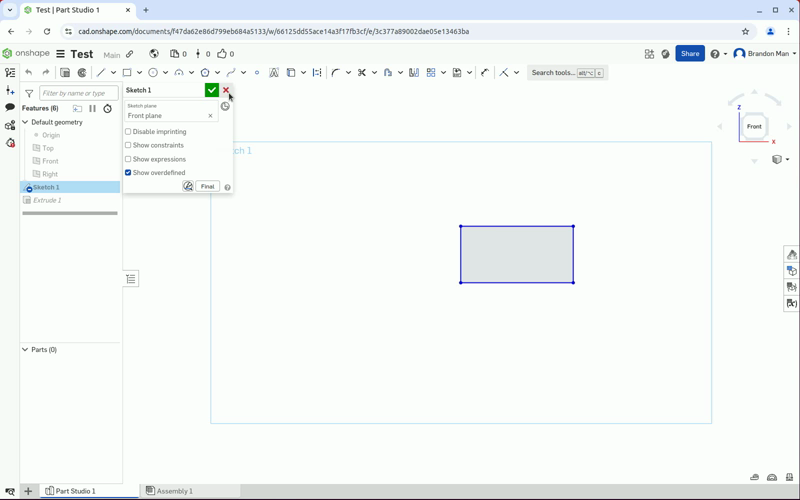
click(229, 92)
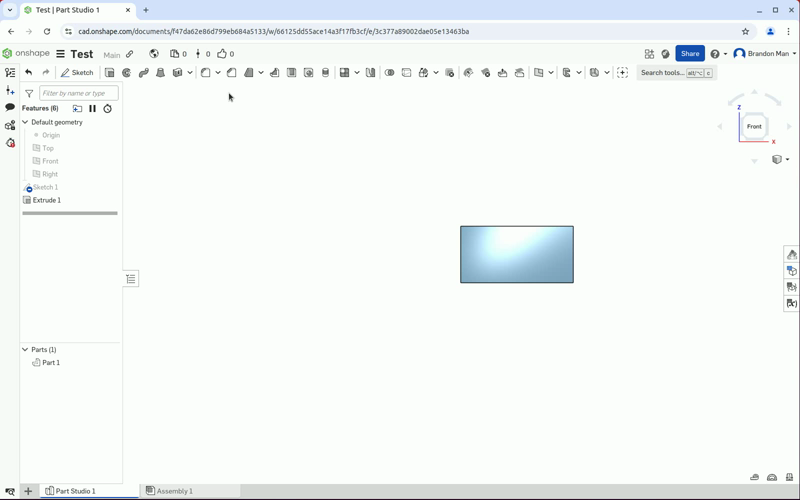
mouse_move(541, 75)
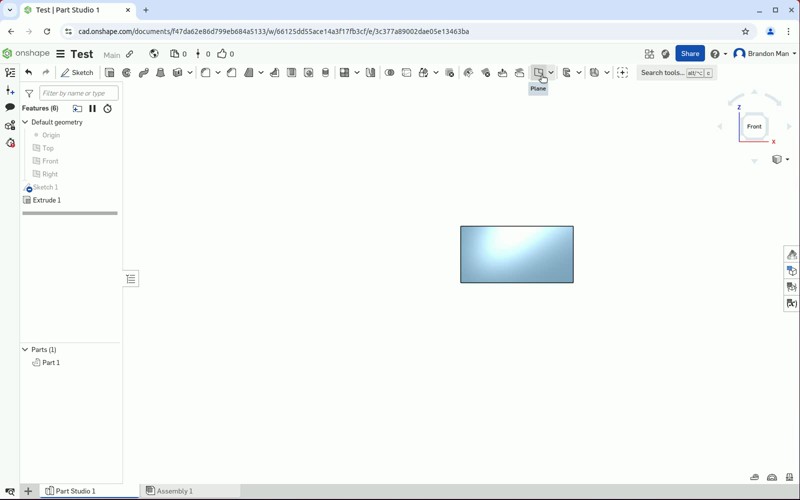
click(541, 75)
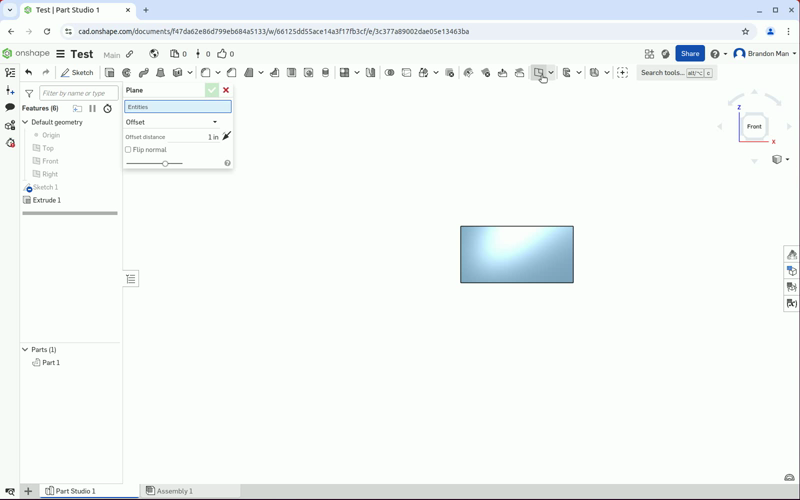
mouse_move(73, 163)
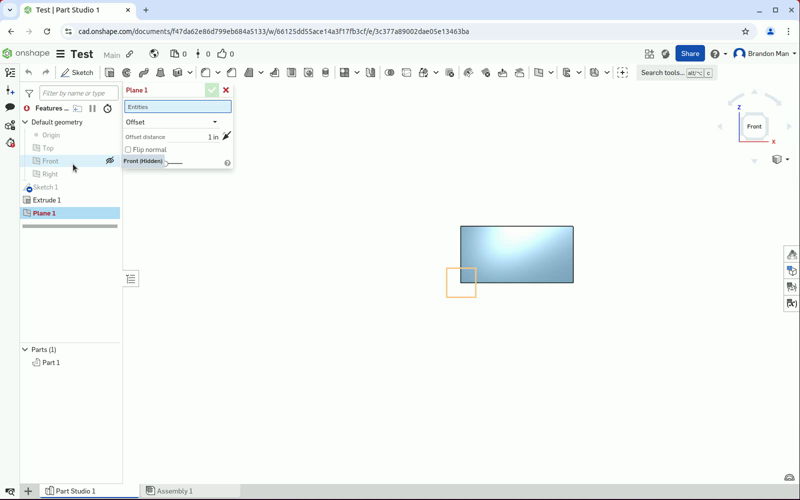
click(73, 163)
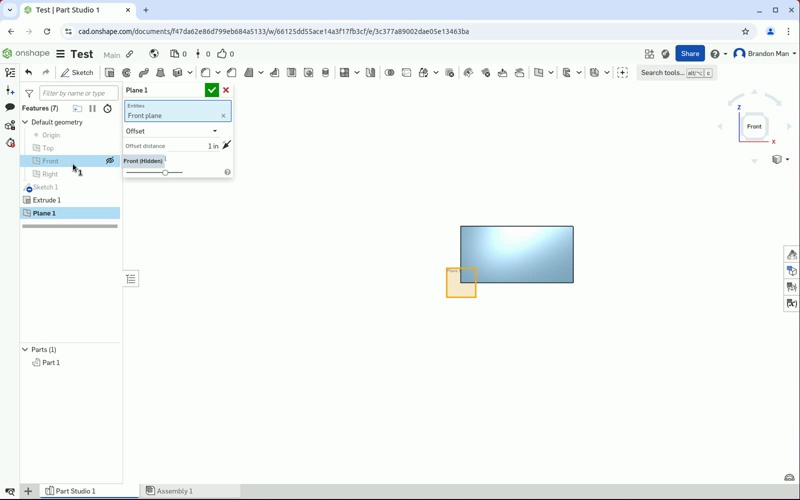
key(tab, 2)
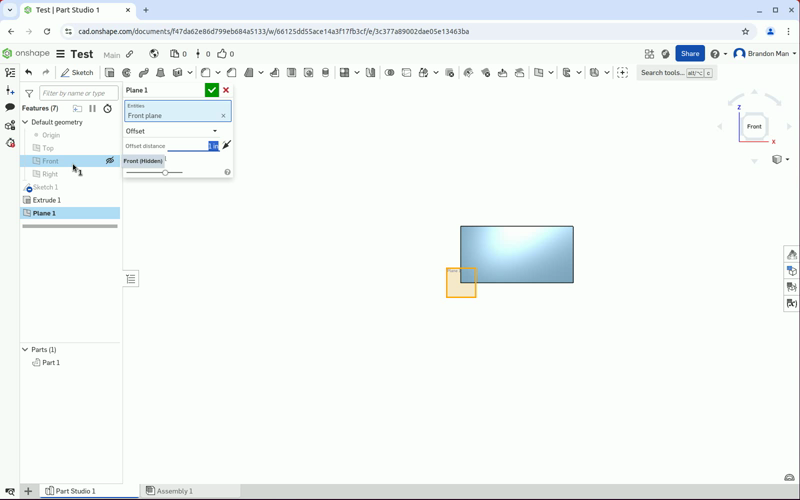
text(5.792)
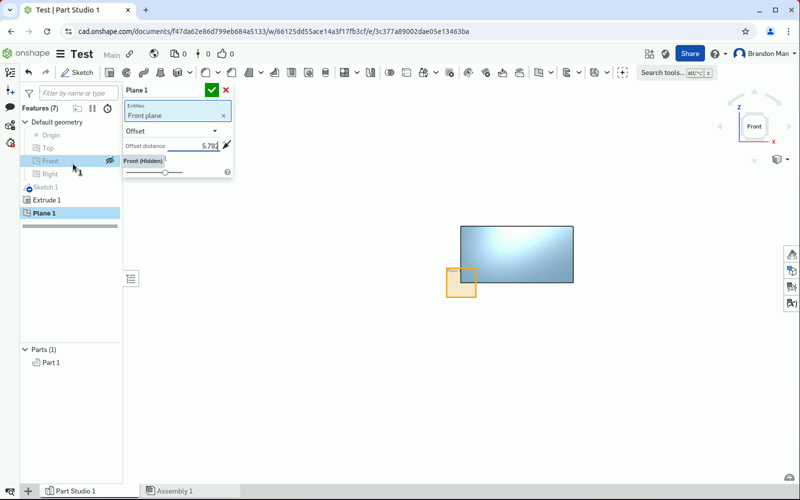
key(enter, 2)
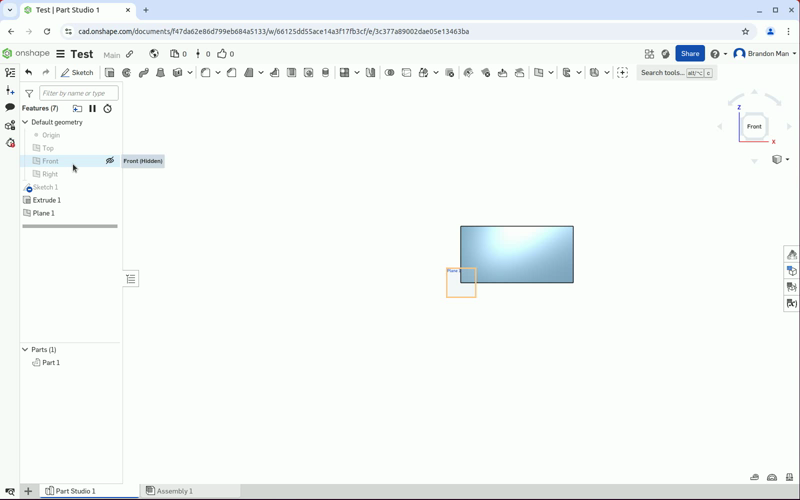
key(shift+s)
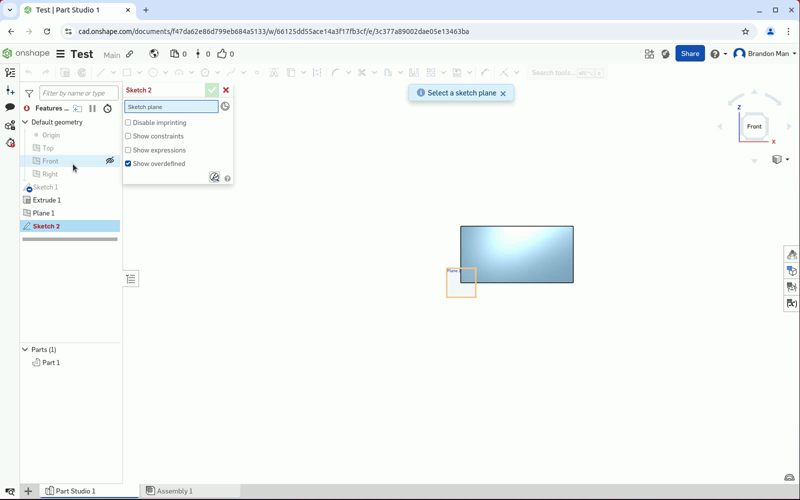
mouse_move(73, 215)
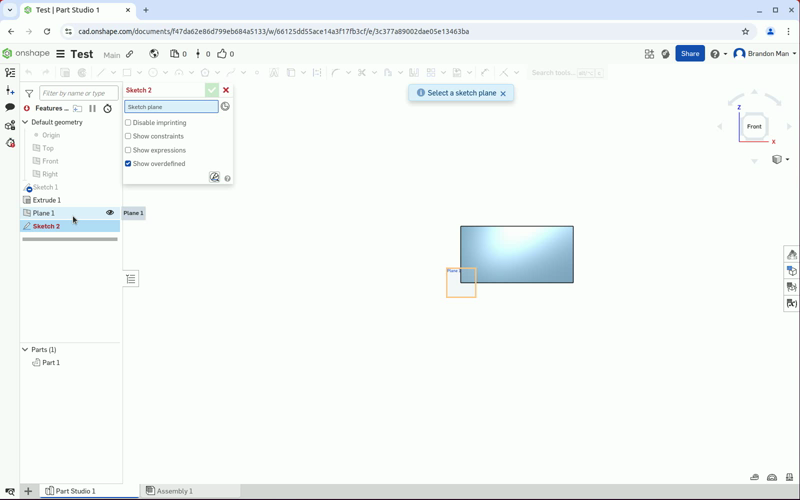
click(73, 215)
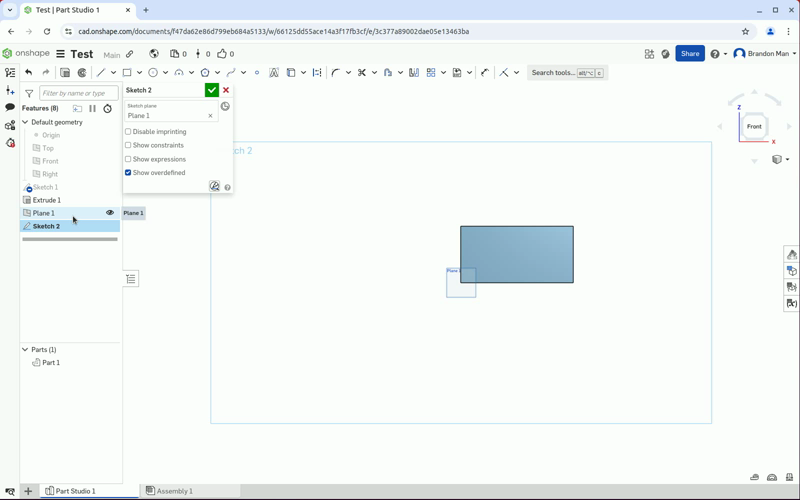
mouse_move(73, 352)
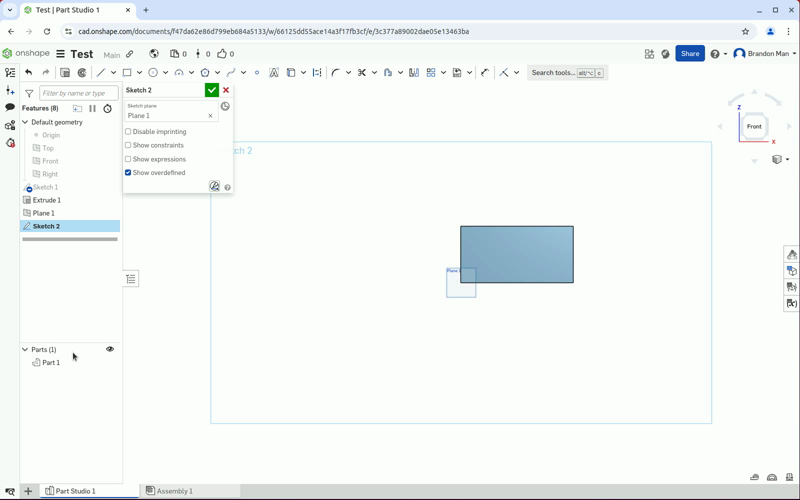
key(y)
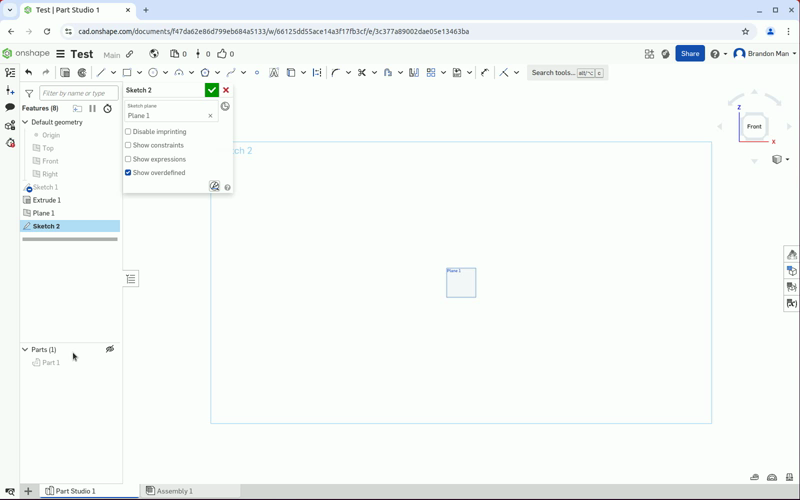
key(c)
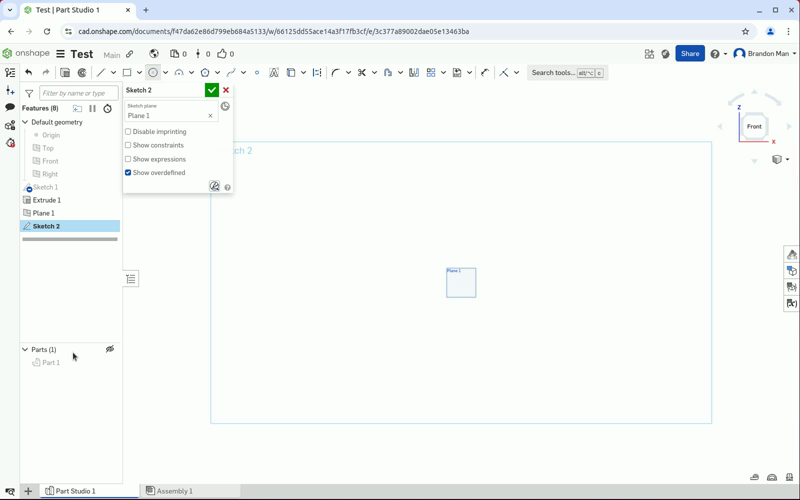
key_down(shift)
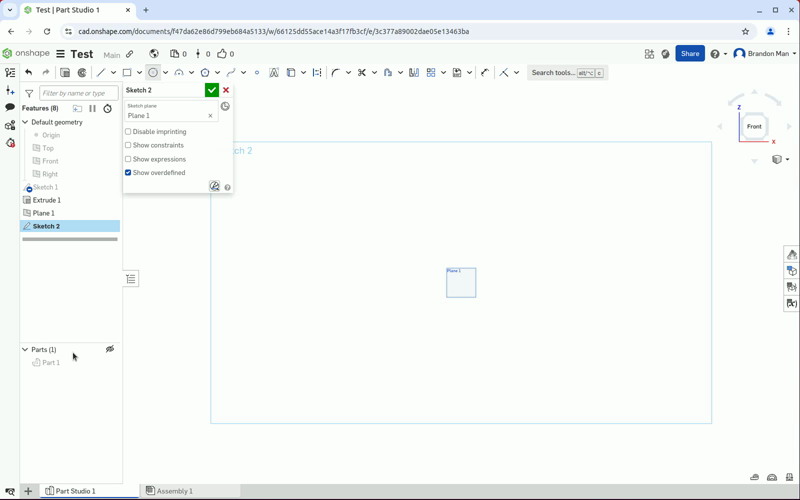
mouse_move(478, 241)
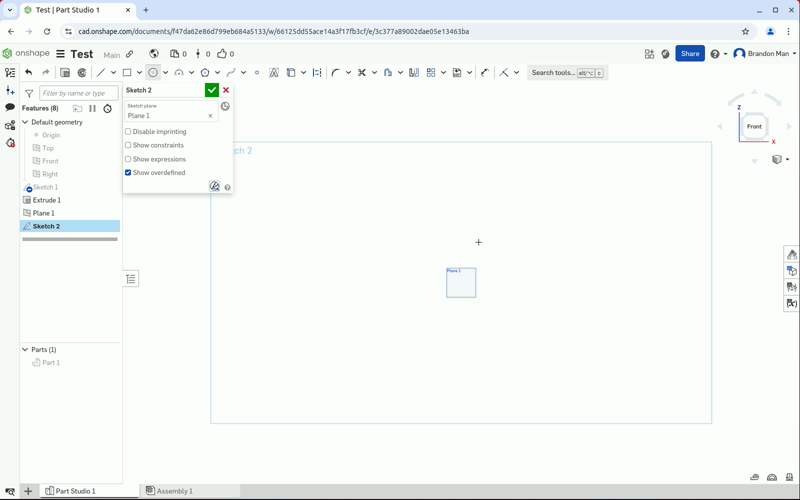
click(478, 241)
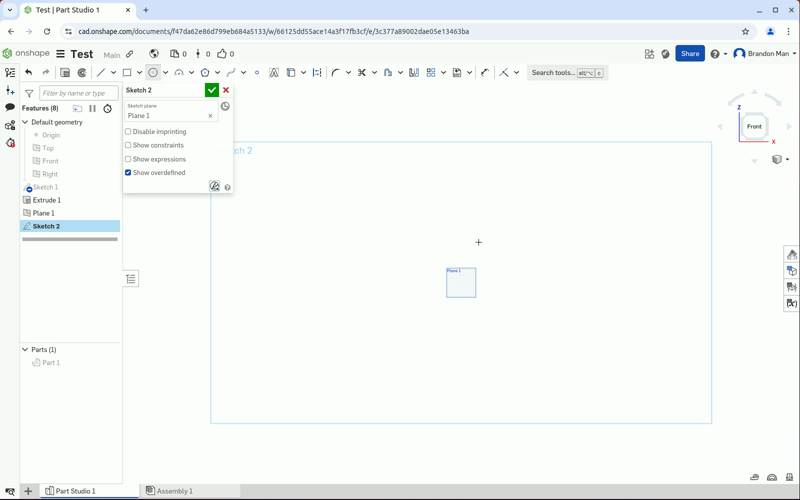
key_up(shift)
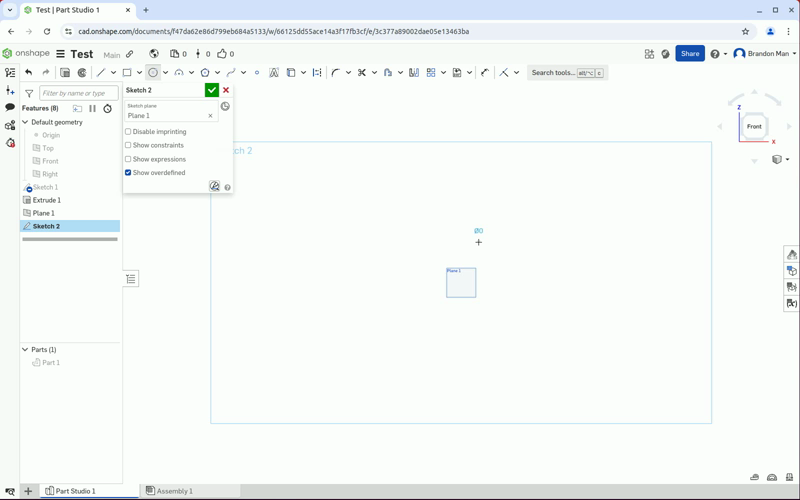
mouse_move(486, 241)
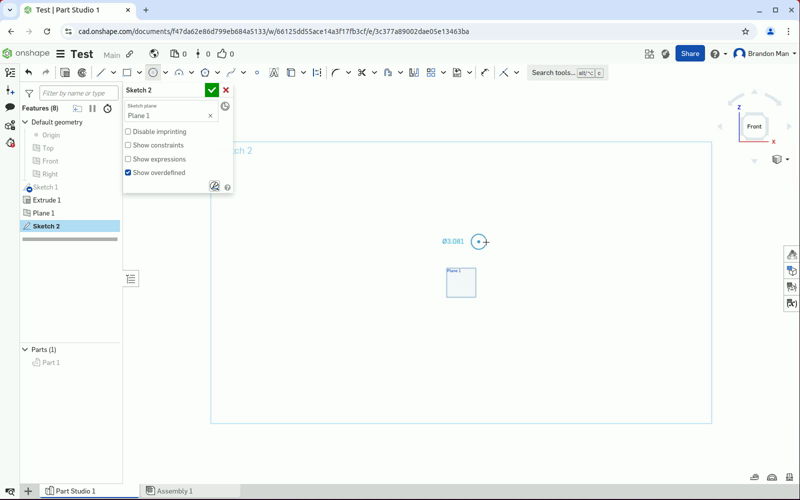
click(486, 241)
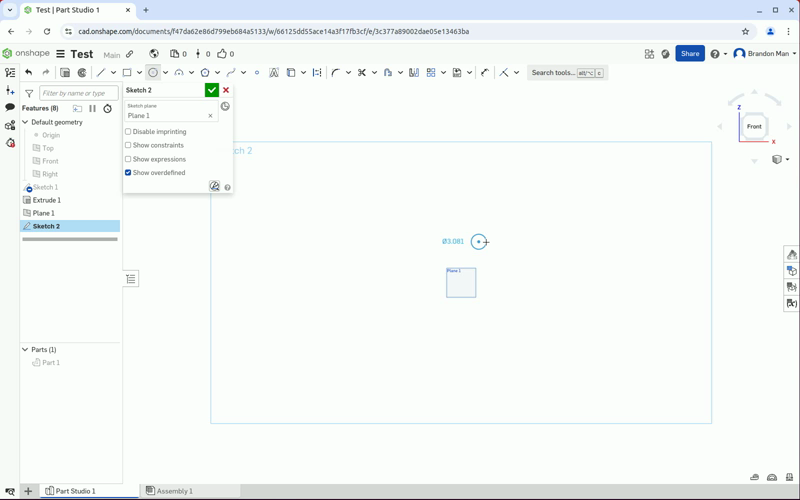
key(esc)
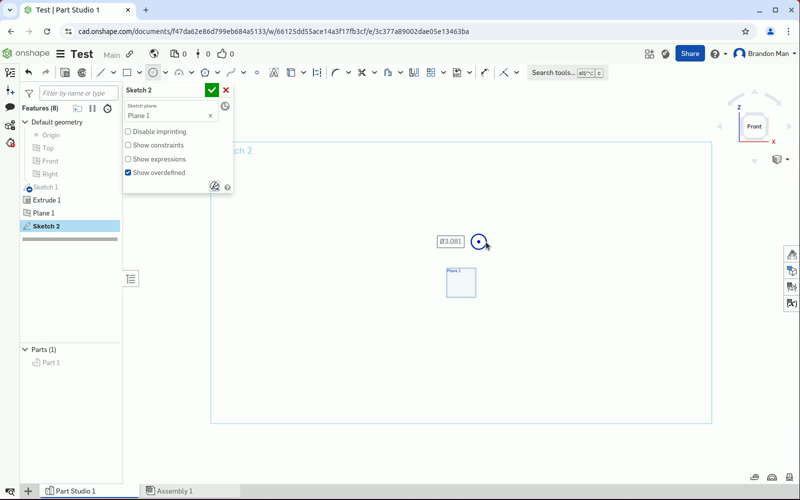
mouse_move(481, 236)
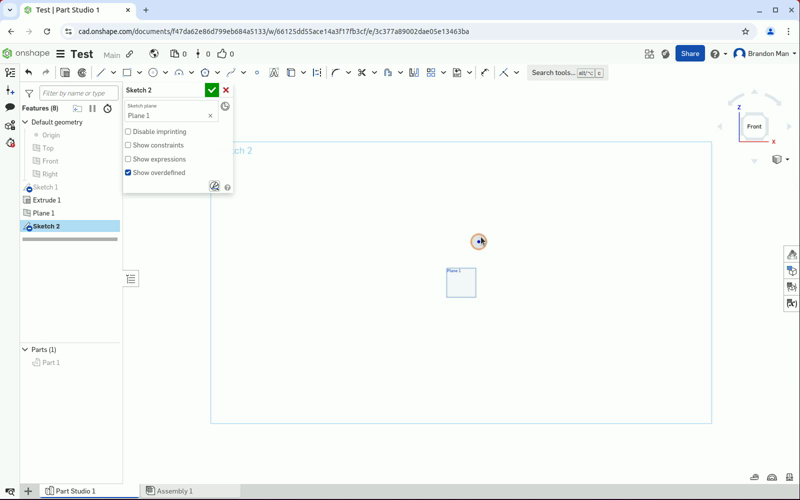
scroll(6)
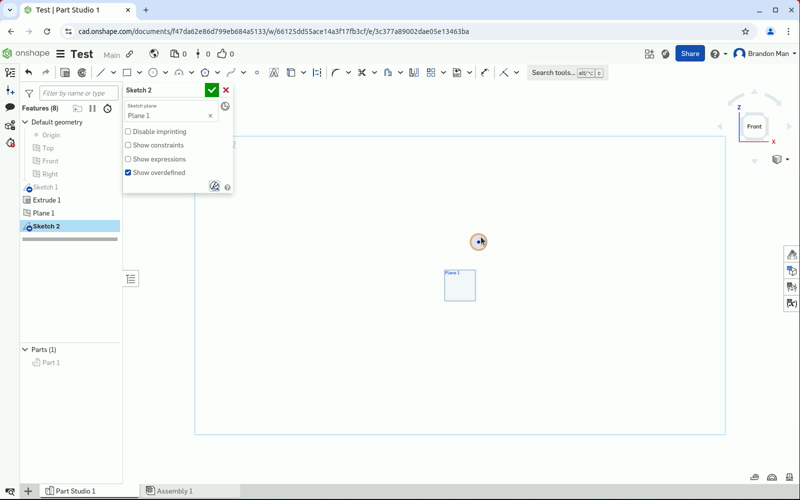
scroll(6)
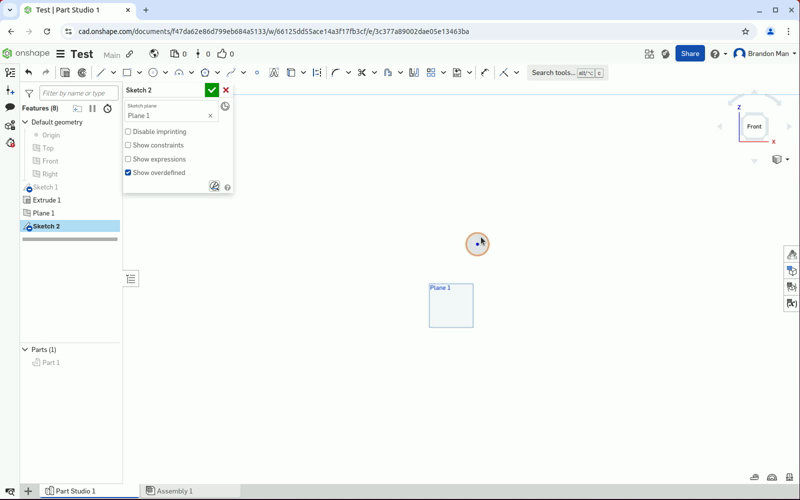
scroll(6)
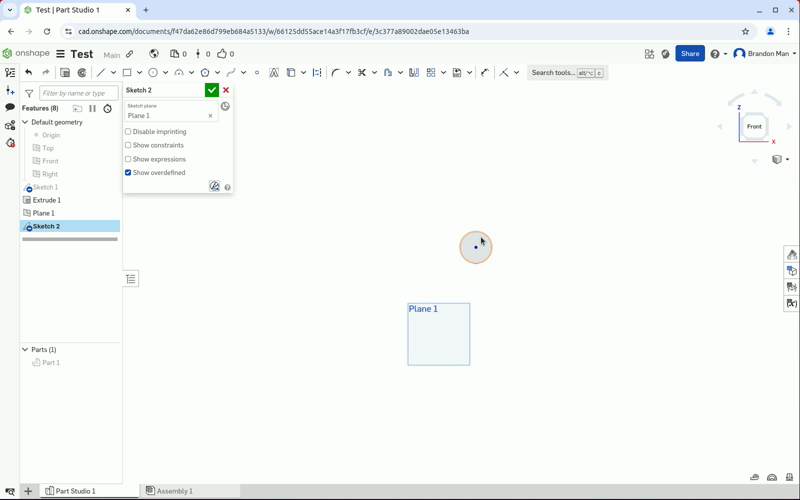
scroll(6)
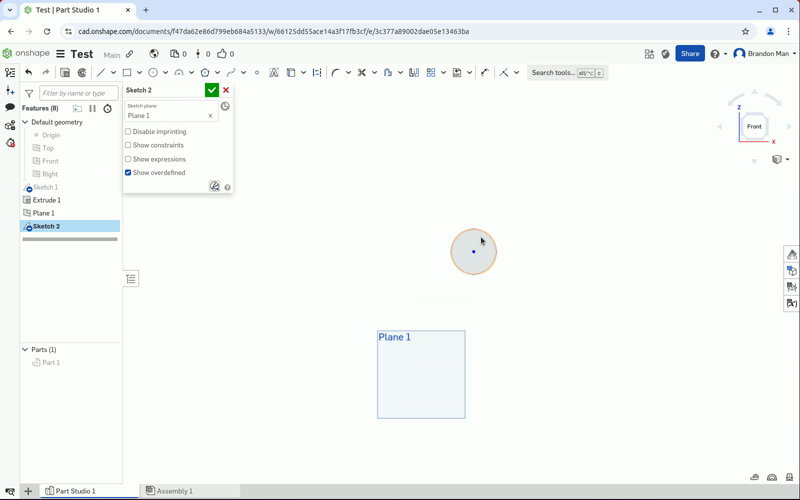
scroll(6)
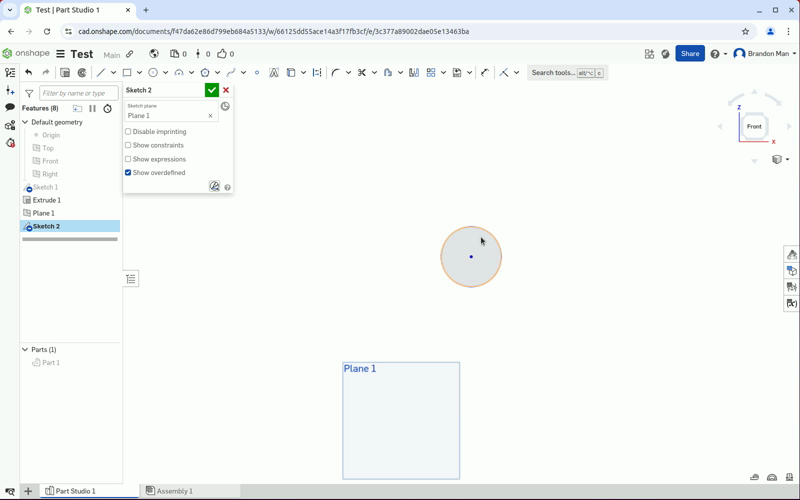
scroll(6)
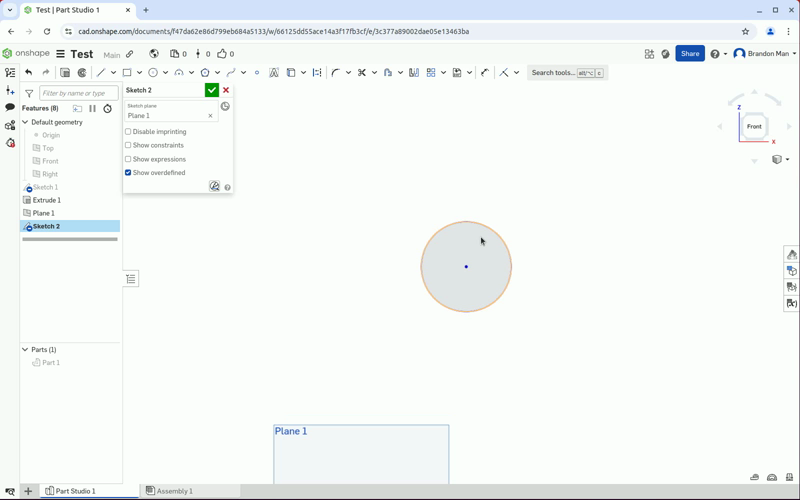
scroll(6)
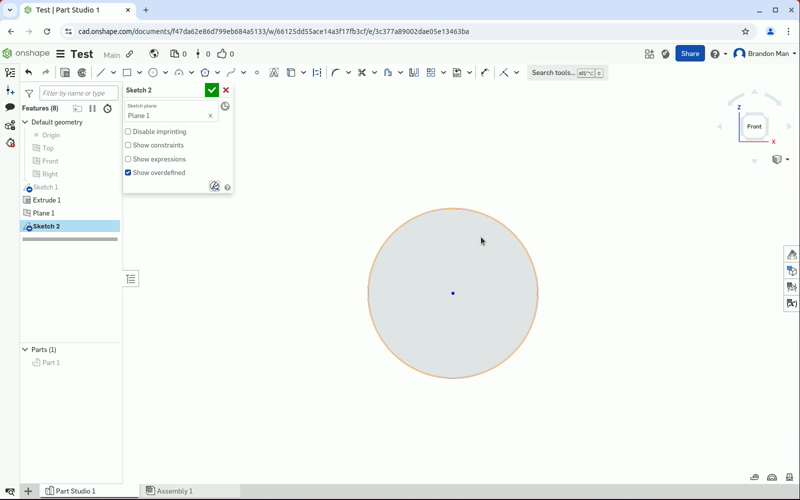
click(481, 236)
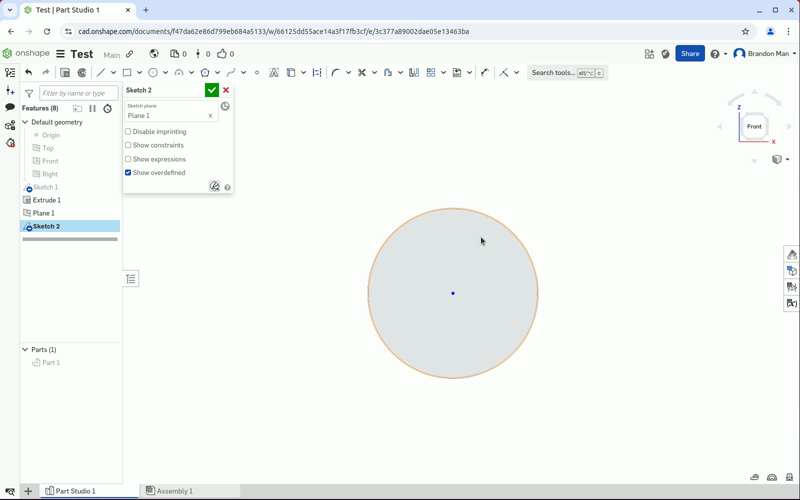
scroll(-6)
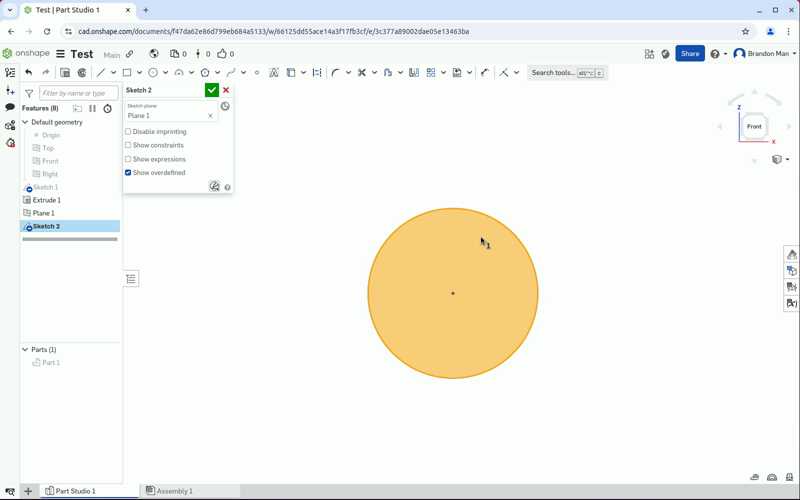
scroll(-6)
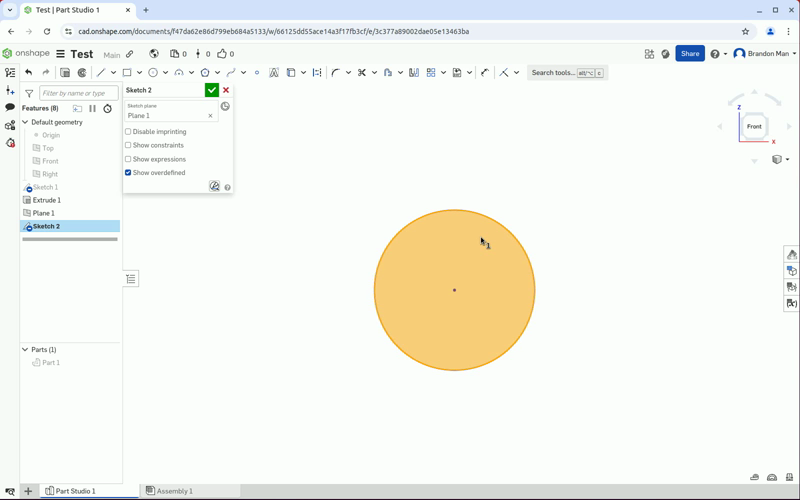
scroll(-6)
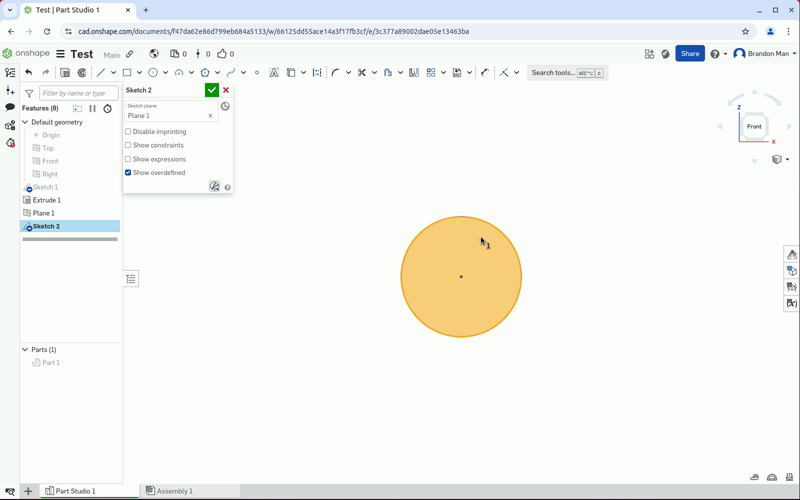
scroll(-6)
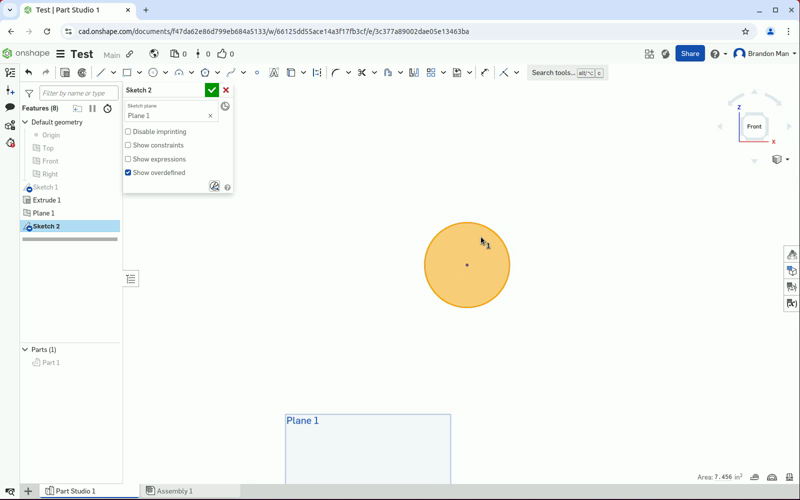
scroll(-6)
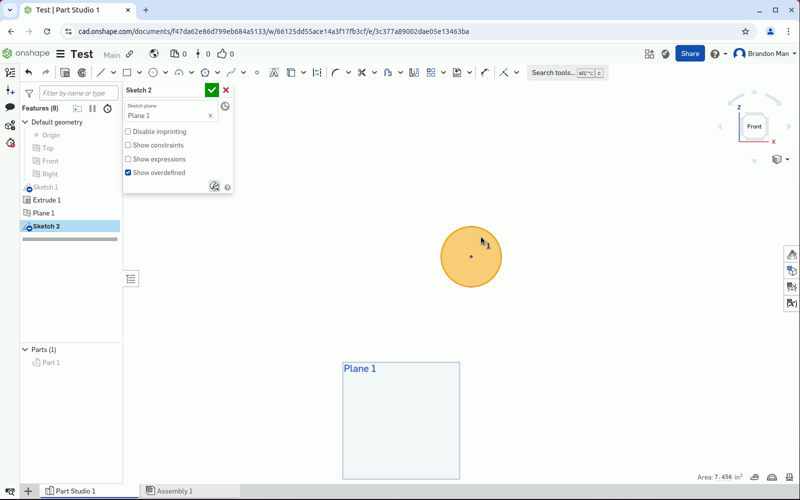
scroll(-6)
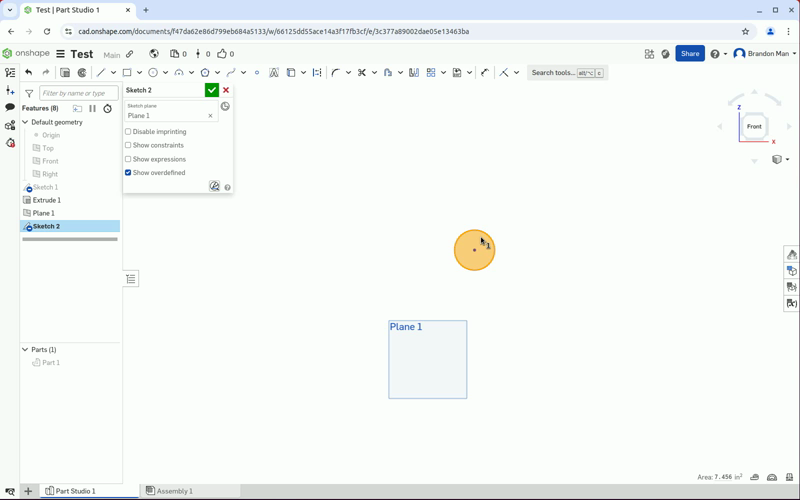
scroll(-6)
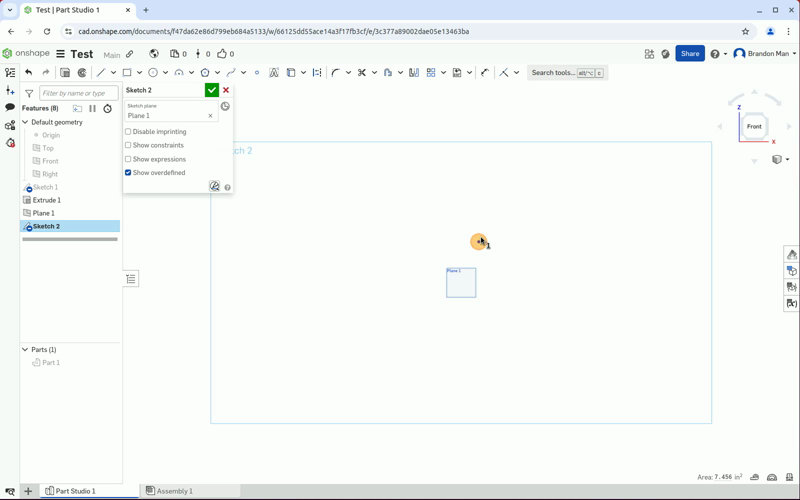
mouse_move(73, 352)
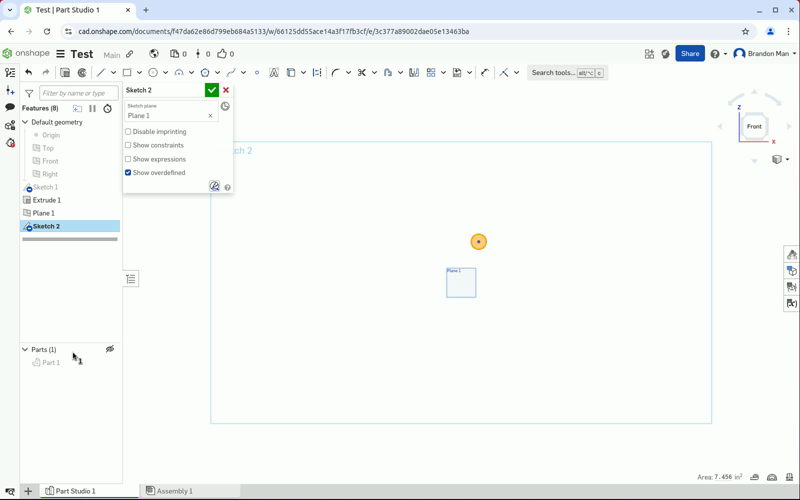
key(shift+y)
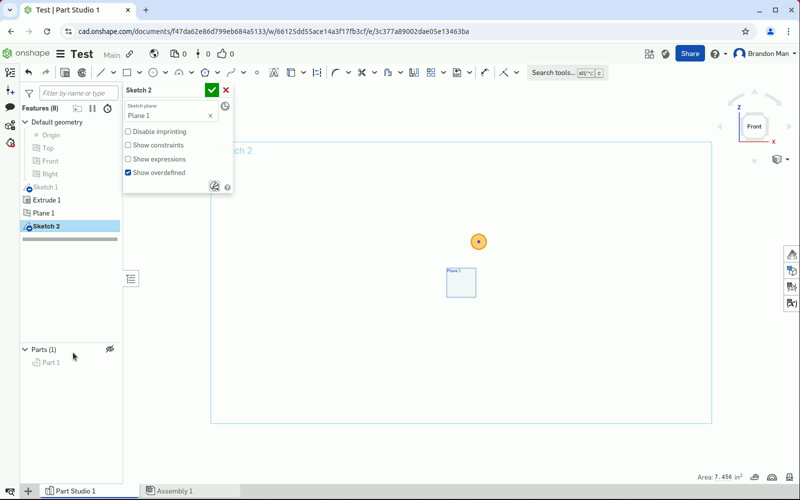
key(shift+e)
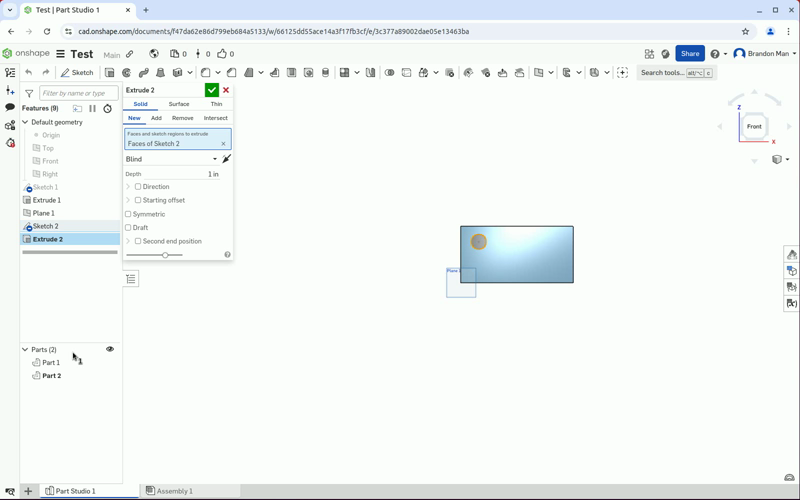
mouse_move(143, 106)
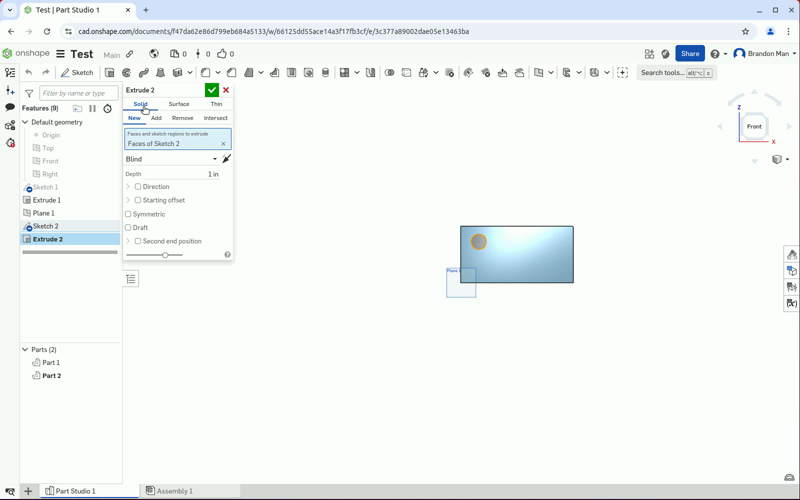
click(143, 106)
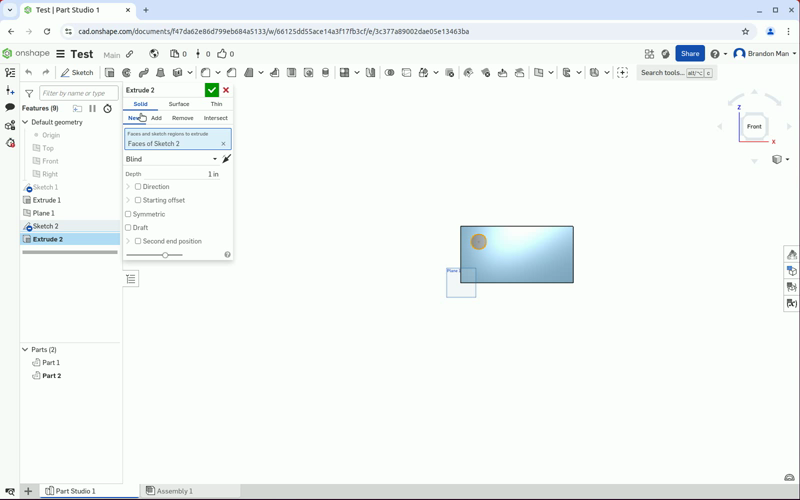
mouse_move(137, 120)
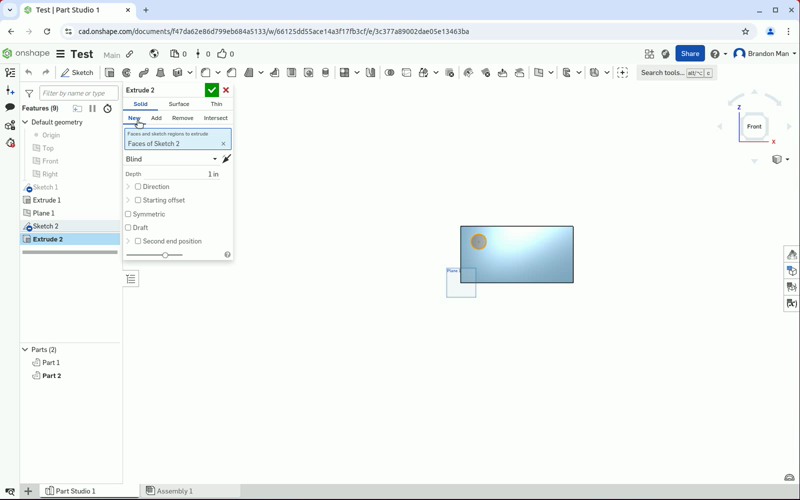
click(137, 120)
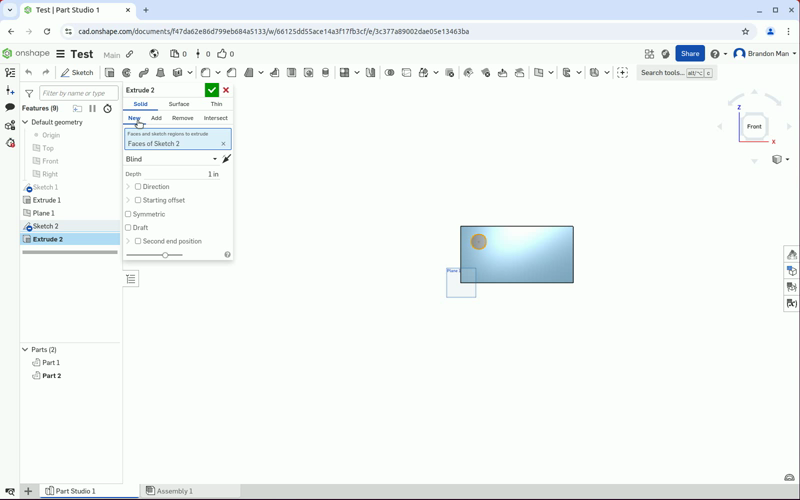
key(tab, 4)
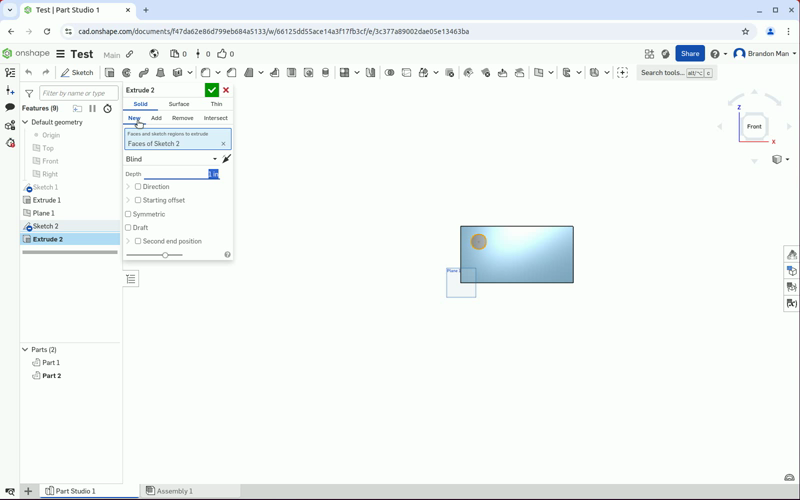
text(1.204)
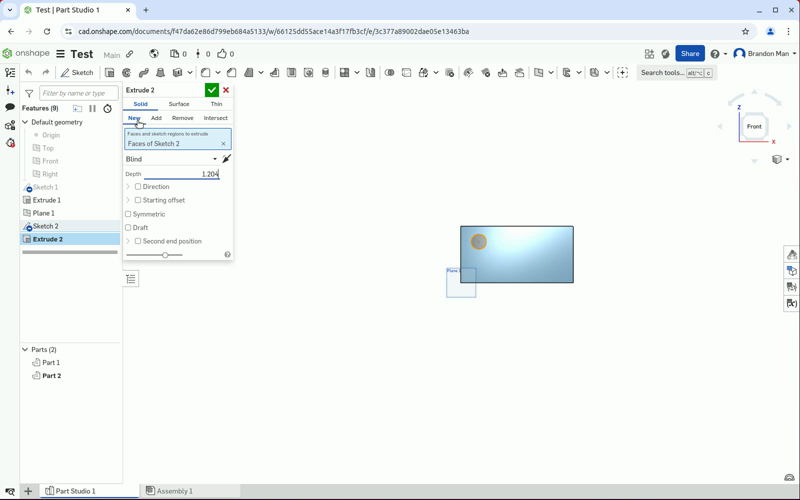
key(enter)
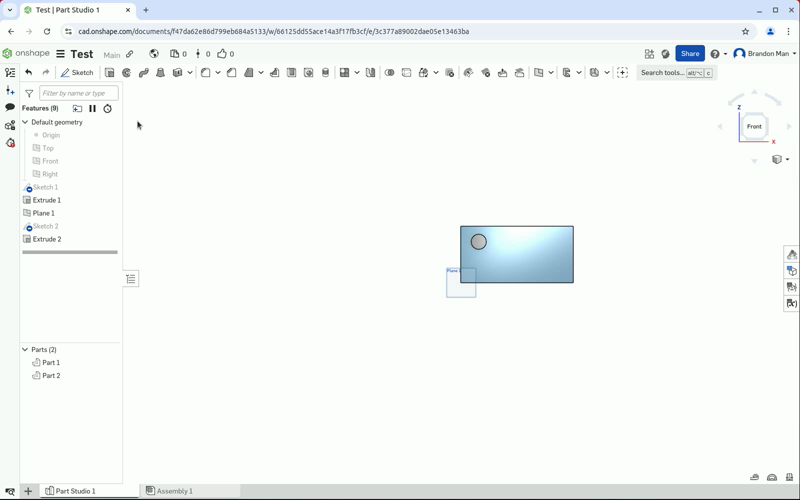
key(shift+h)
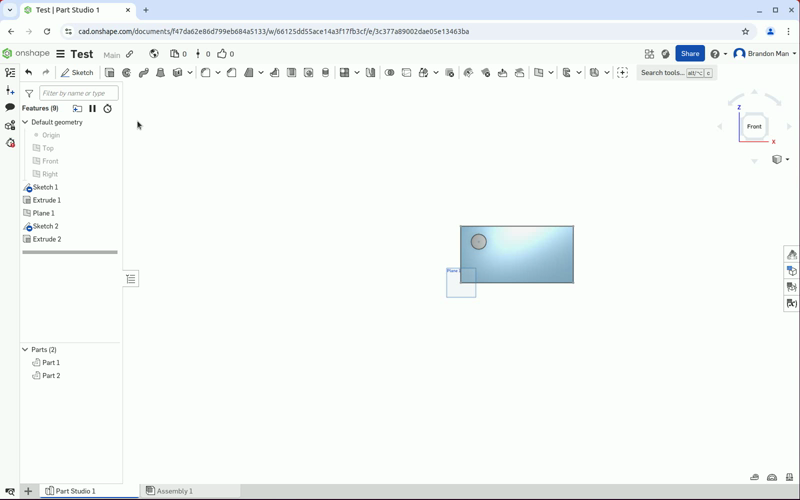
key(shift+h)
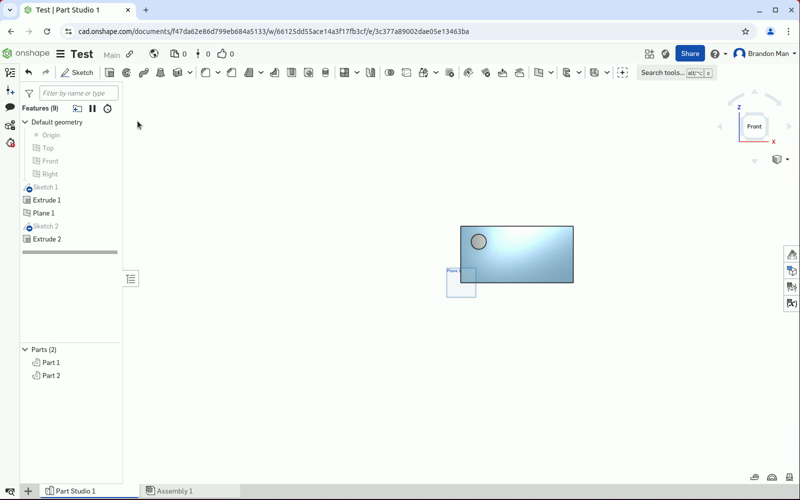
mouse_move(73, 189)
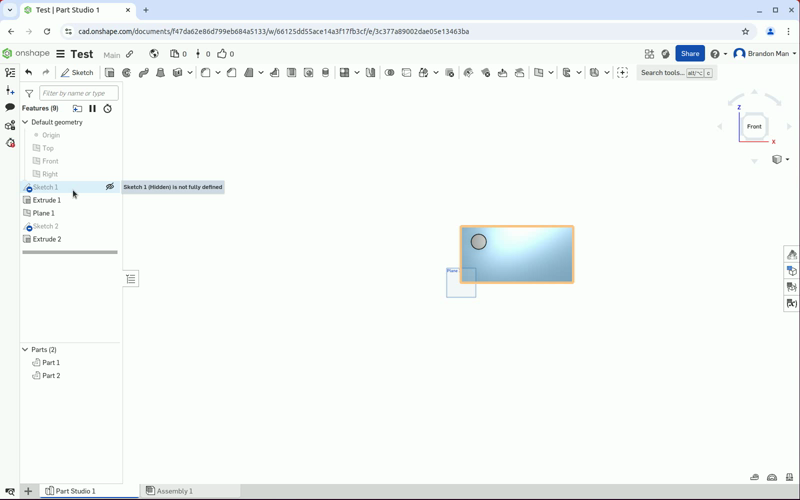
click(73, 189)
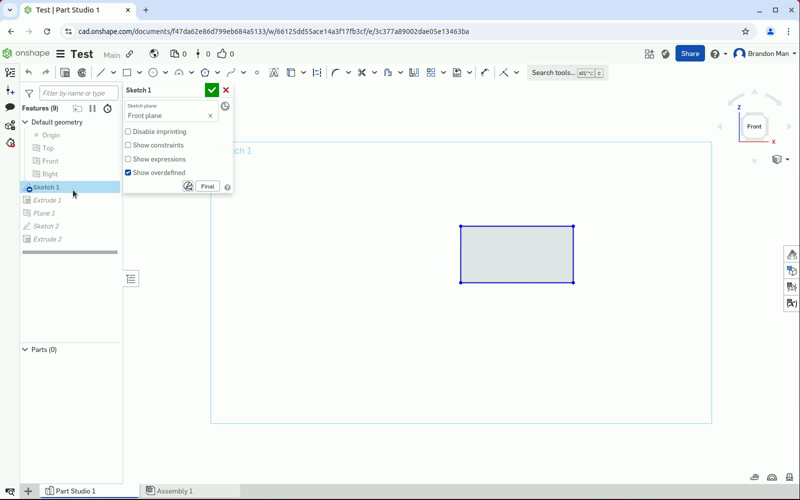
mouse_move(229, 92)
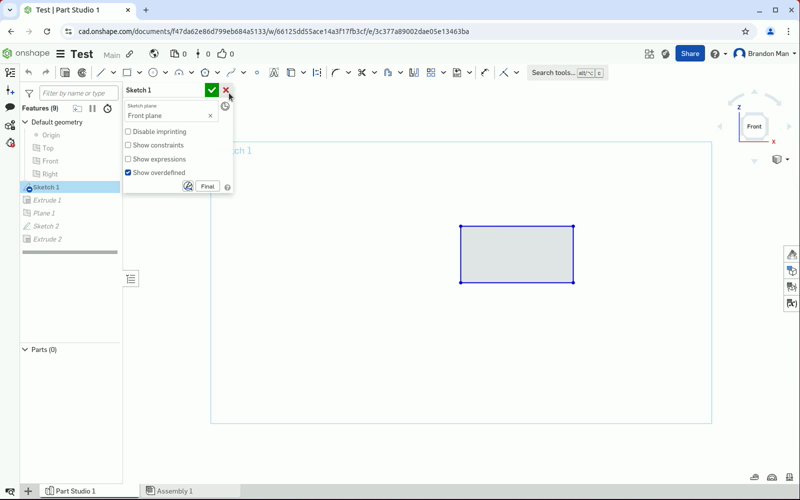
click(229, 92)
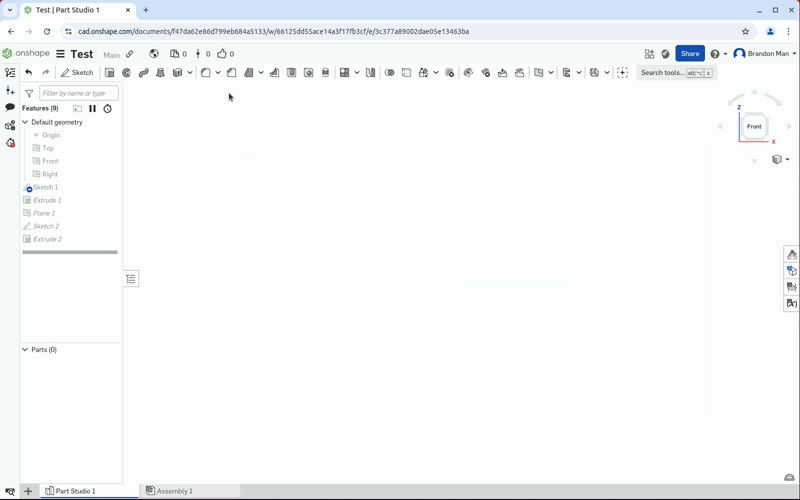
key(shift+s)
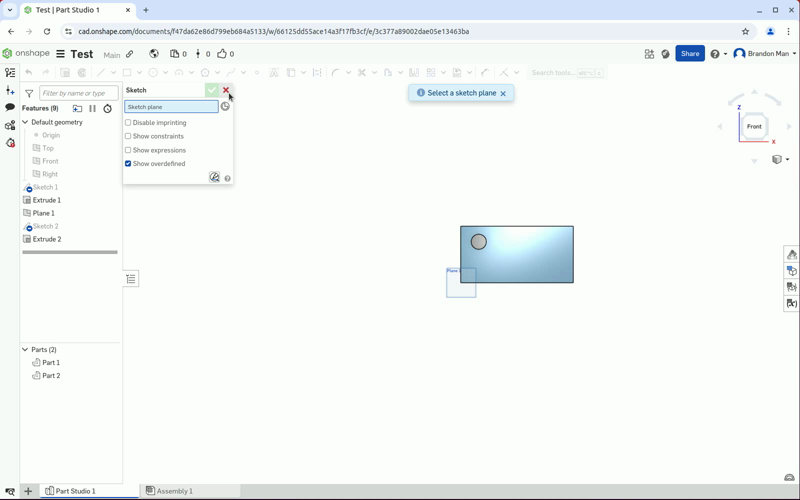
mouse_move(73, 215)
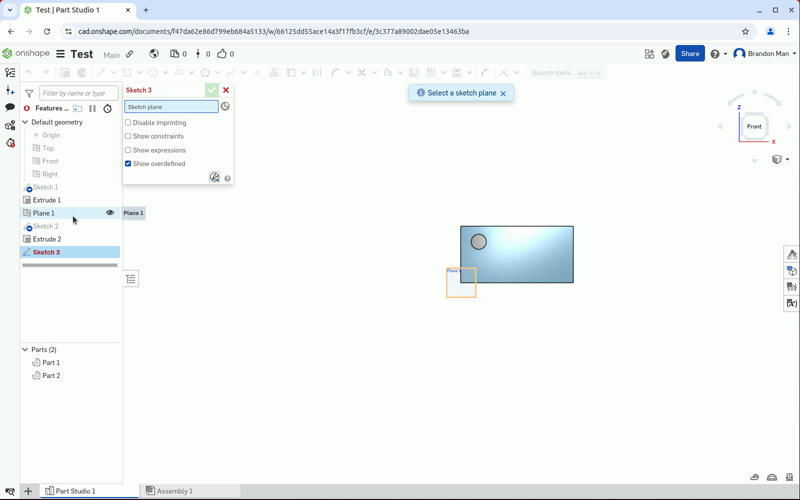
click(73, 215)
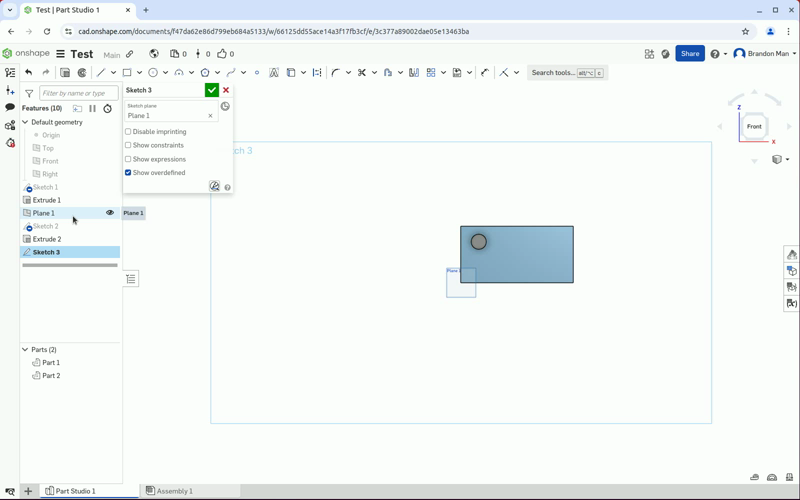
mouse_move(73, 352)
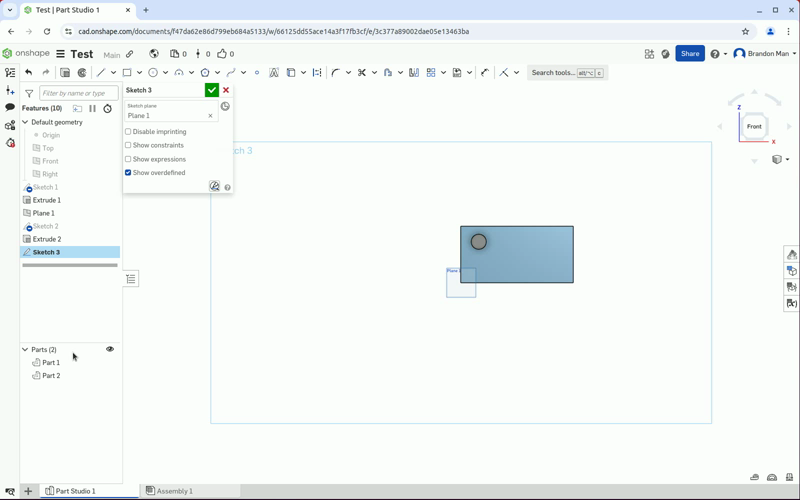
key(y)
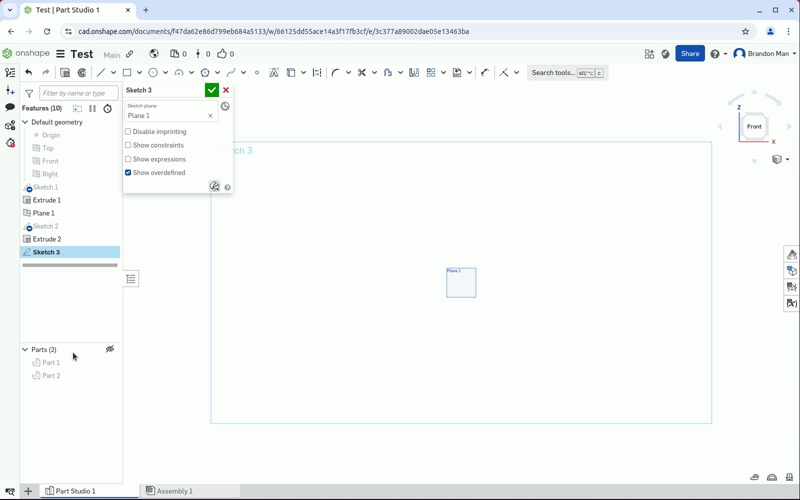
key(c)
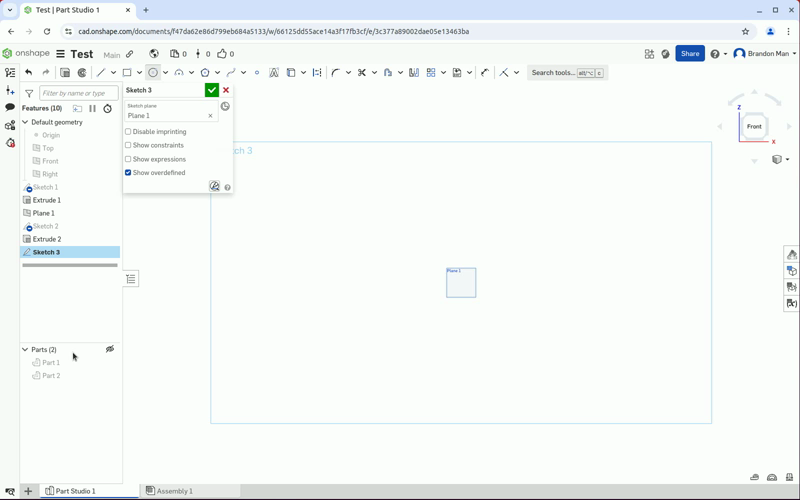
key_down(shift)
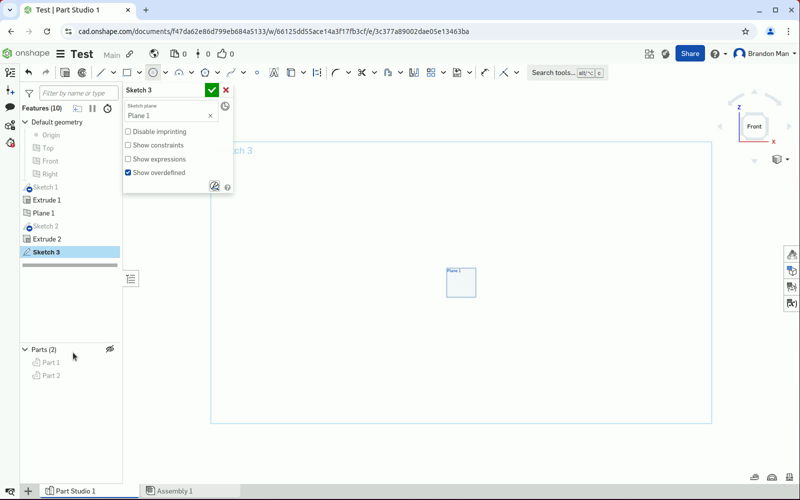
mouse_move(514, 241)
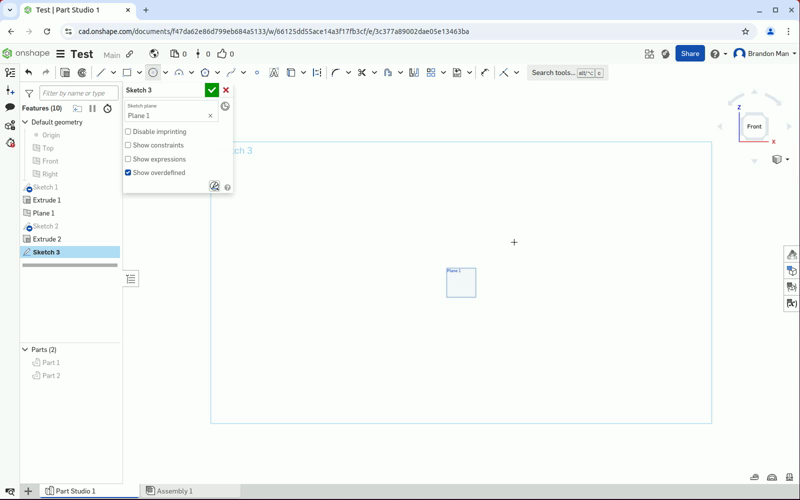
click(514, 241)
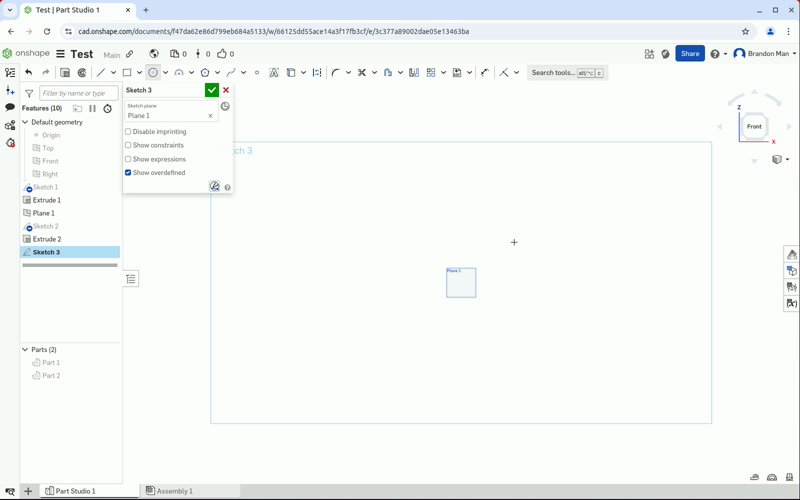
key_up(shift)
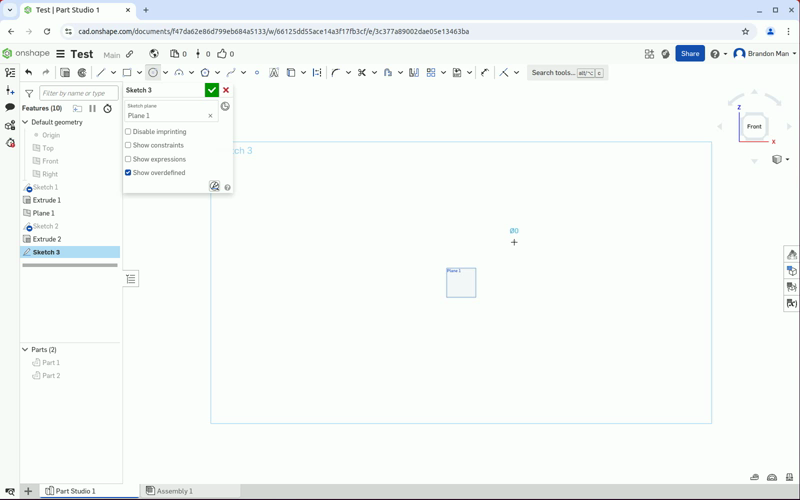
mouse_move(521, 241)
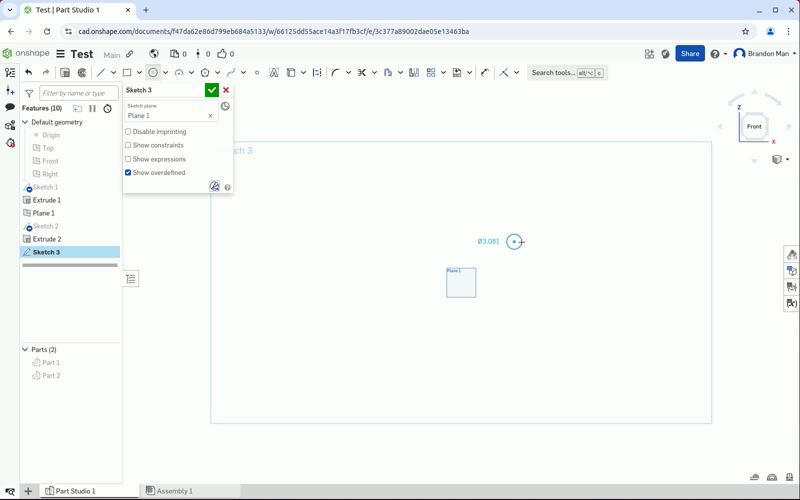
click(521, 241)
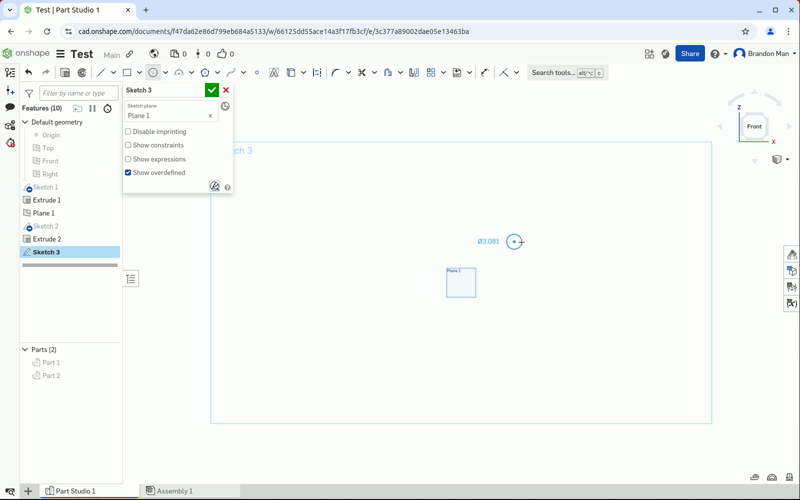
key(esc)
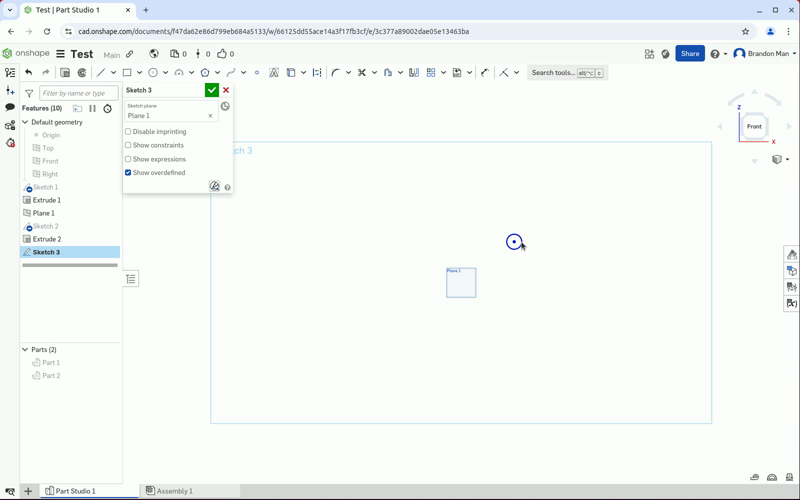
mouse_move(516, 235)
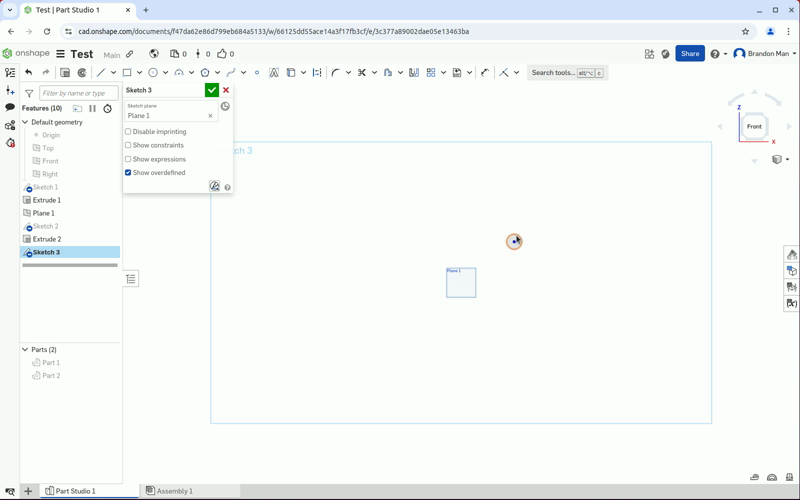
scroll(6)
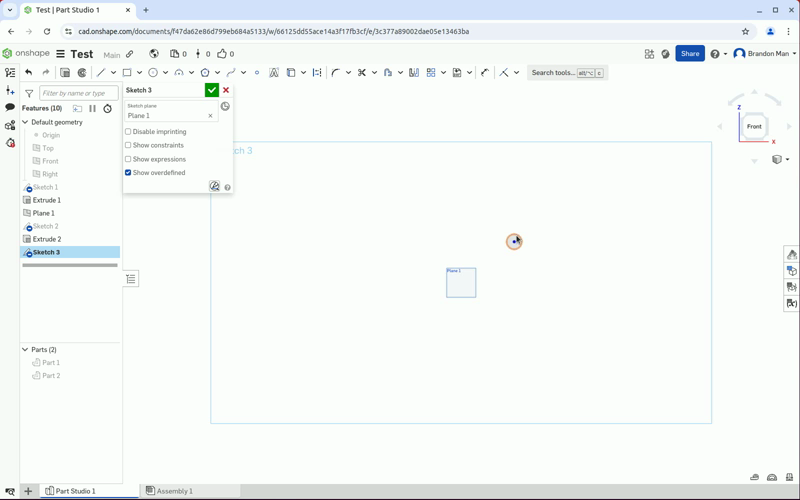
scroll(6)
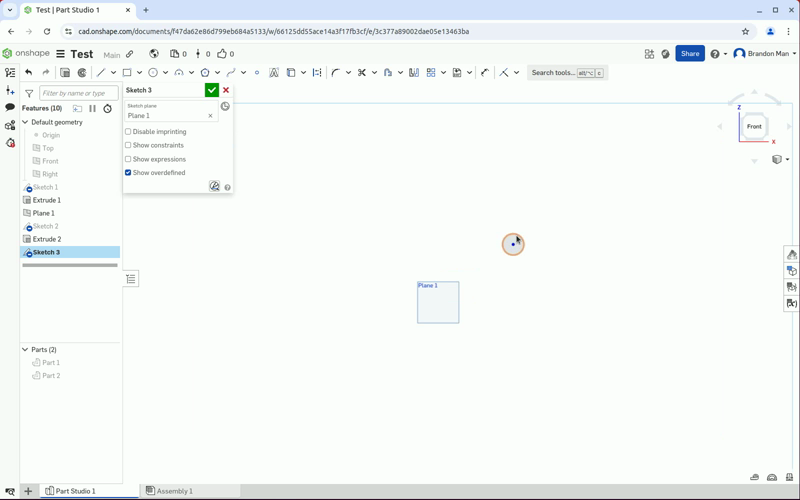
scroll(6)
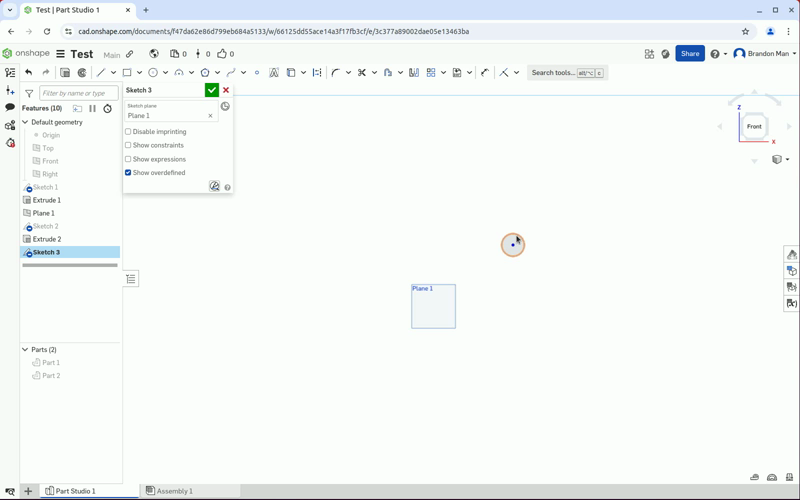
scroll(6)
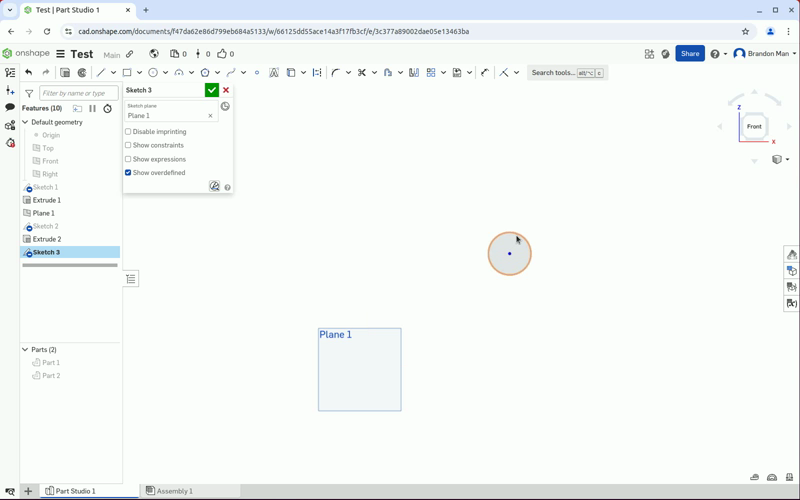
scroll(6)
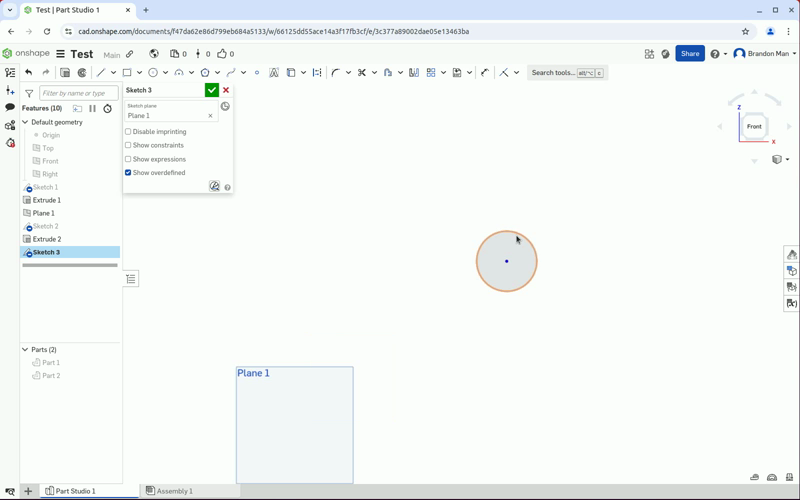
scroll(6)
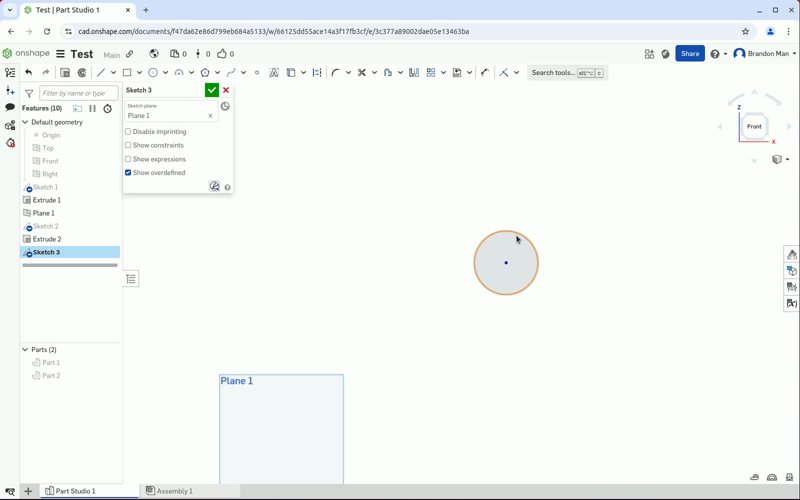
scroll(6)
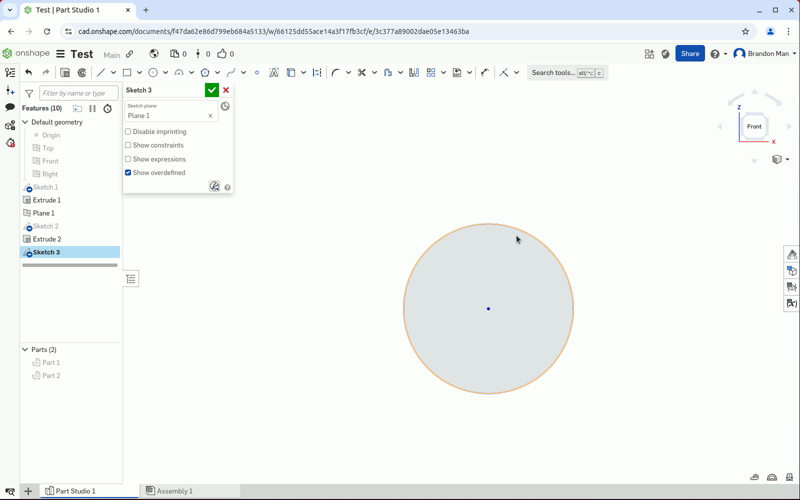
click(516, 235)
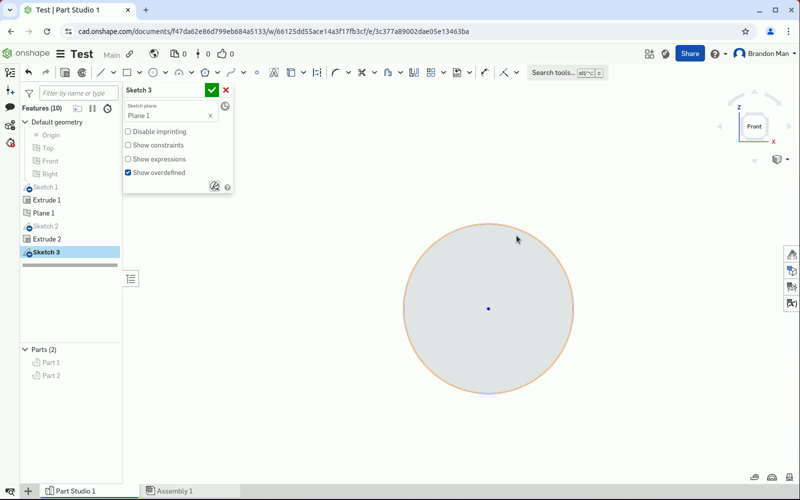
scroll(-6)
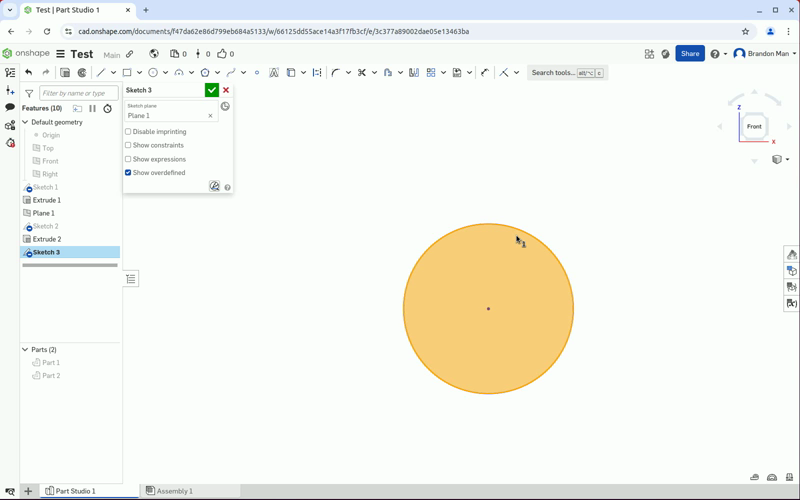
scroll(-6)
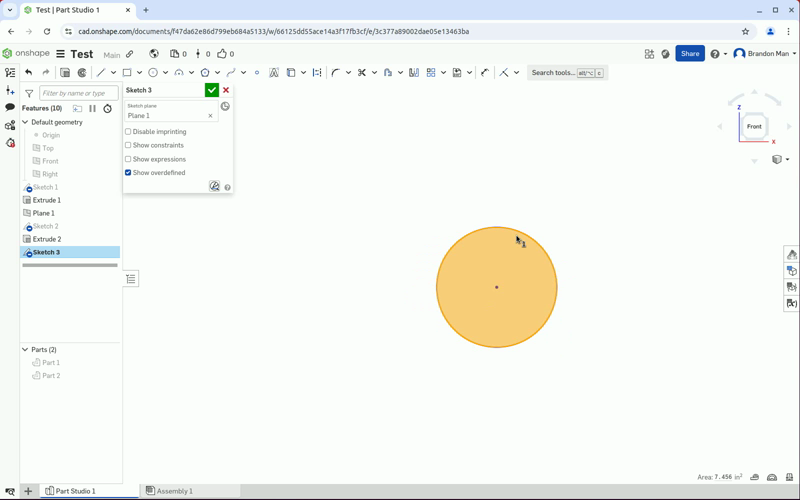
scroll(-6)
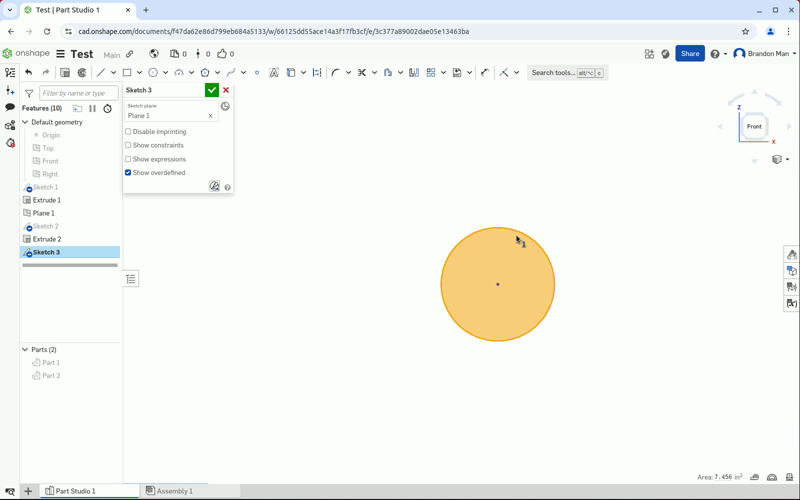
scroll(-6)
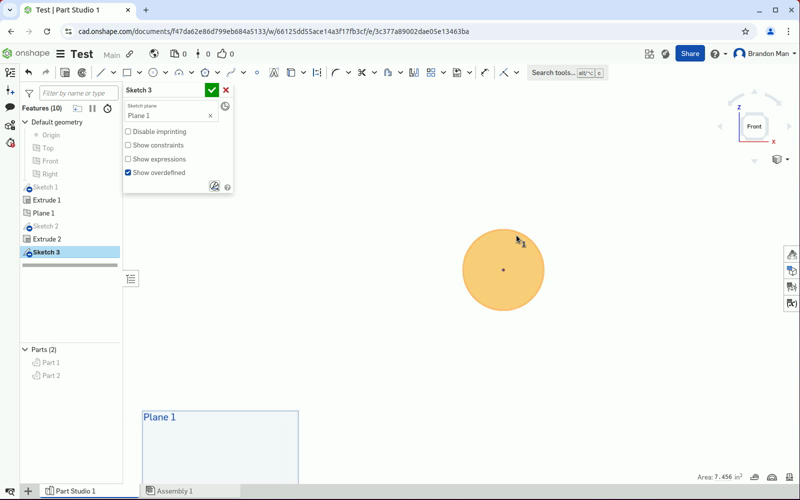
scroll(-6)
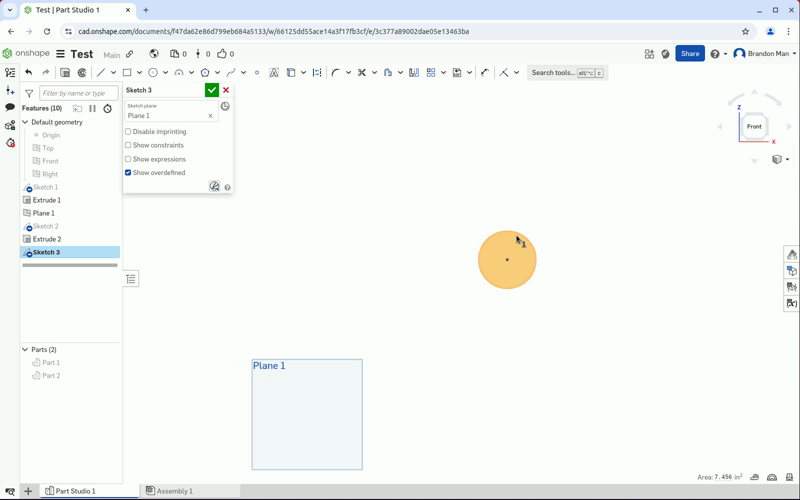
scroll(-6)
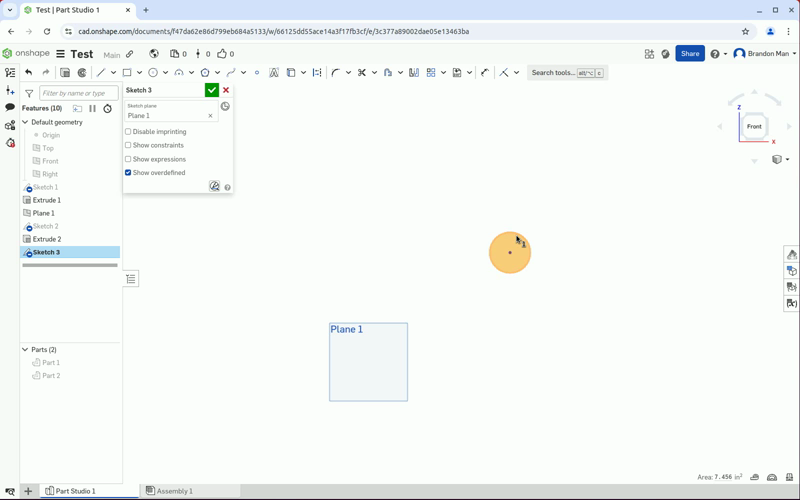
scroll(-6)
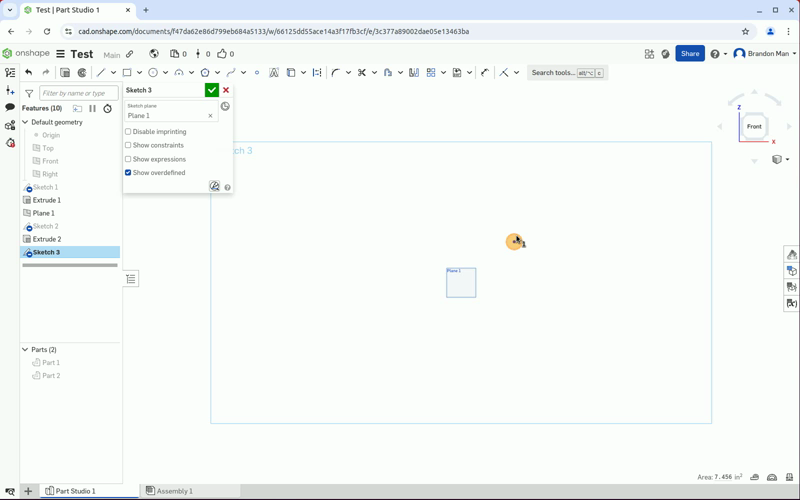
mouse_move(73, 352)
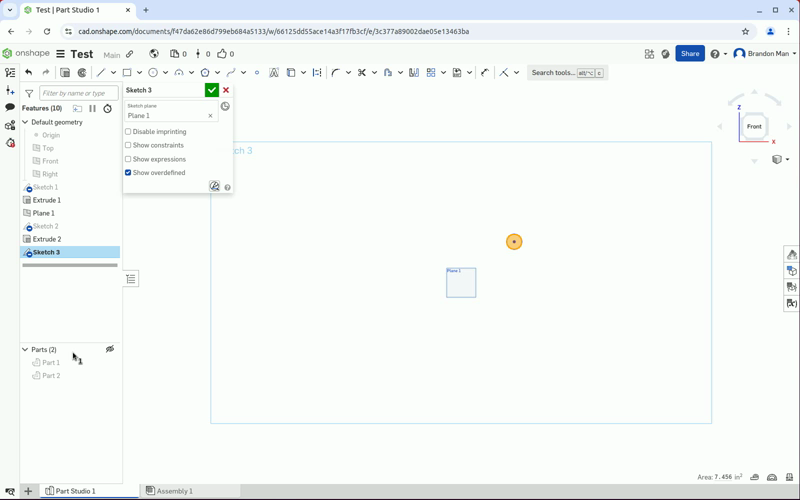
key(shift+y)
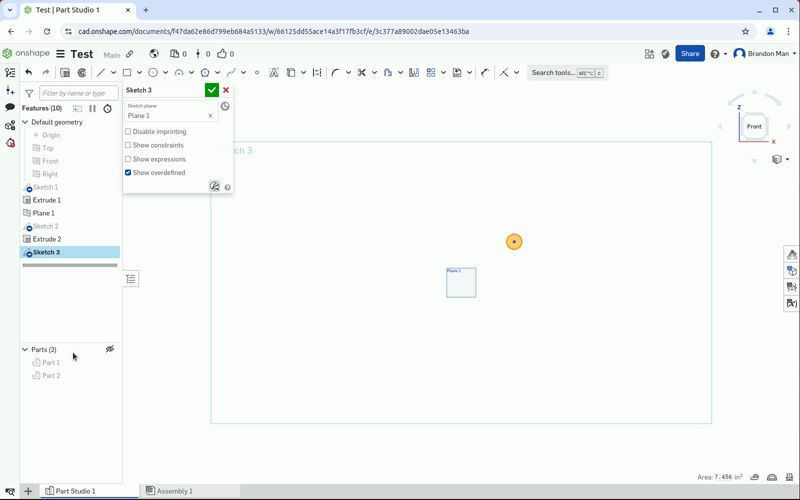
key(shift+e)
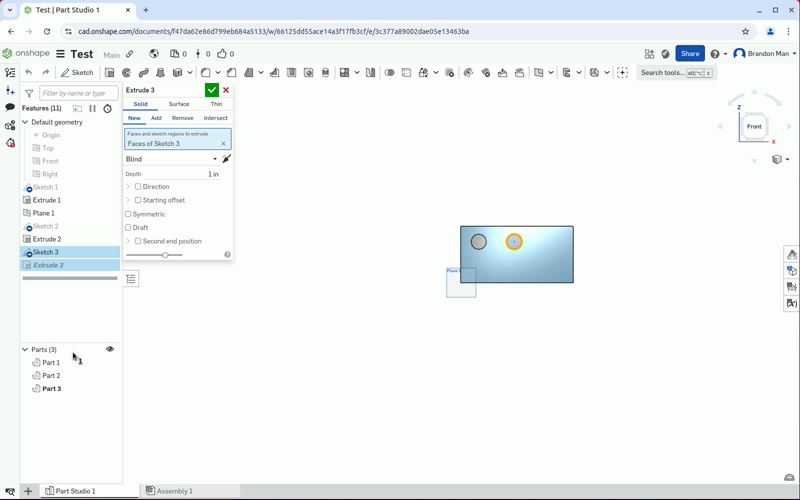
mouse_move(143, 106)
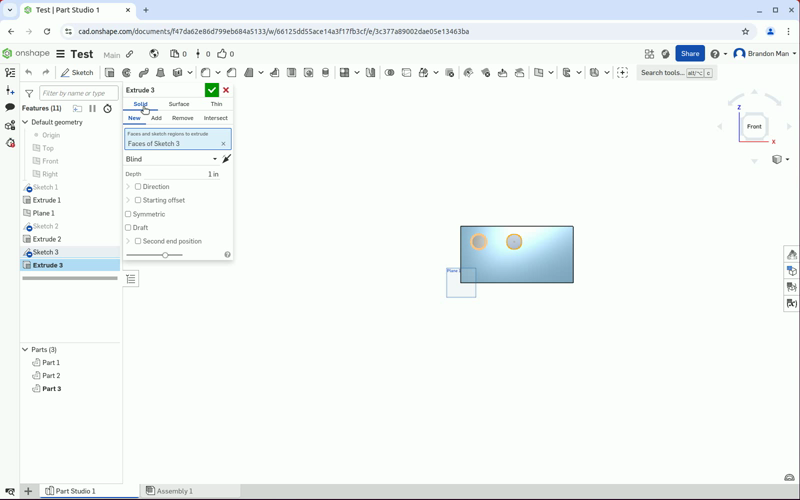
click(143, 106)
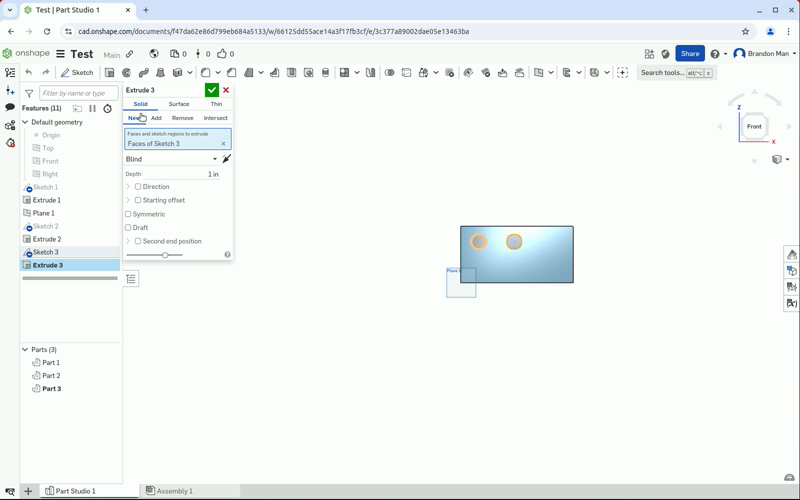
mouse_move(137, 120)
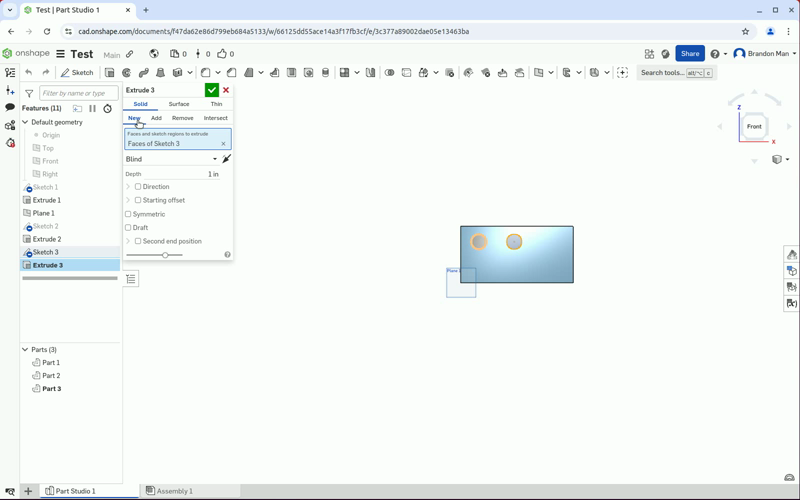
click(137, 120)
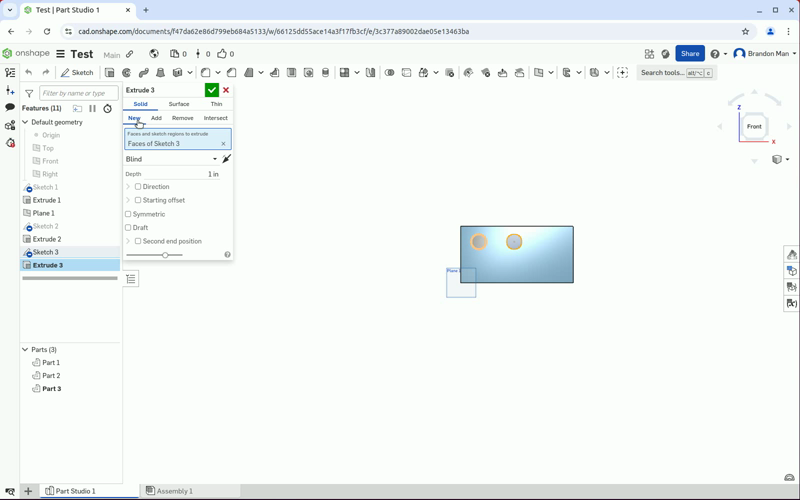
key(tab, 4)
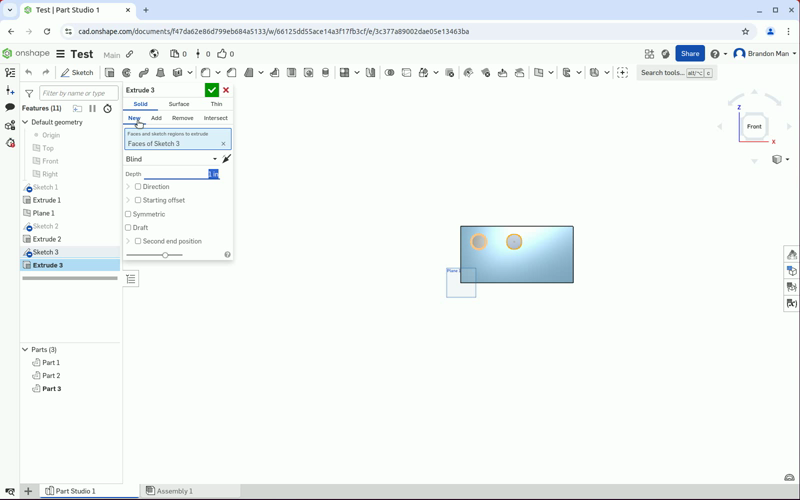
text(1.204)
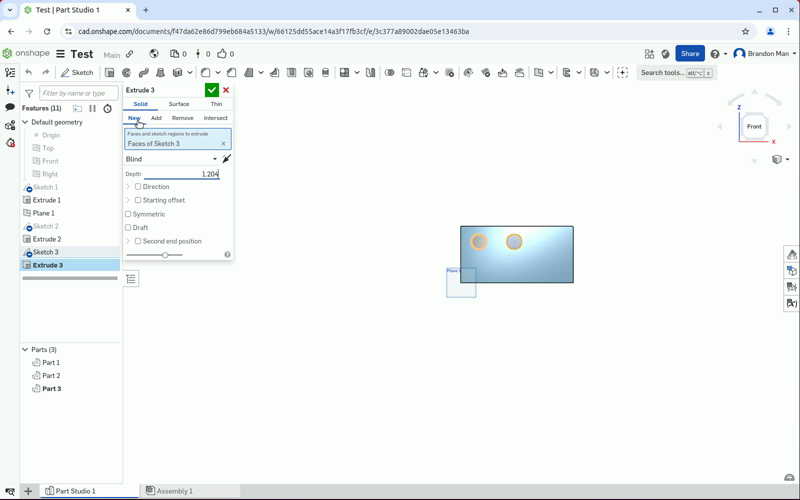
key(enter)
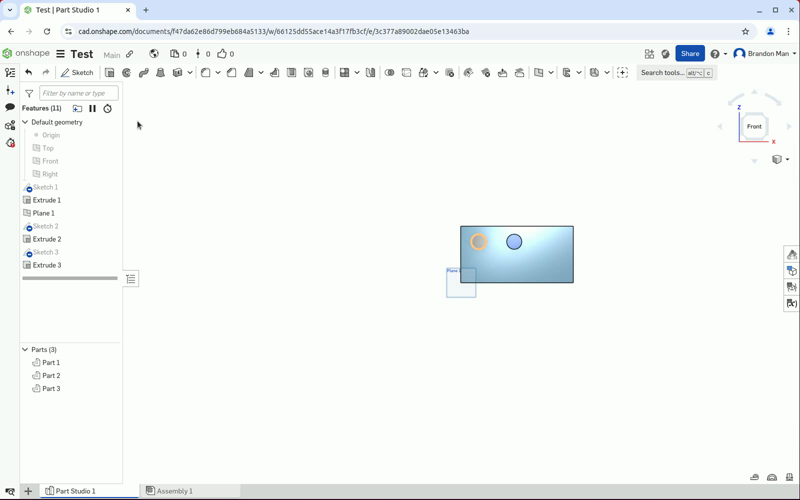
key(shift+h)
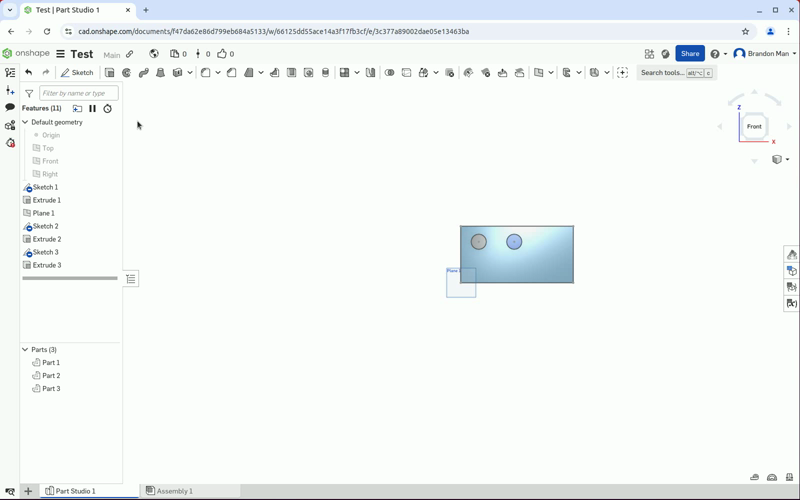
key(shift+h)
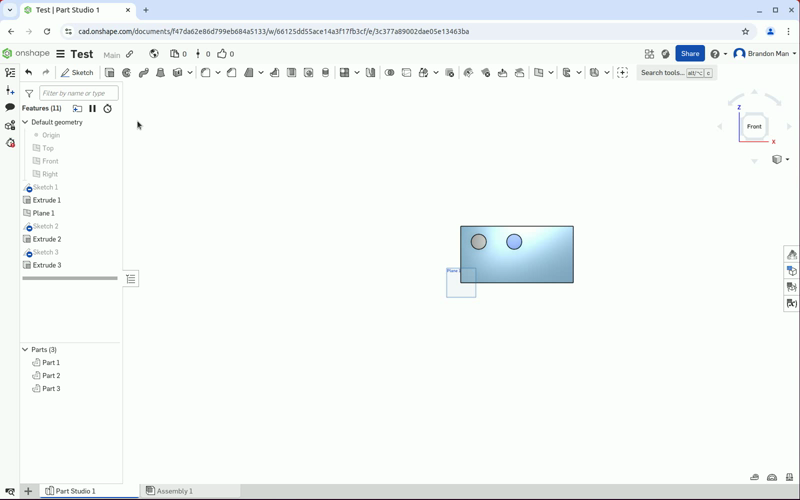
mouse_move(73, 189)
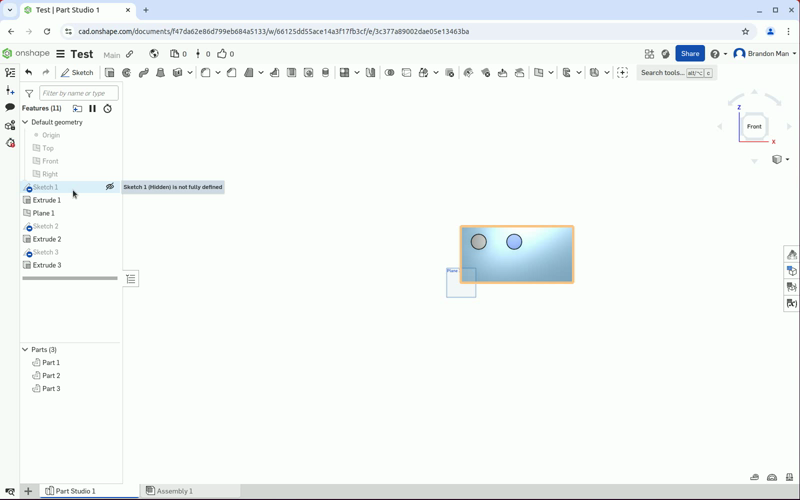
click(73, 189)
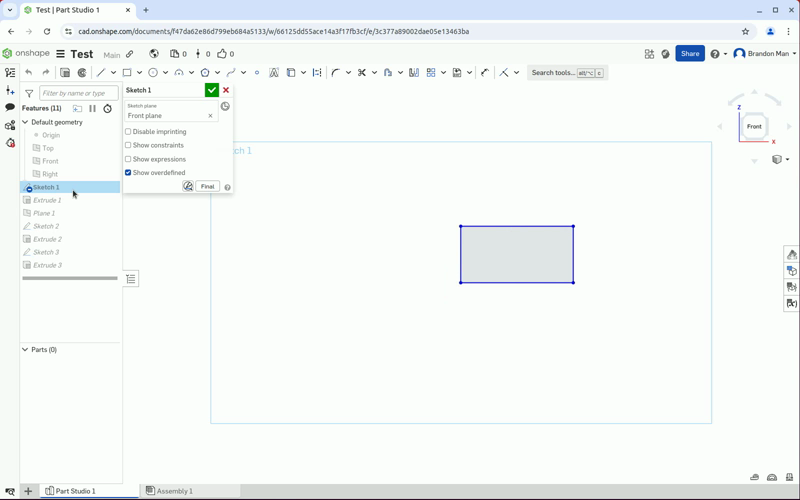
mouse_move(229, 92)
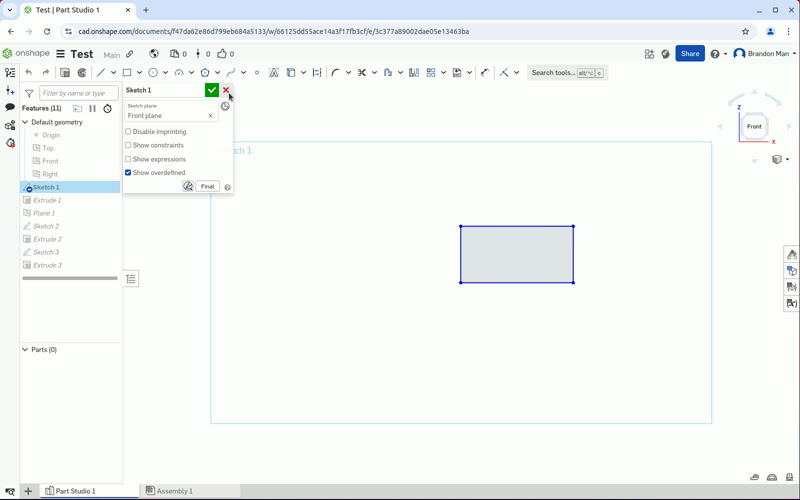
click(229, 92)
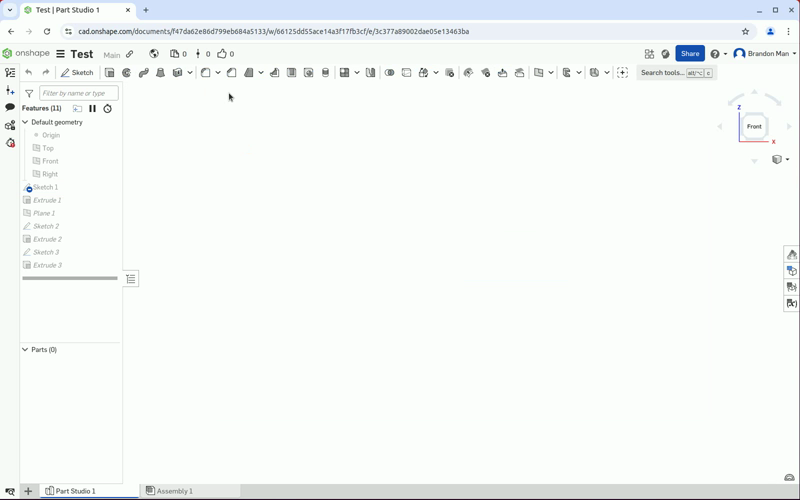
key(shift+s)
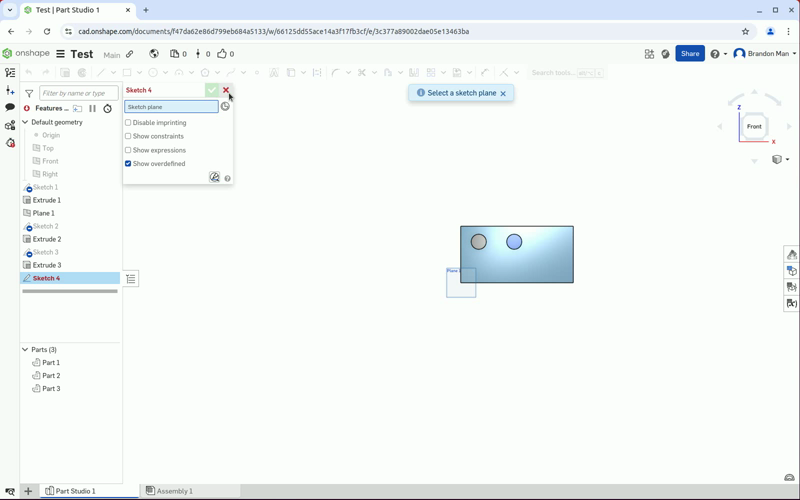
mouse_move(73, 215)
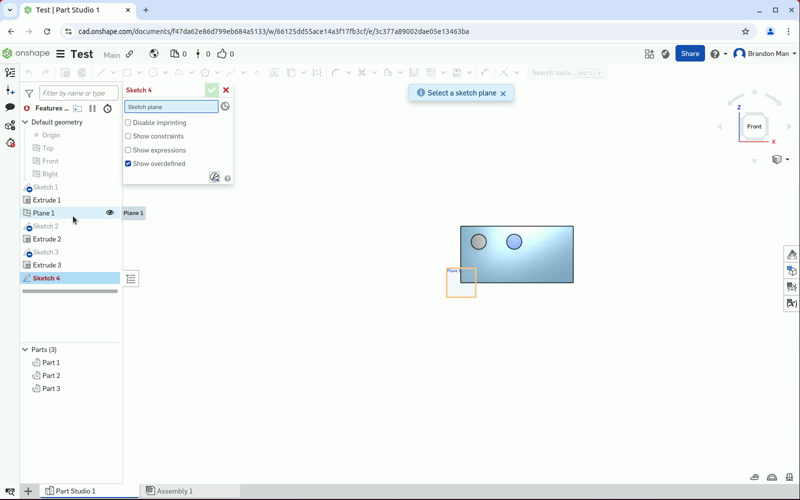
click(73, 215)
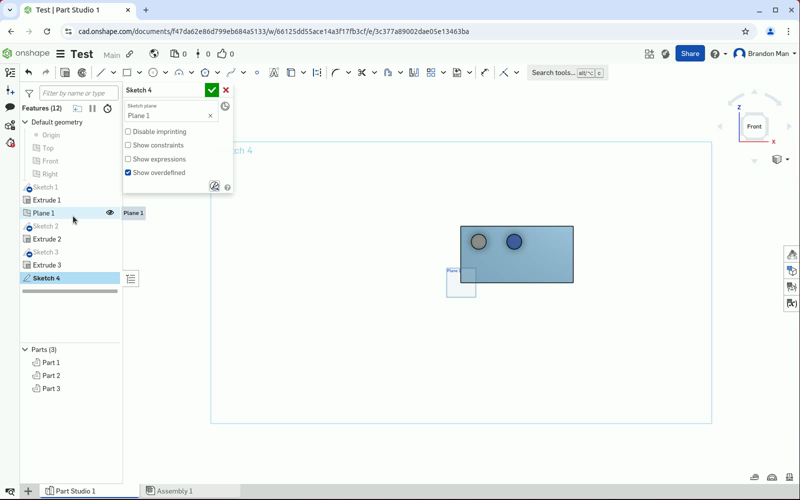
mouse_move(73, 352)
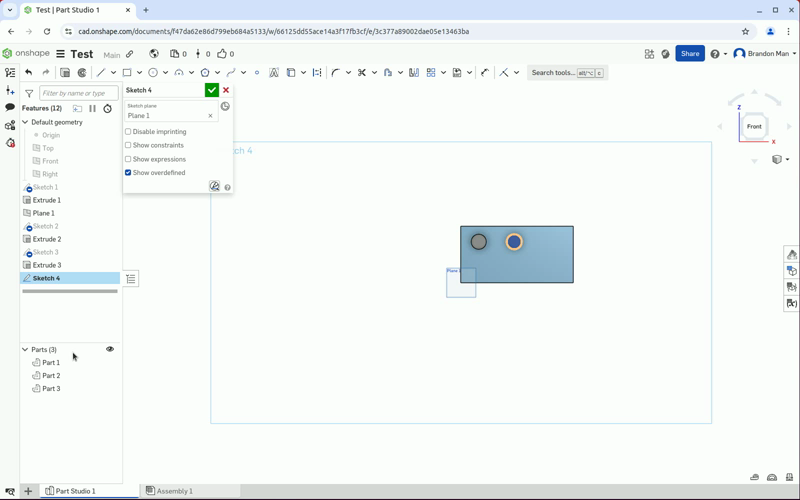
key(y)
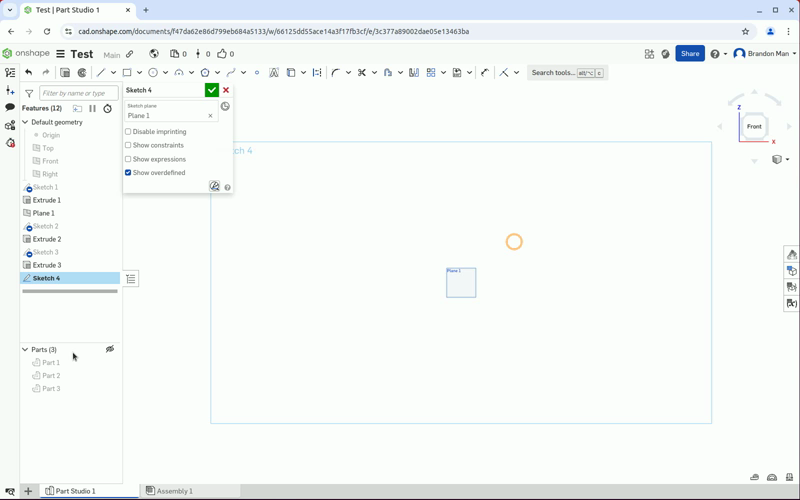
key(c)
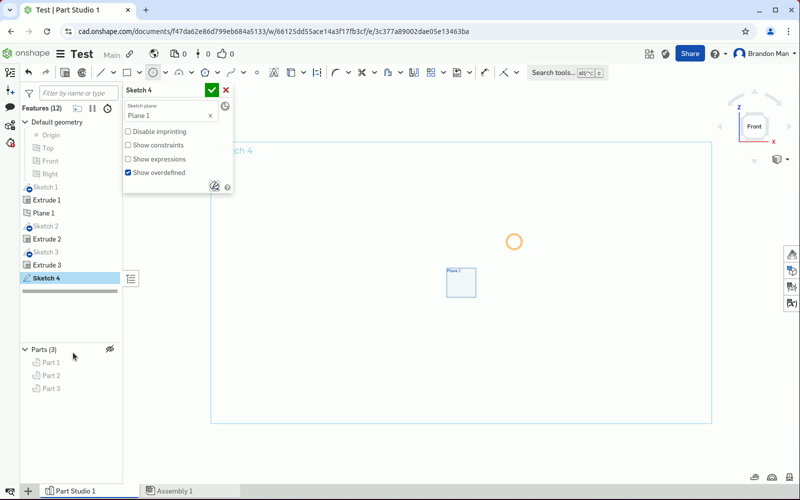
key_down(shift)
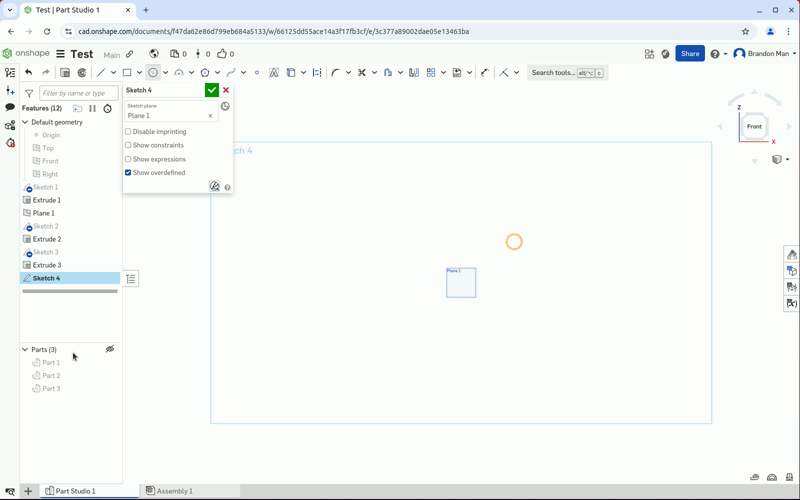
mouse_move(549, 241)
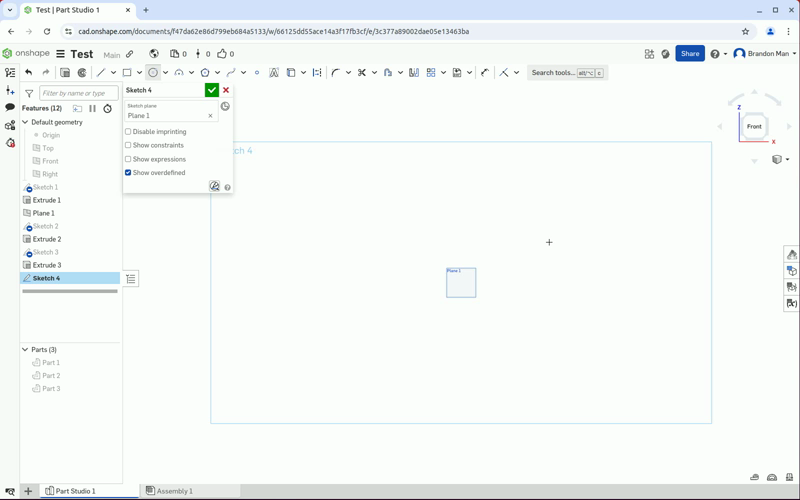
click(549, 241)
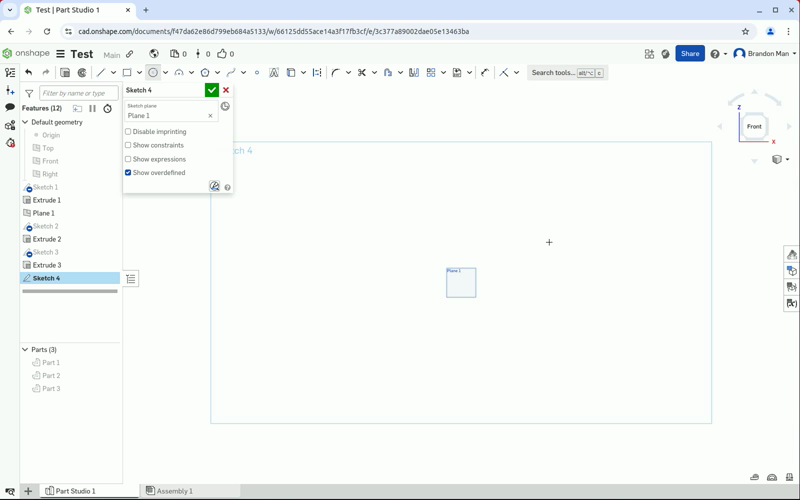
key_up(shift)
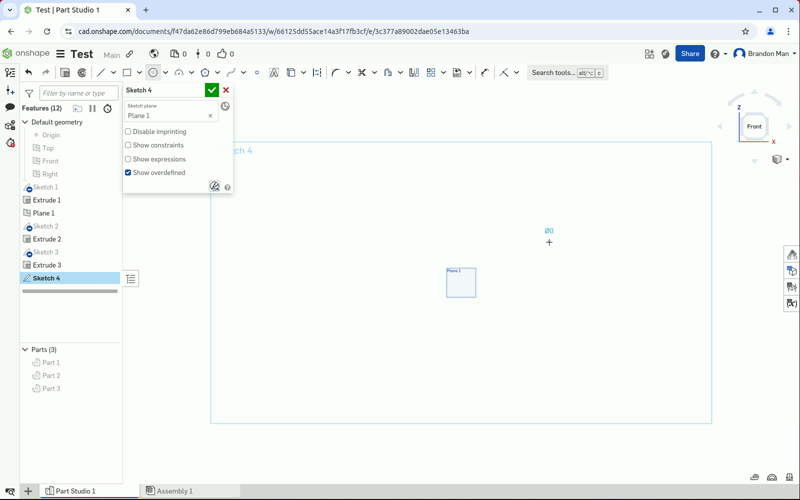
mouse_move(556, 241)
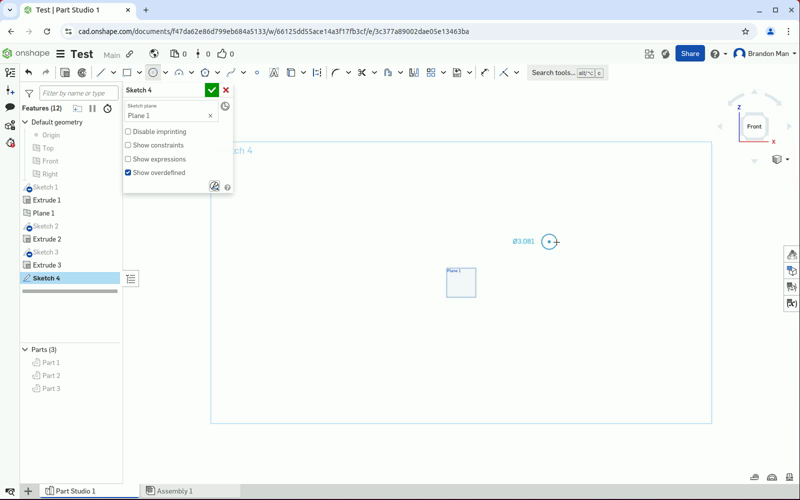
click(556, 241)
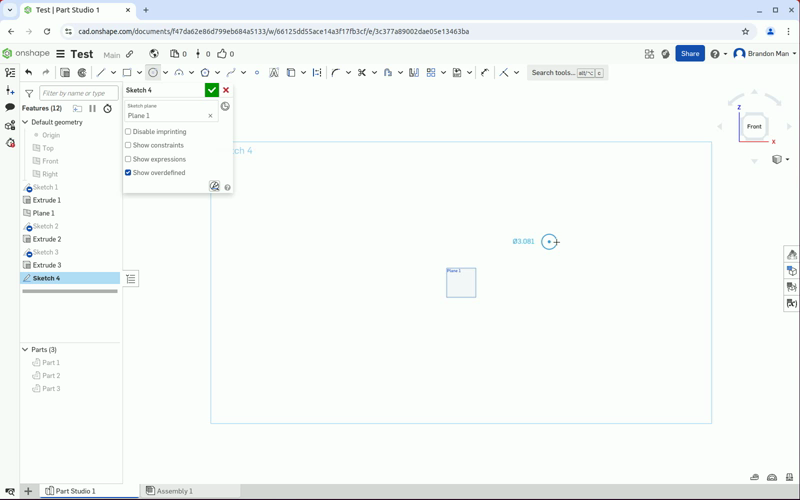
key(esc)
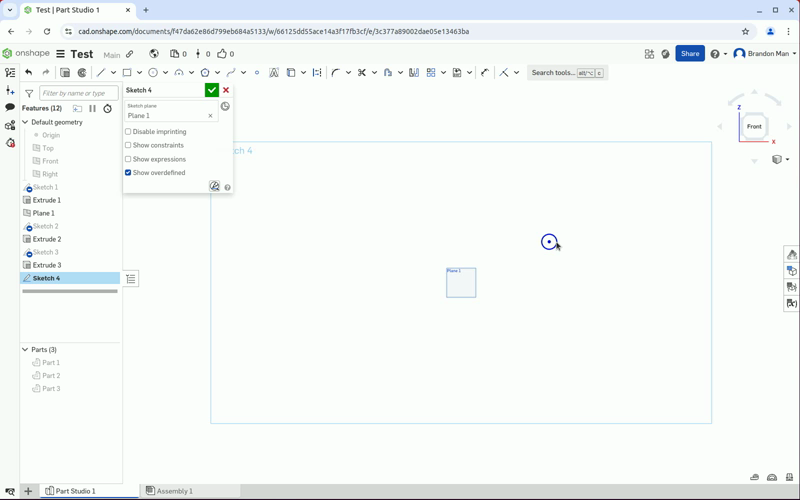
mouse_move(547, 245)
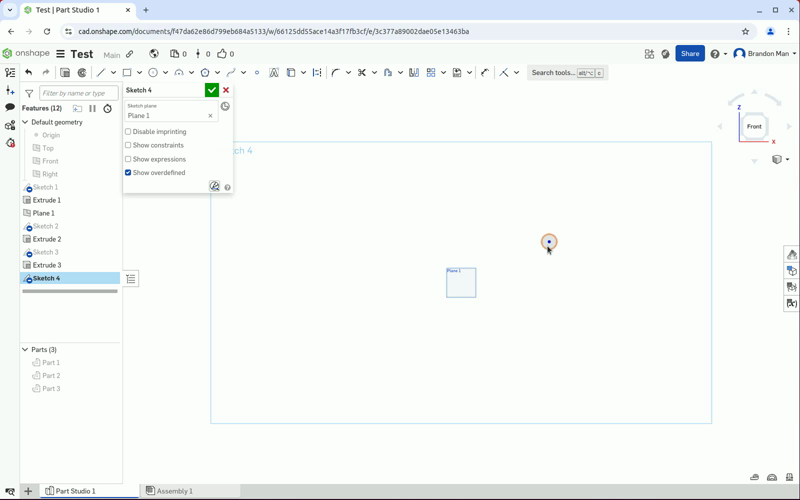
scroll(6)
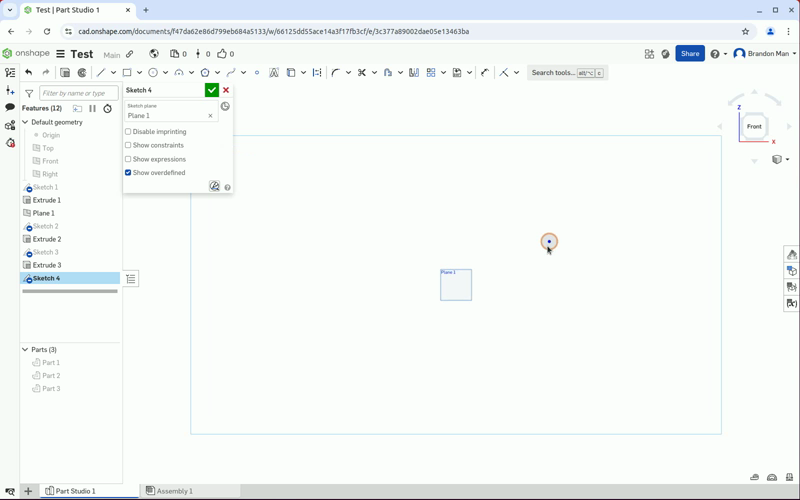
scroll(6)
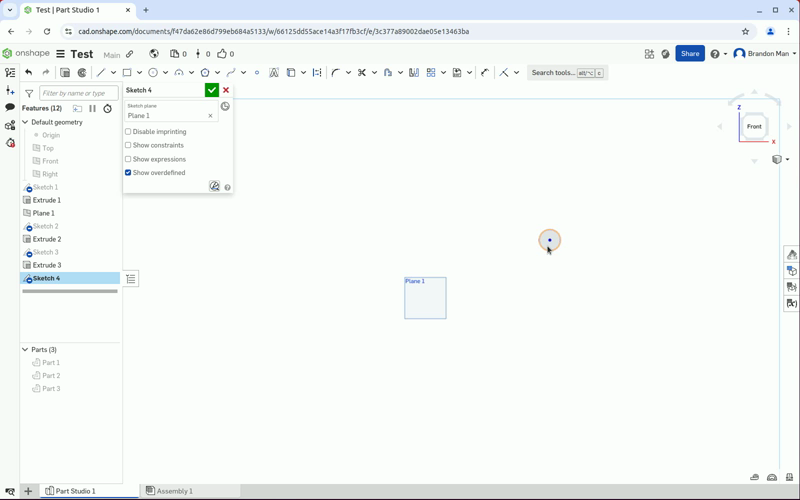
scroll(6)
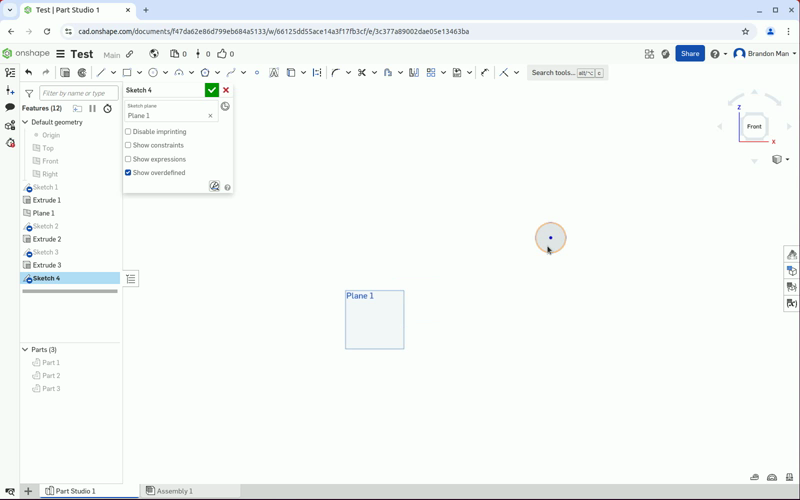
scroll(6)
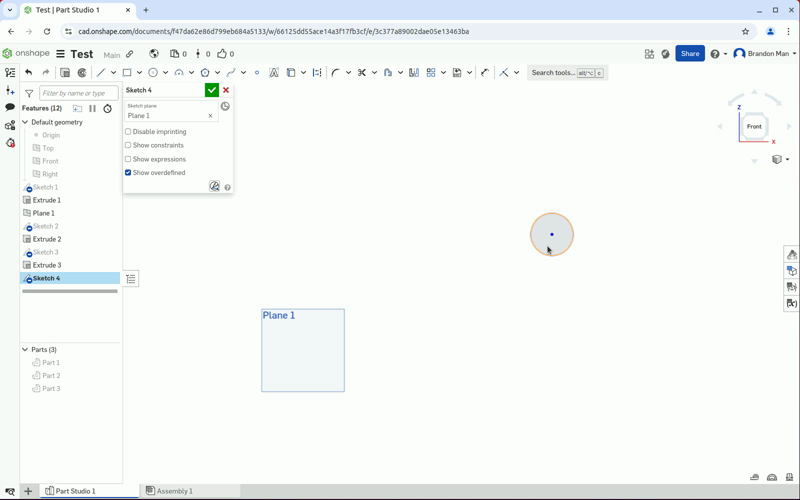
scroll(6)
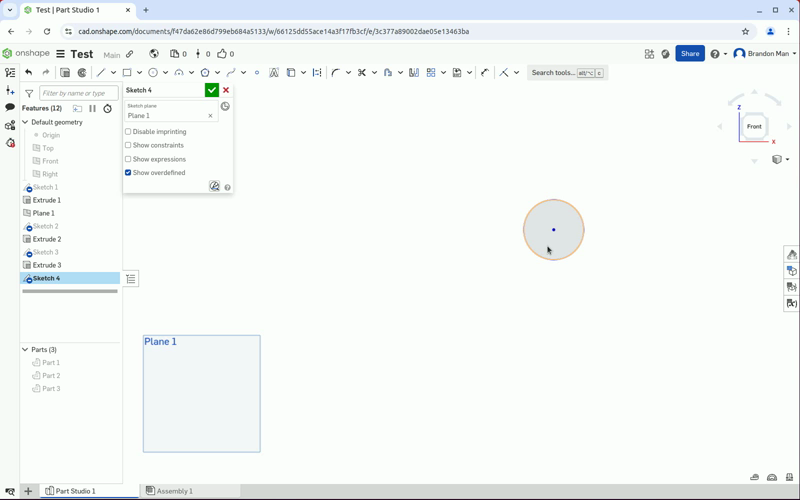
scroll(6)
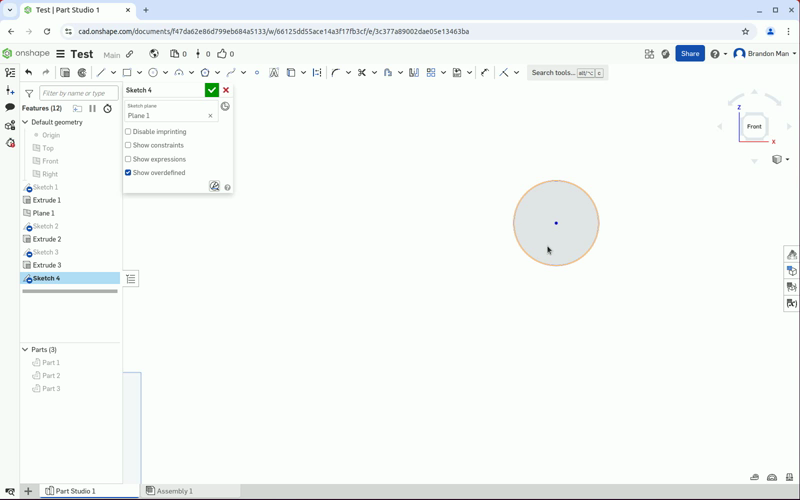
scroll(6)
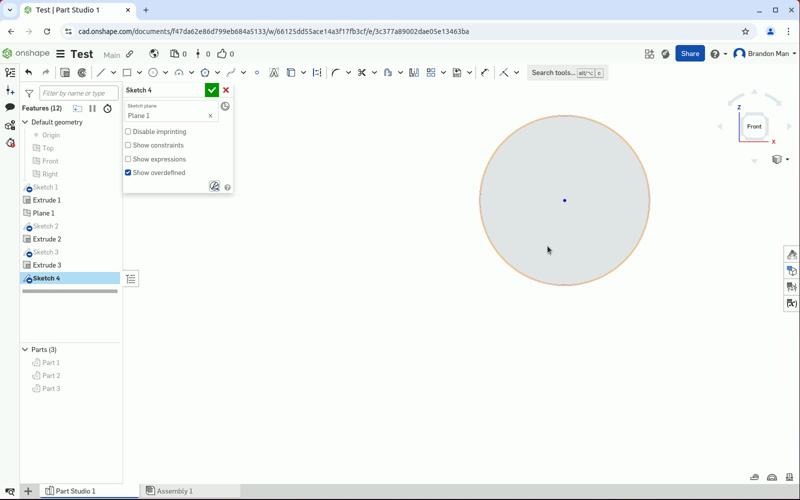
click(547, 245)
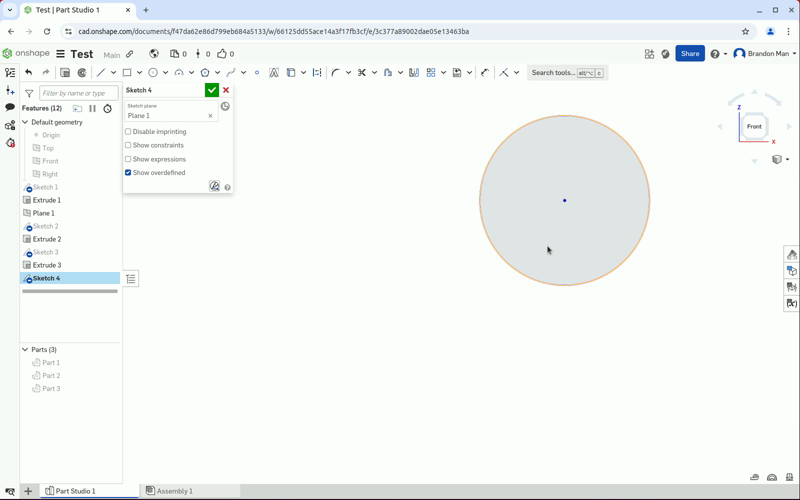
scroll(-6)
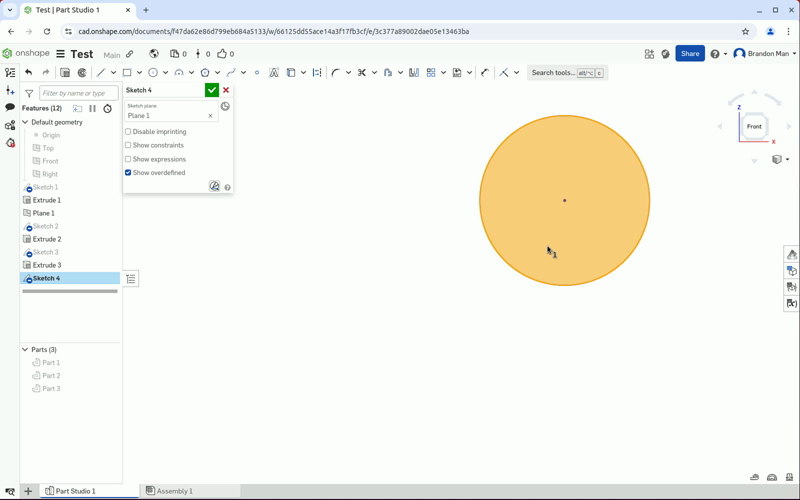
scroll(-6)
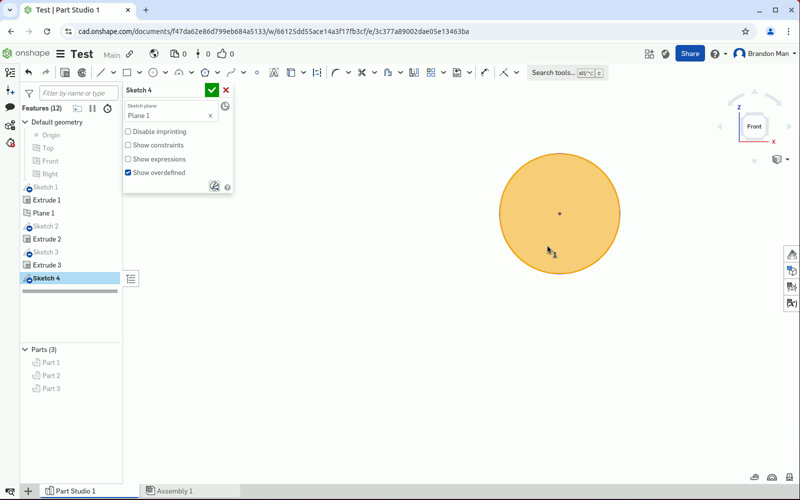
scroll(-6)
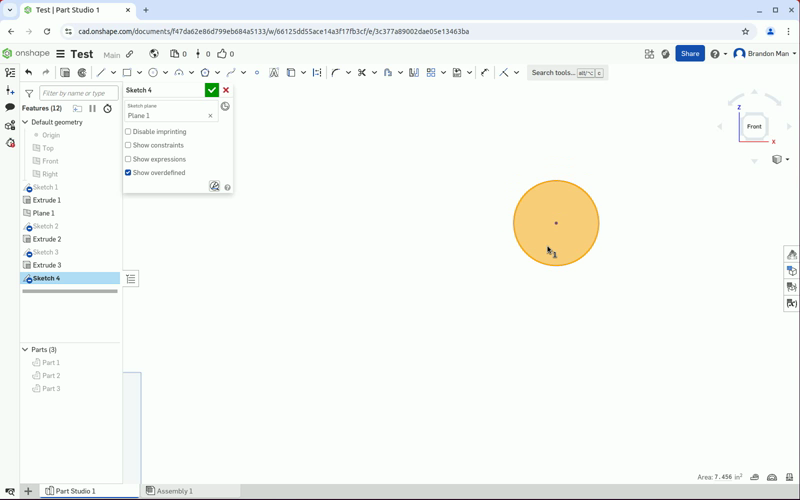
scroll(-6)
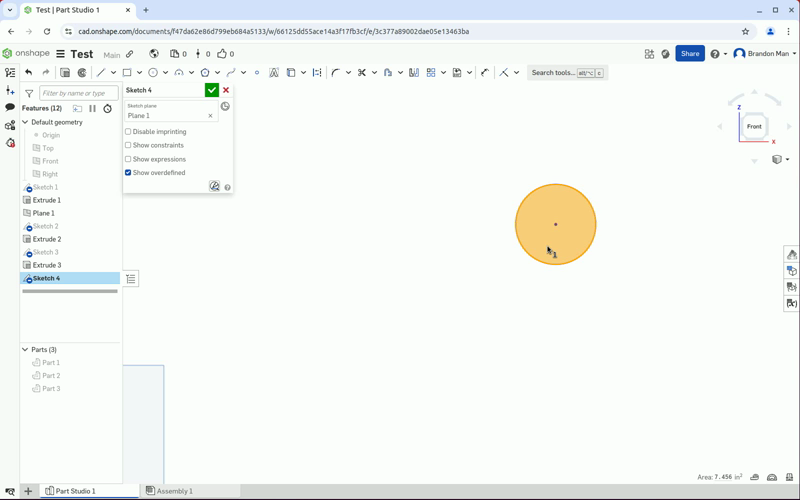
scroll(-6)
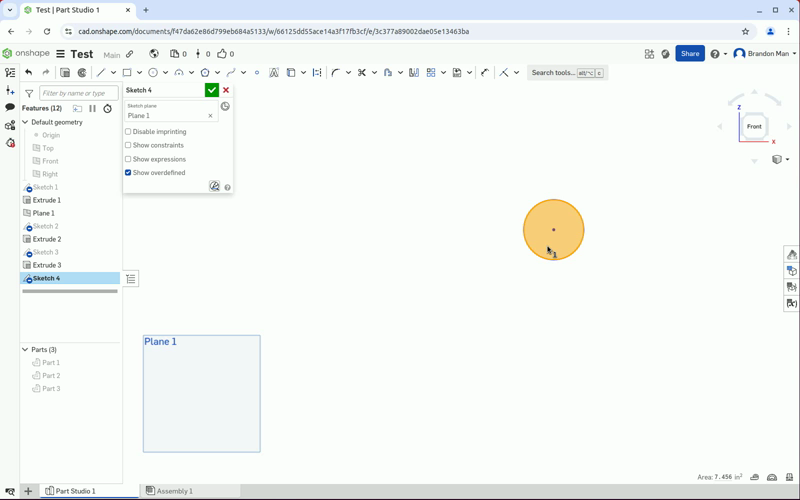
scroll(-6)
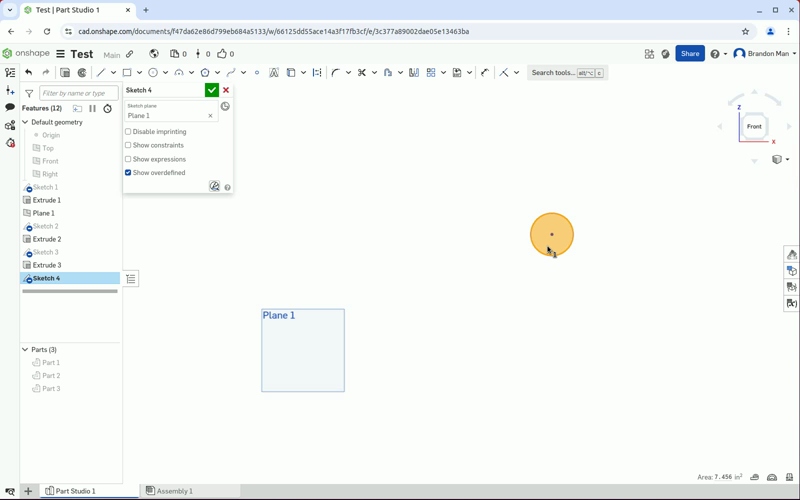
scroll(-6)
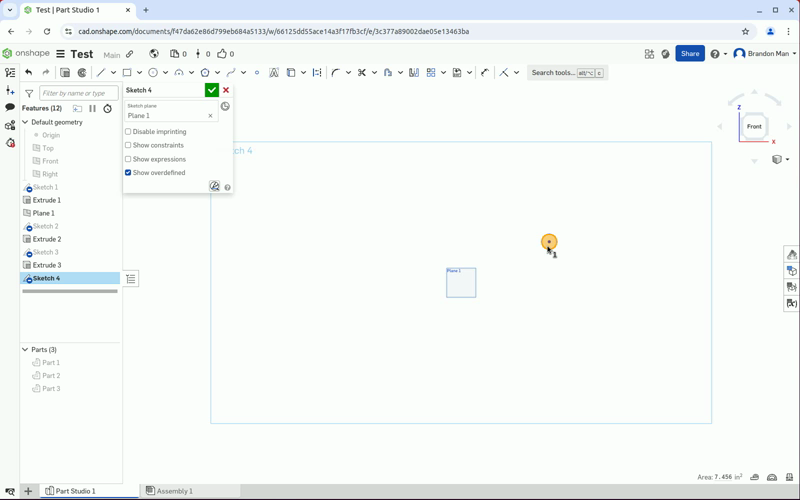
mouse_move(73, 352)
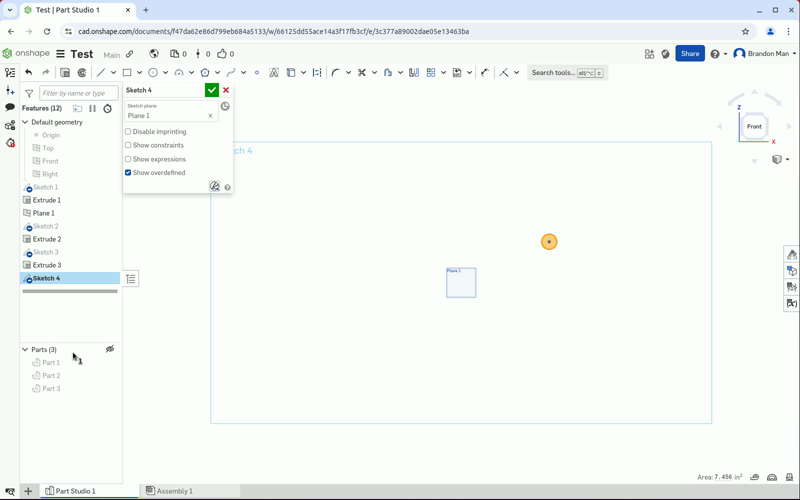
key(shift+y)
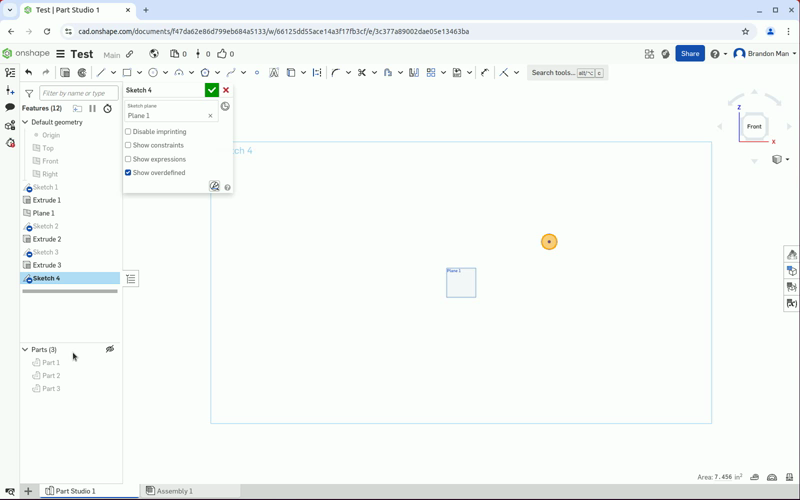
key(shift+e)
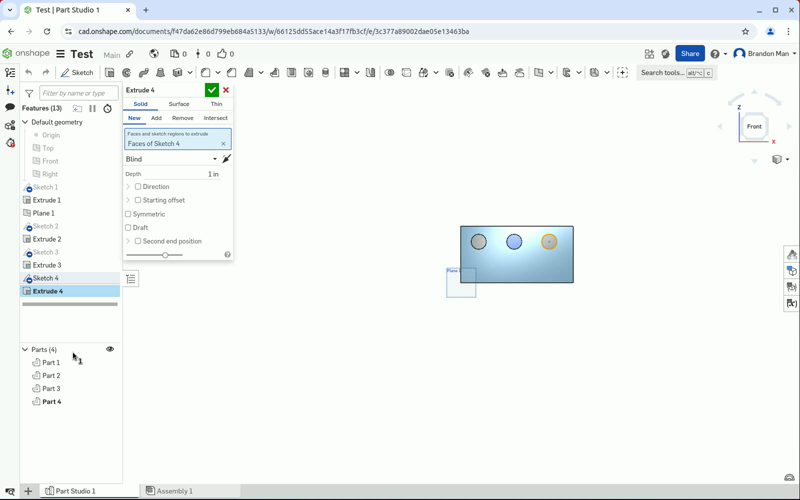
mouse_move(143, 106)
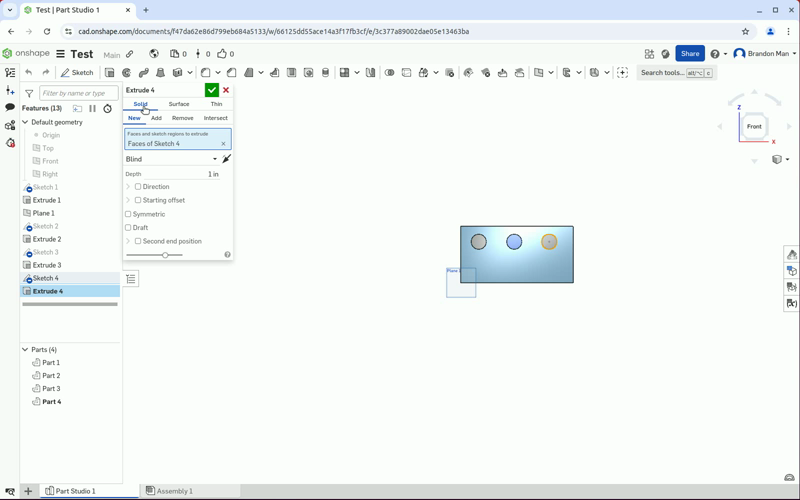
click(143, 106)
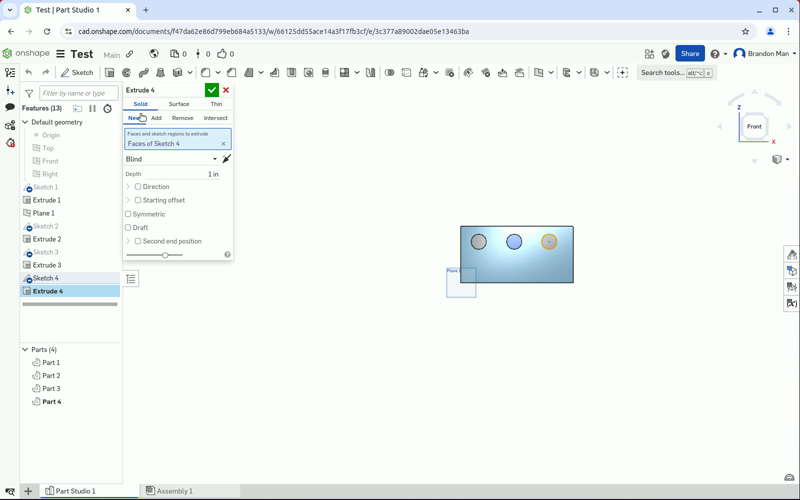
mouse_move(137, 120)
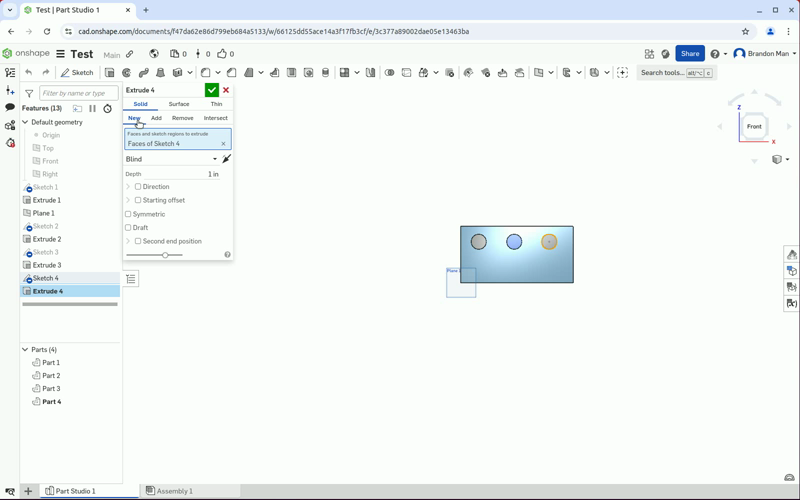
click(137, 120)
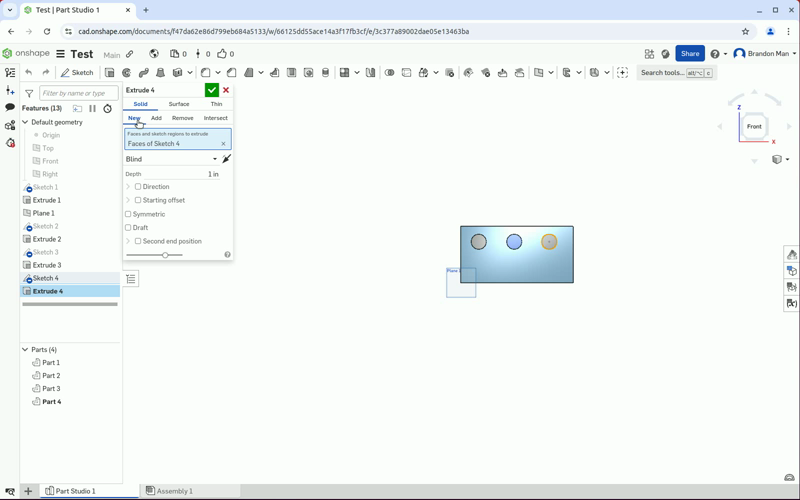
key(tab, 4)
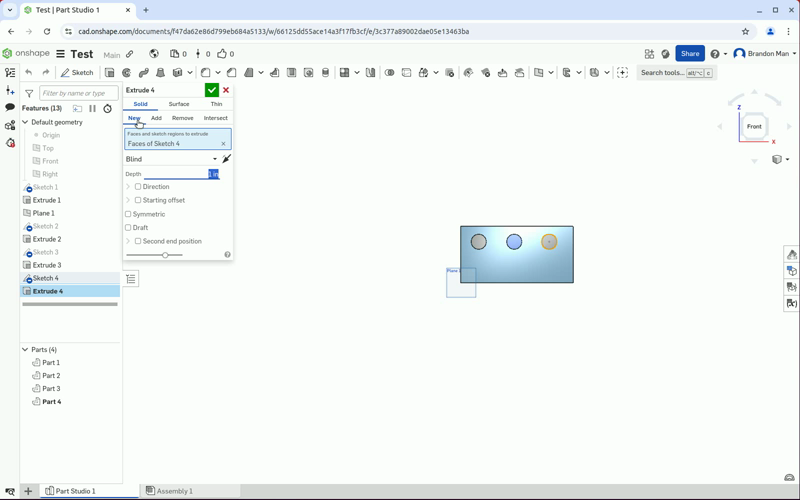
text(1.204)
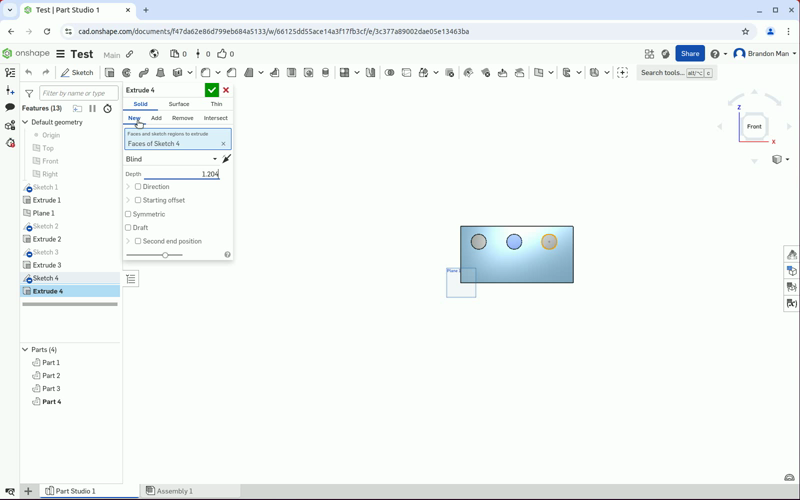
key(enter)
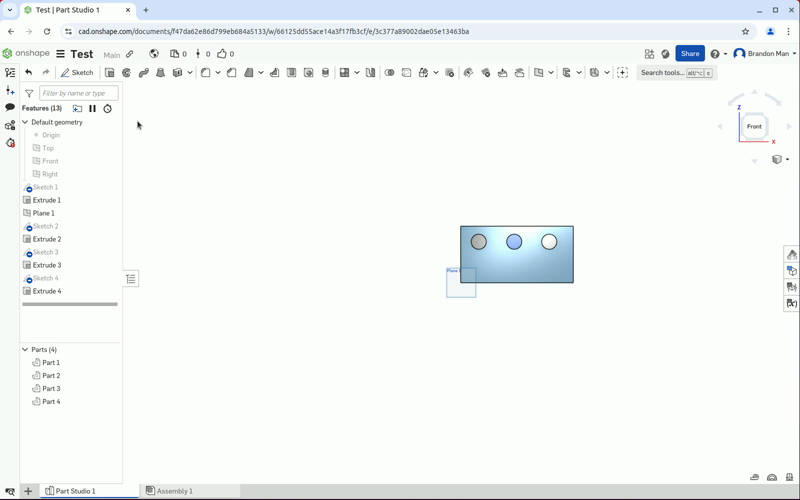
key(shift+h)
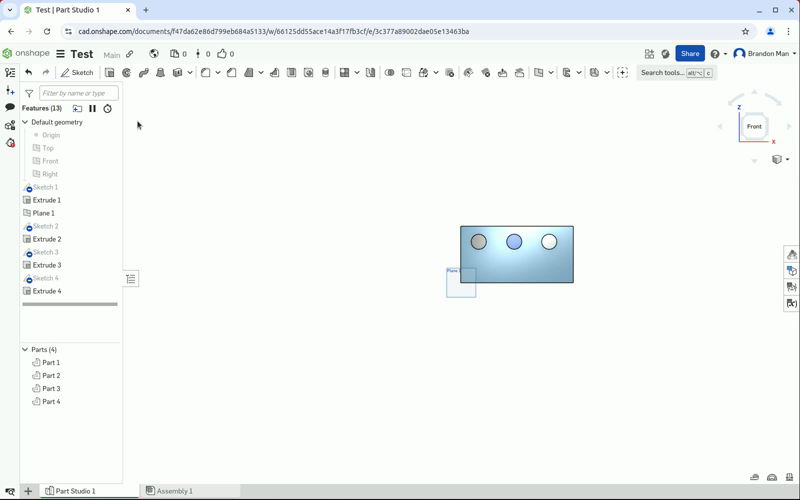
key(shift+h)
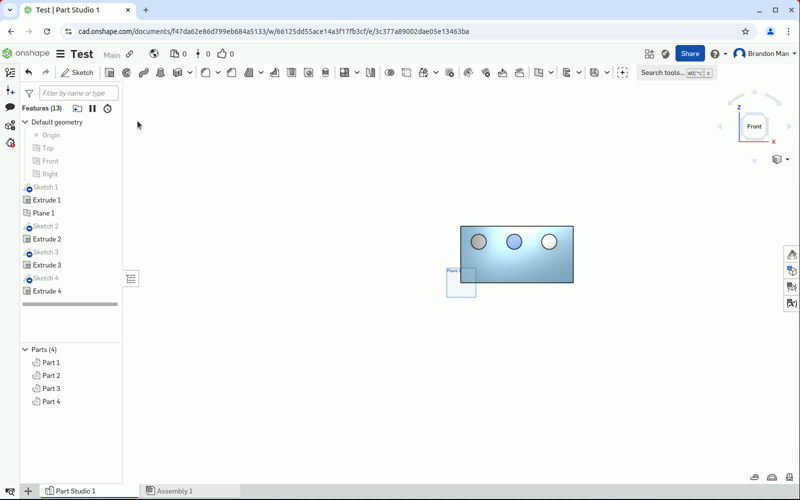
mouse_move(73, 189)
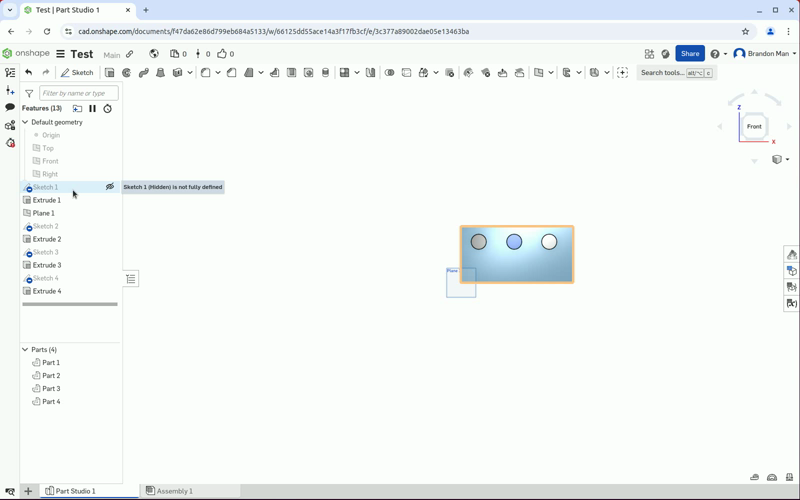
click(73, 189)
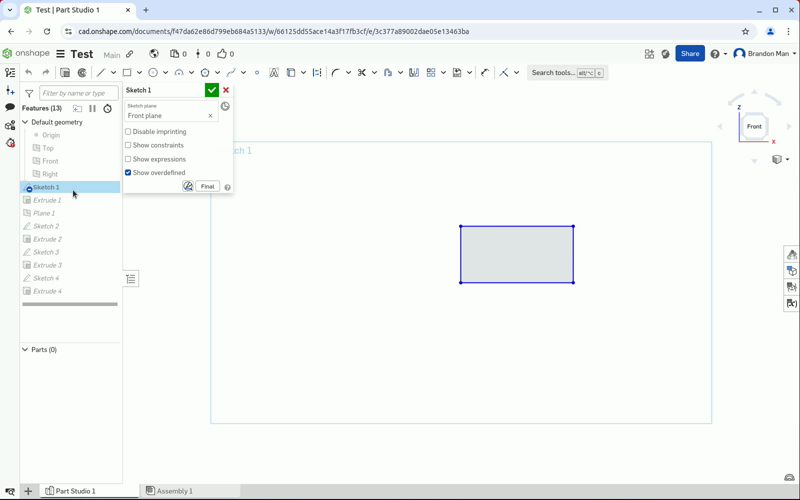
mouse_move(229, 92)
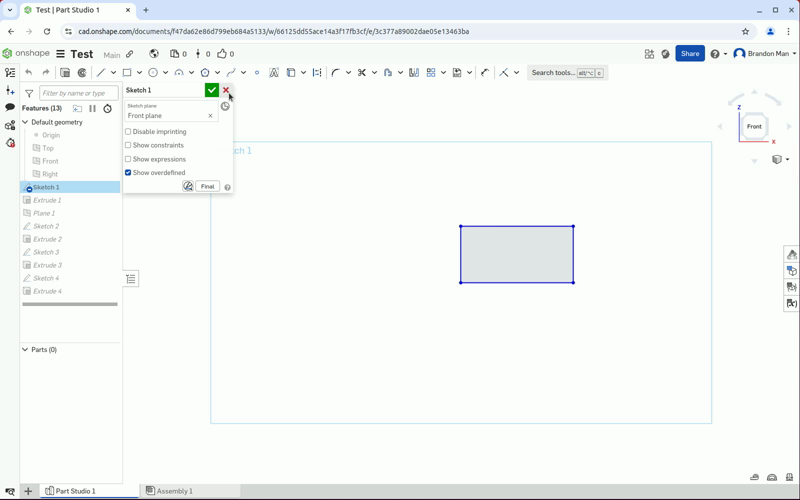
click(229, 92)
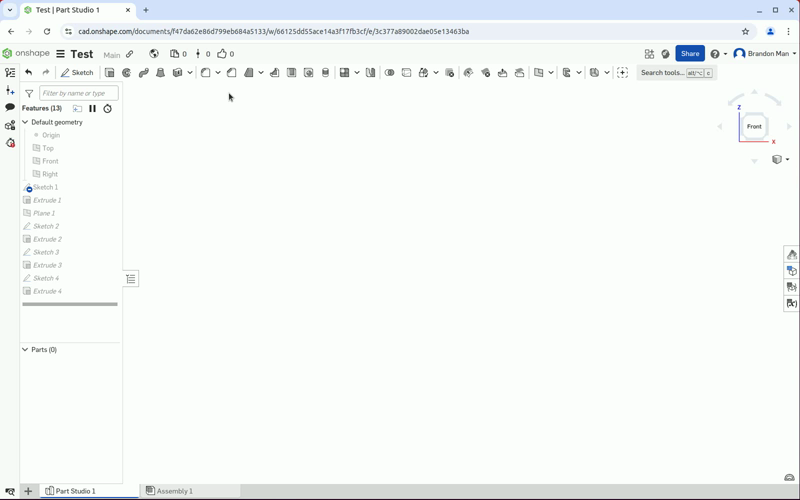
key(shift+s)
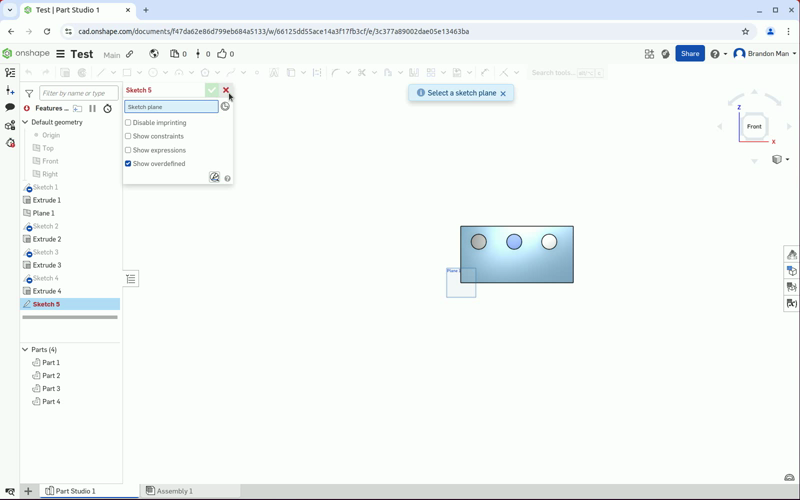
mouse_move(73, 215)
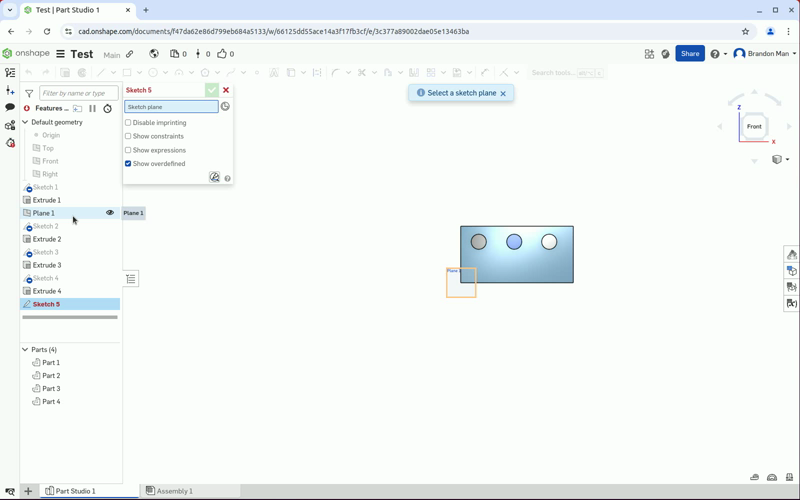
click(73, 215)
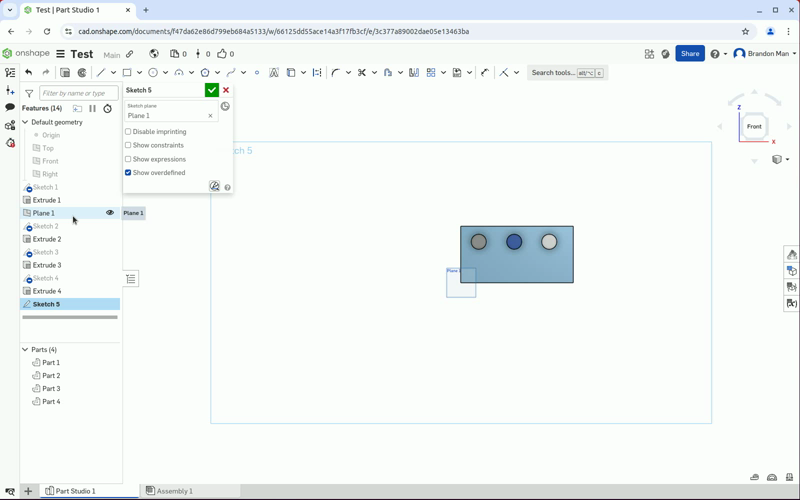
mouse_move(73, 352)
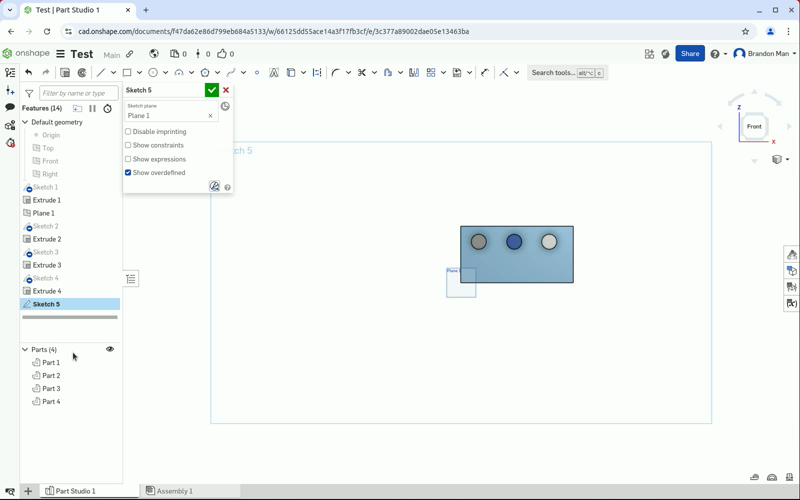
key(y)
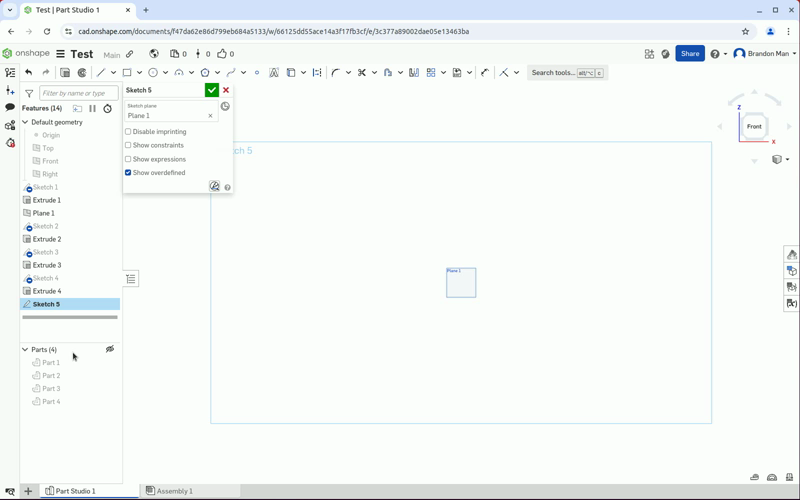
key(c)
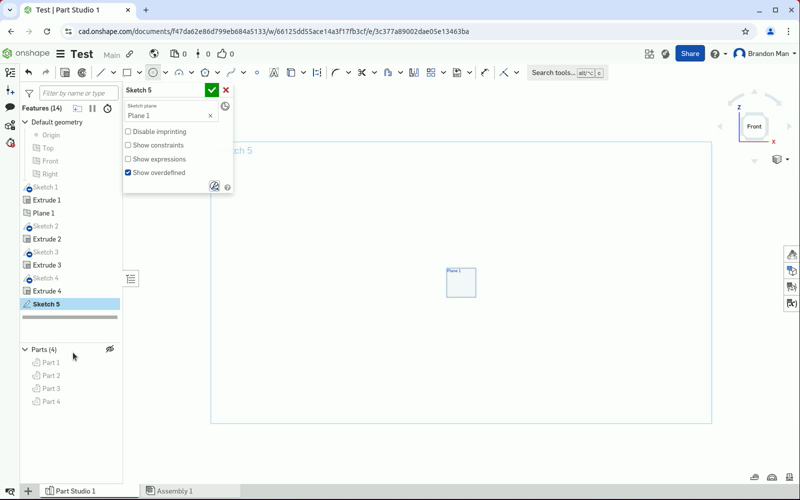
key_down(shift)
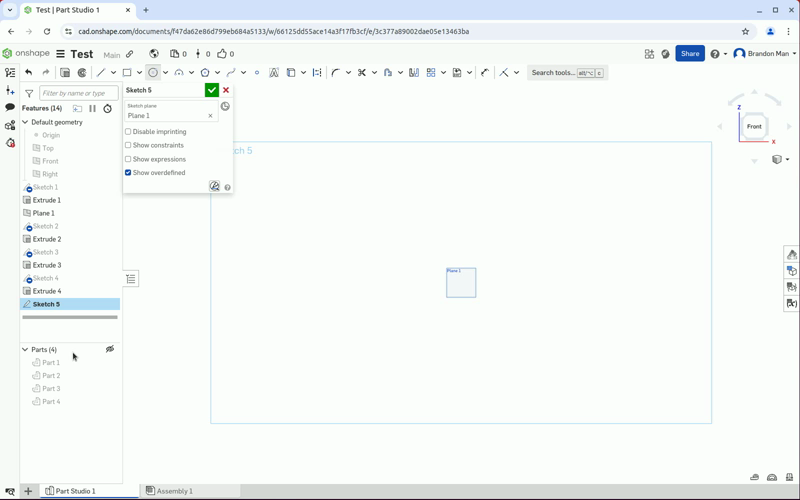
mouse_move(478, 257)
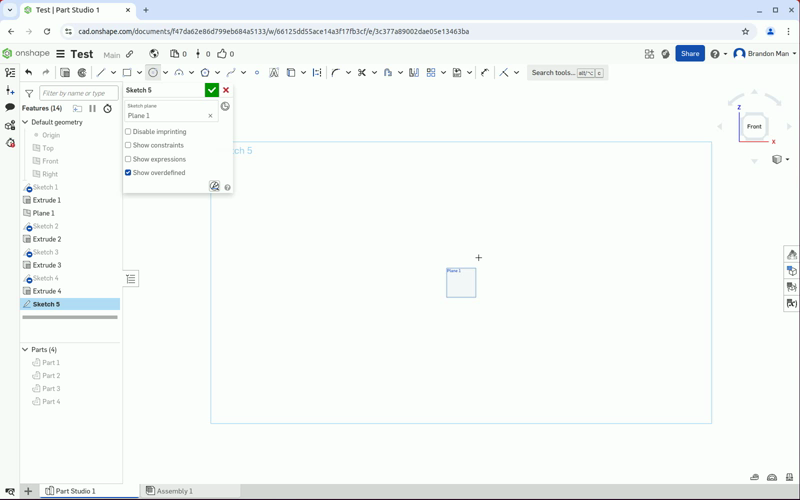
click(478, 257)
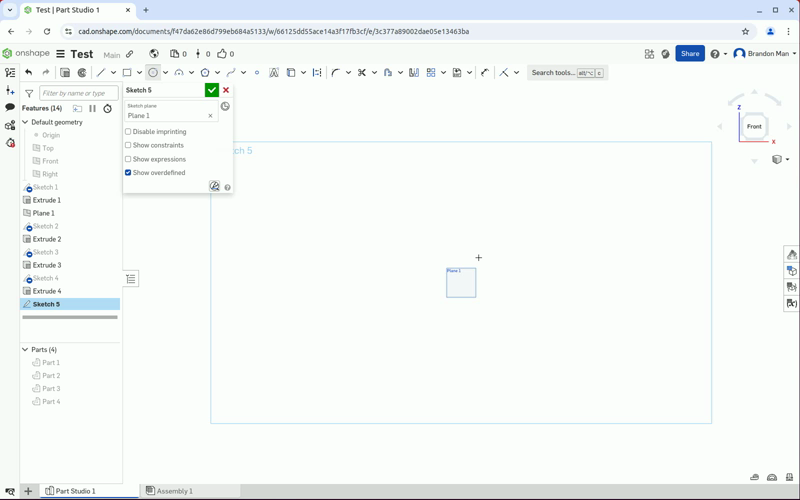
key_up(shift)
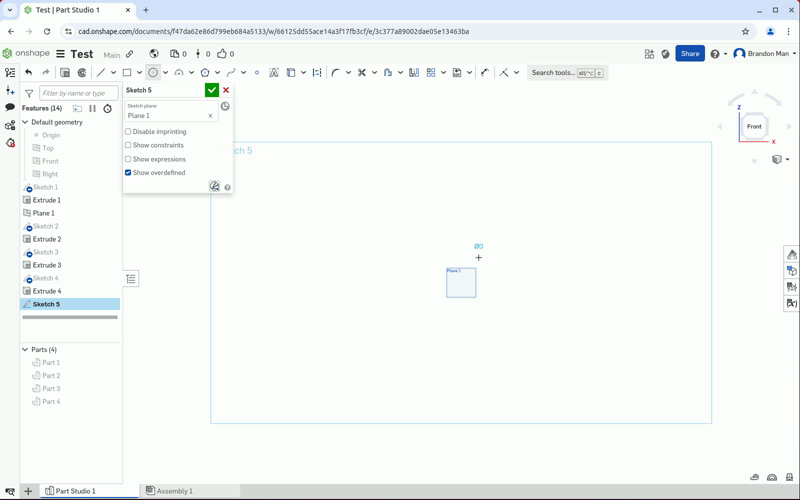
mouse_move(486, 257)
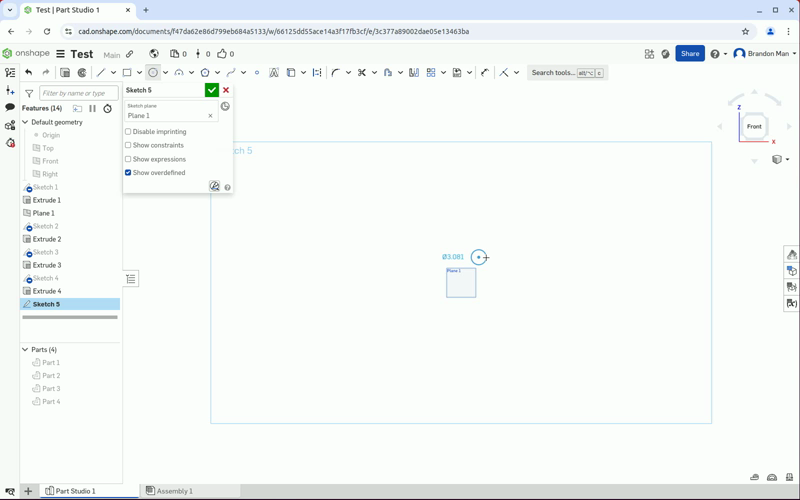
click(486, 257)
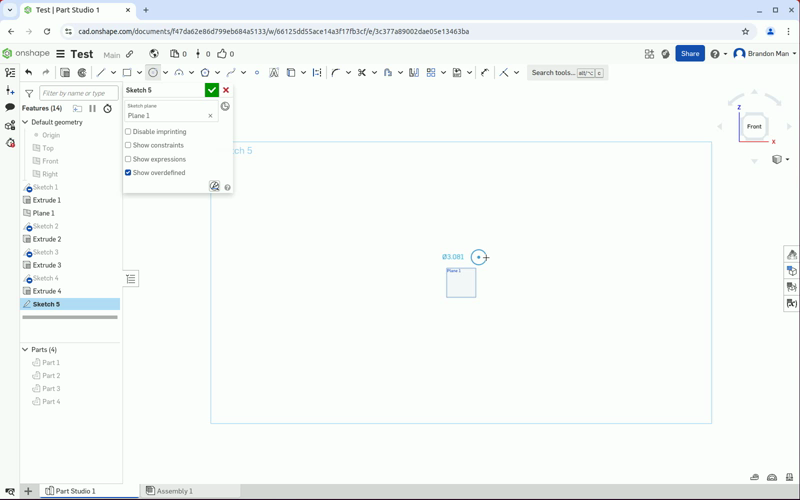
key(esc)
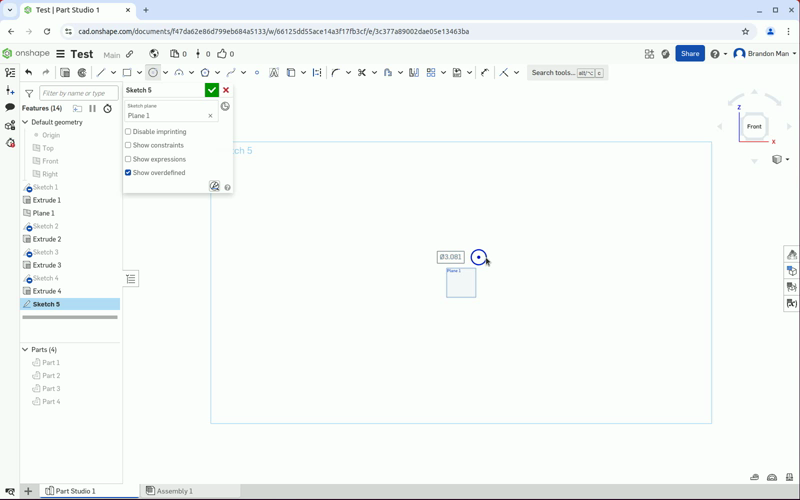
mouse_move(483, 257)
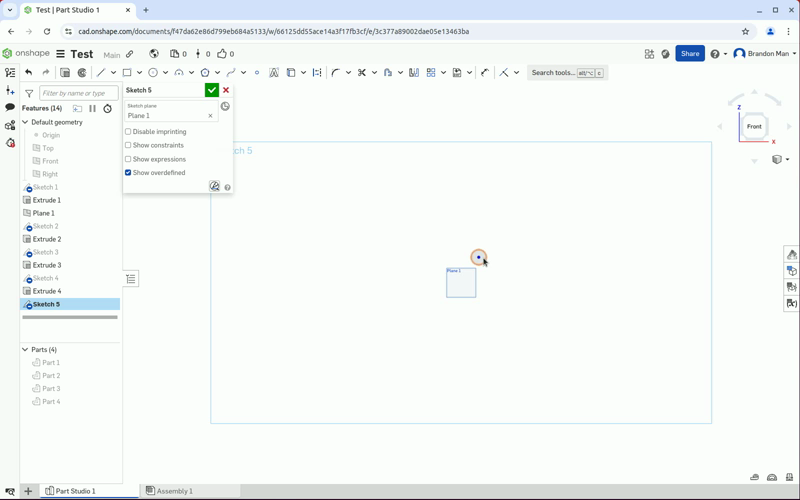
scroll(6)
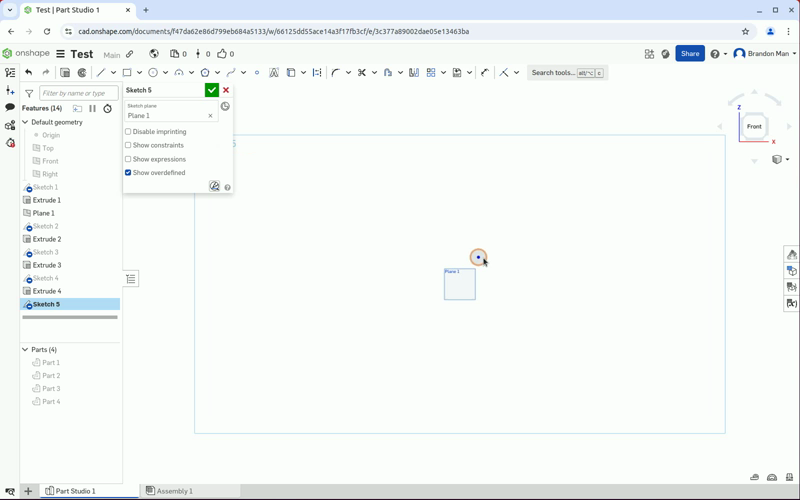
scroll(6)
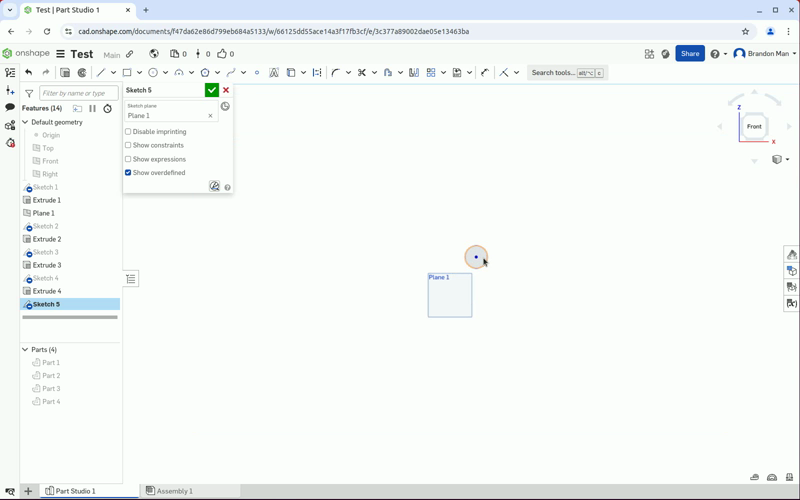
scroll(6)
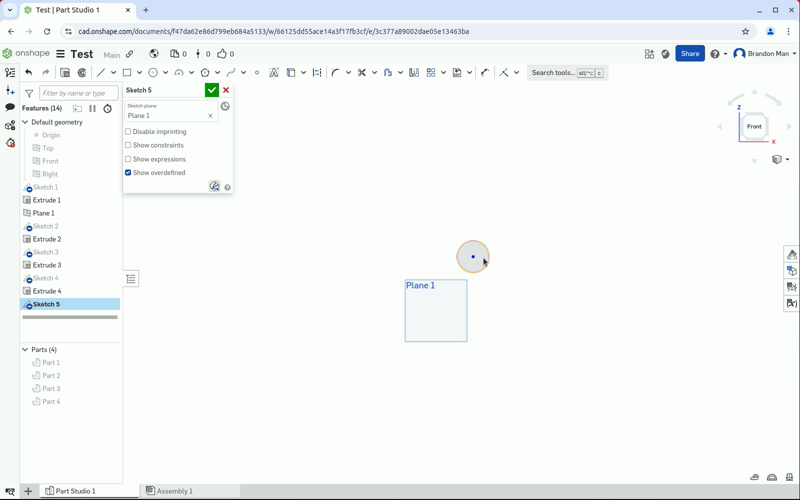
scroll(6)
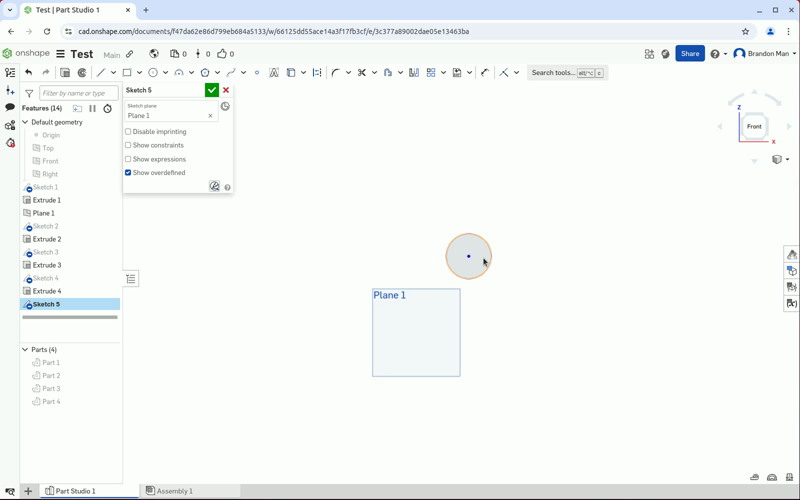
scroll(6)
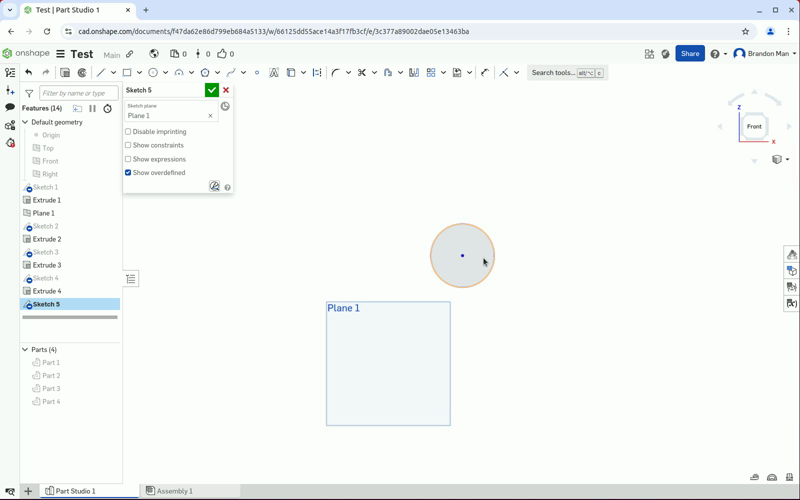
scroll(6)
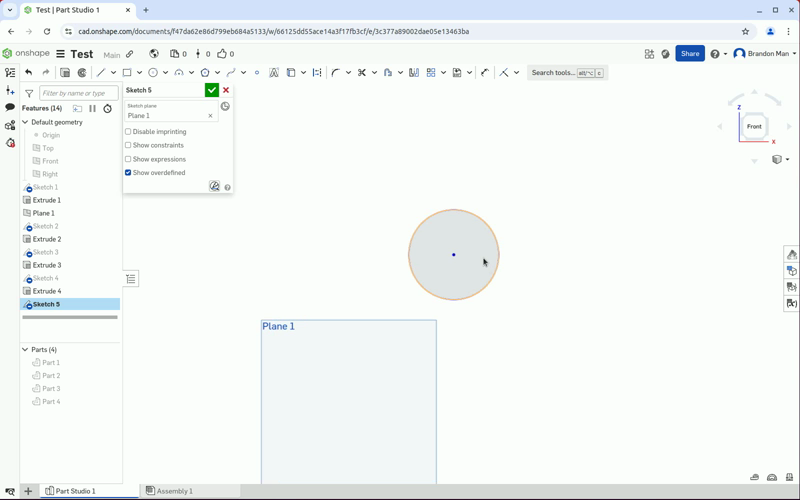
scroll(6)
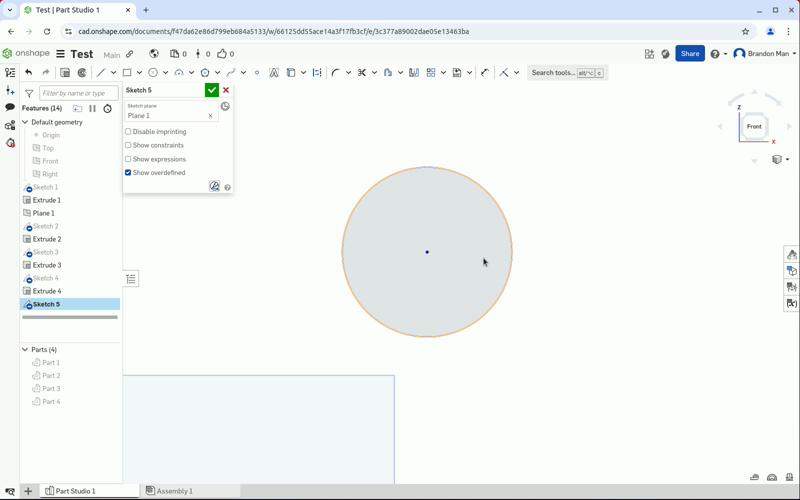
click(483, 257)
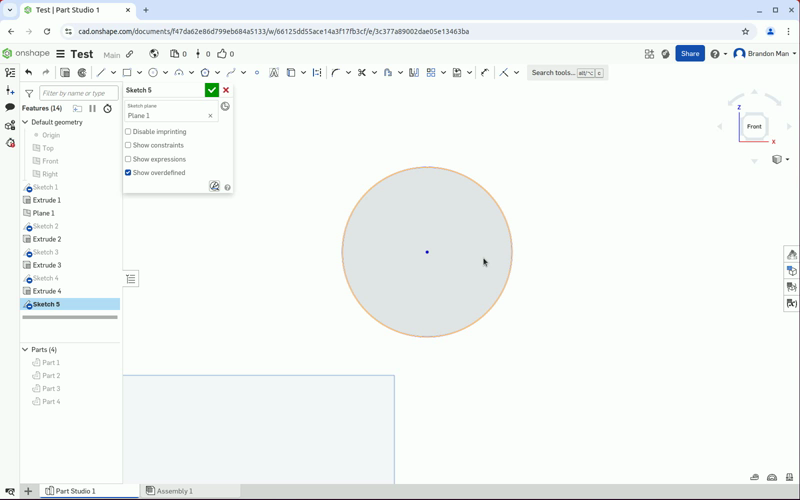
scroll(-6)
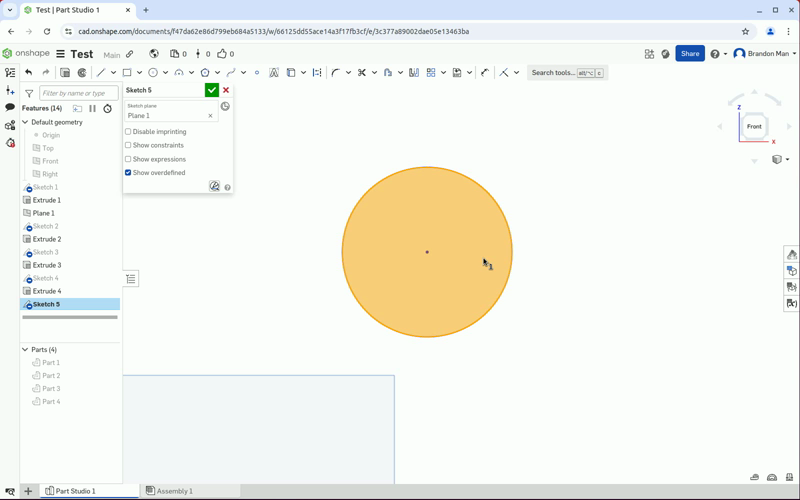
scroll(-6)
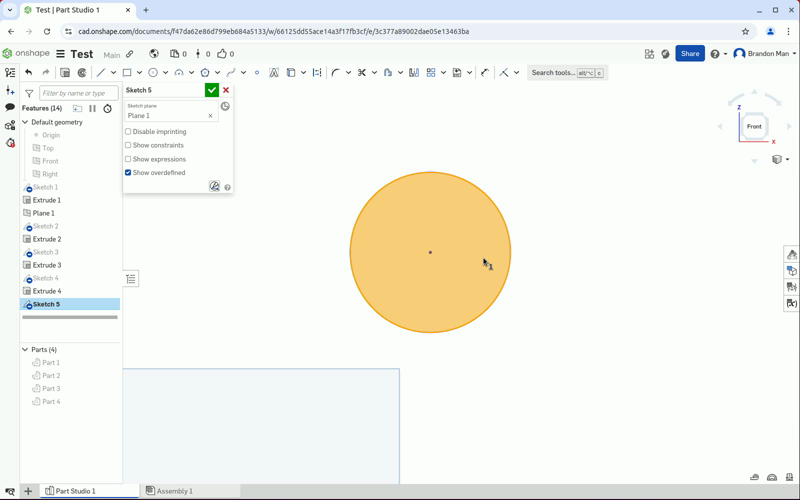
scroll(-6)
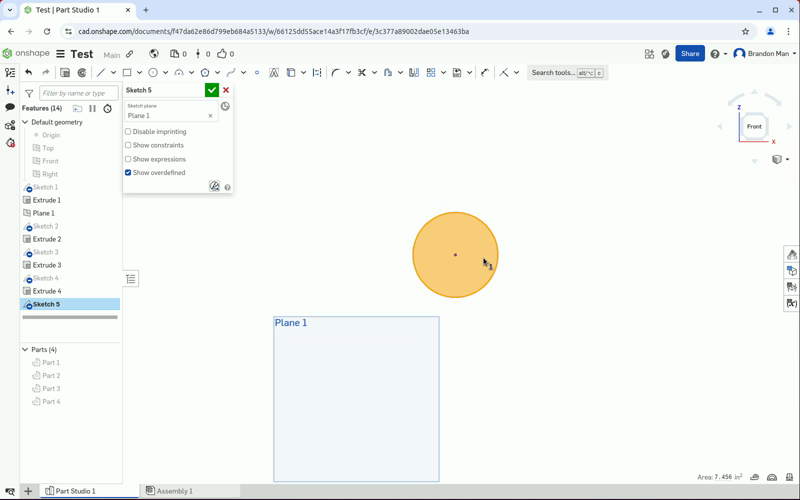
scroll(-6)
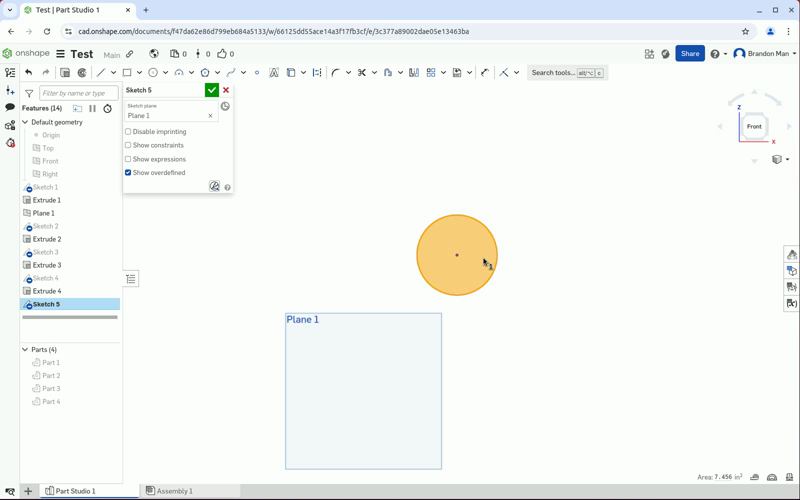
scroll(-6)
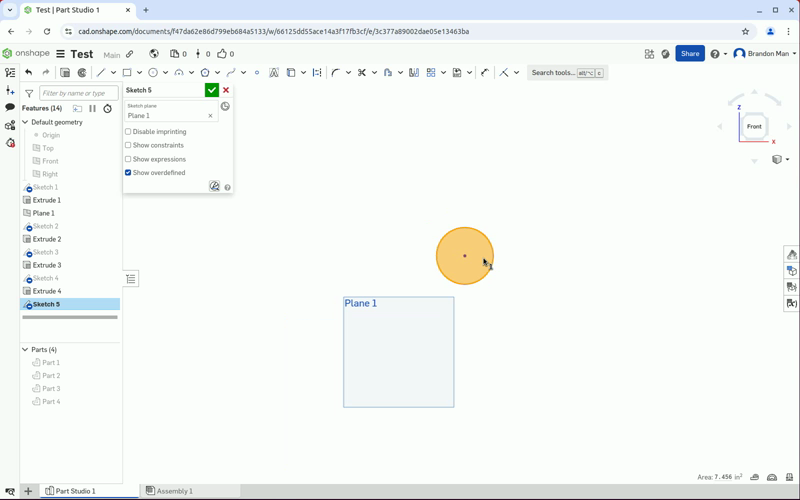
scroll(-6)
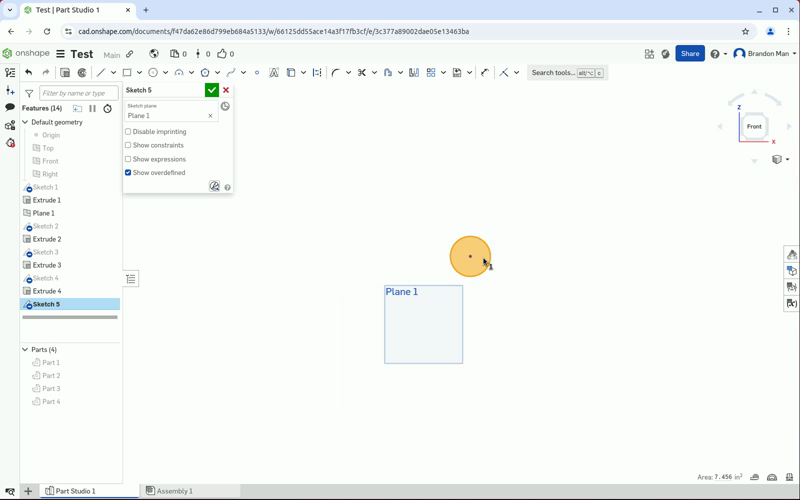
scroll(-6)
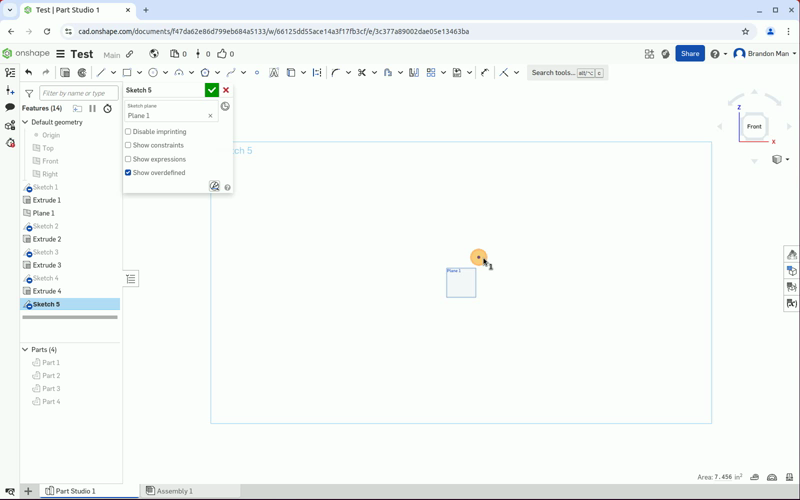
mouse_move(73, 352)
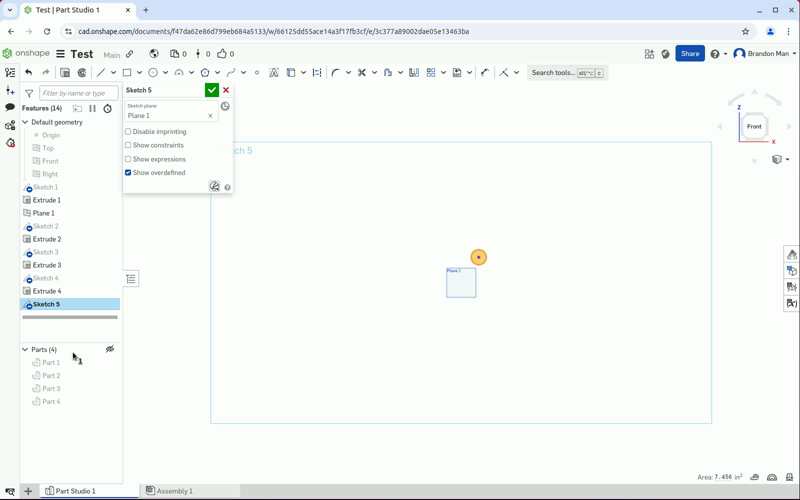
key(shift+y)
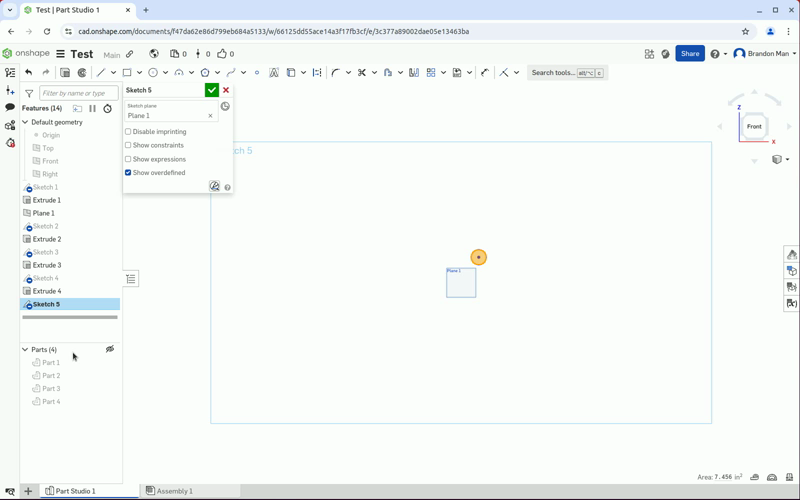
key(shift+e)
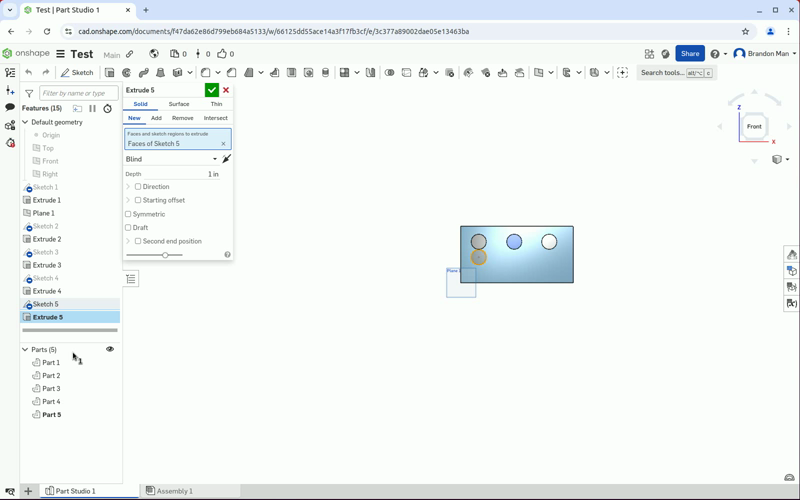
mouse_move(143, 106)
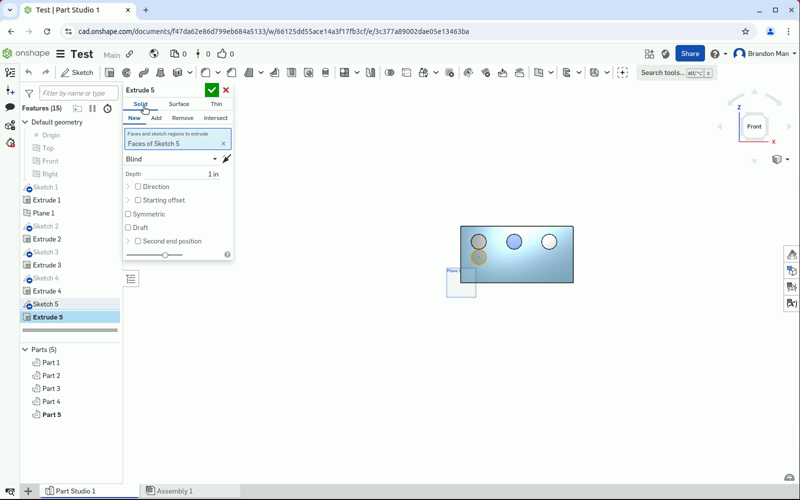
click(143, 106)
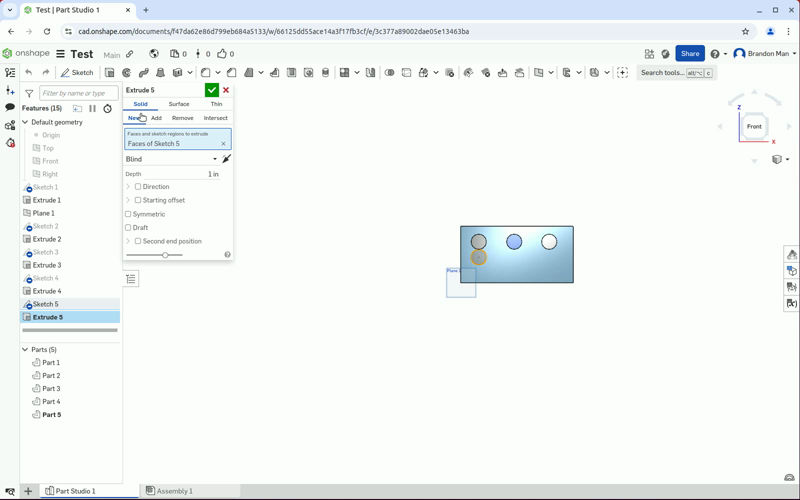
mouse_move(137, 120)
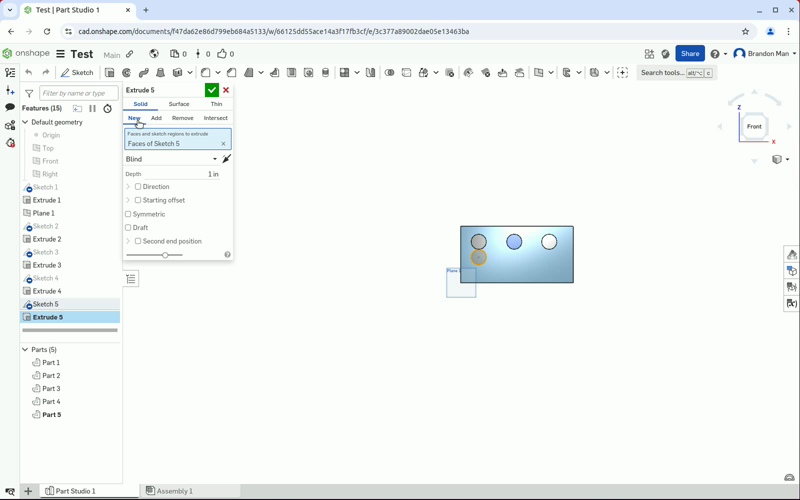
click(137, 120)
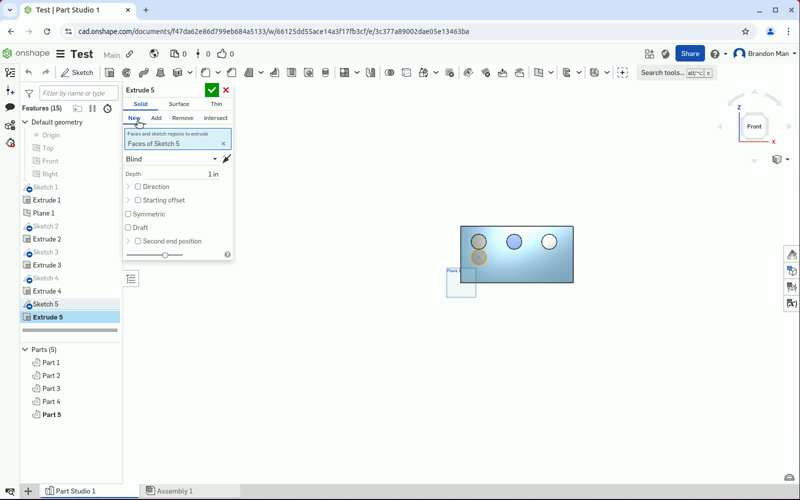
key(tab, 4)
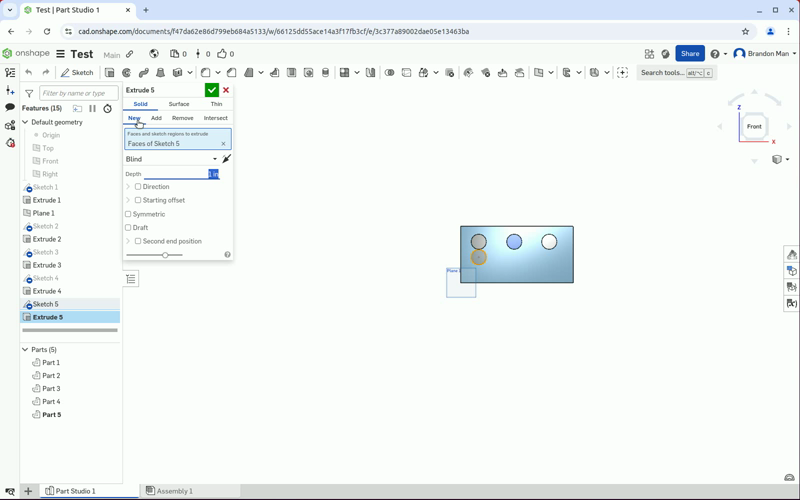
text(1.204)
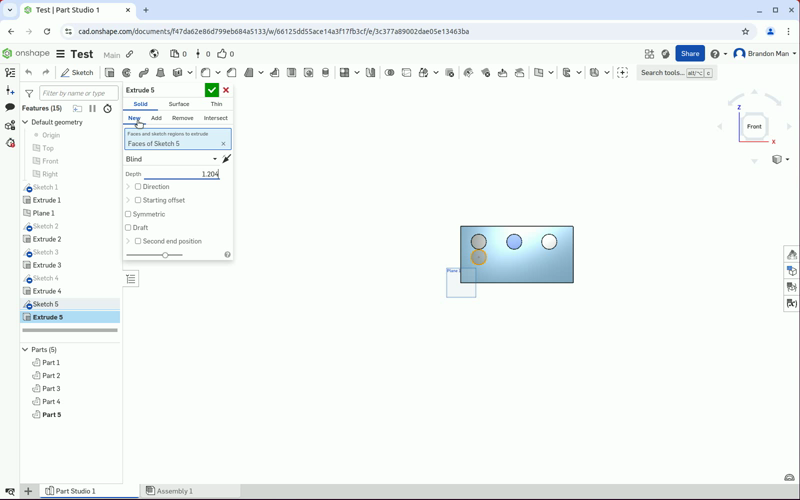
key(enter)
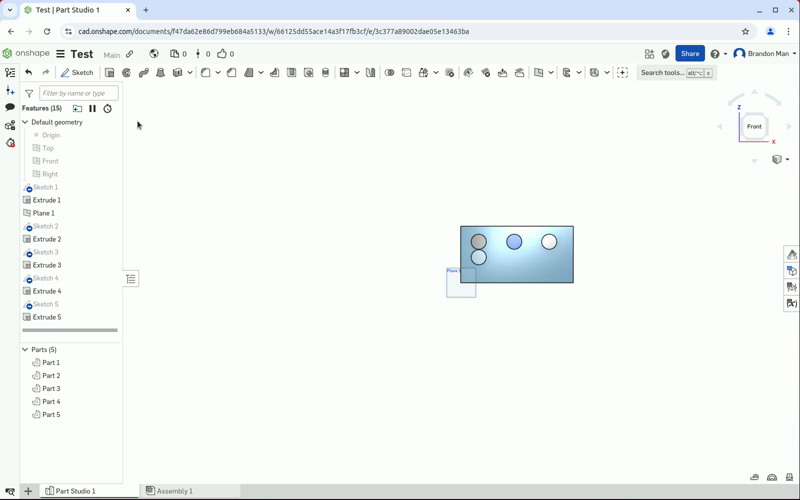
key(shift+h)
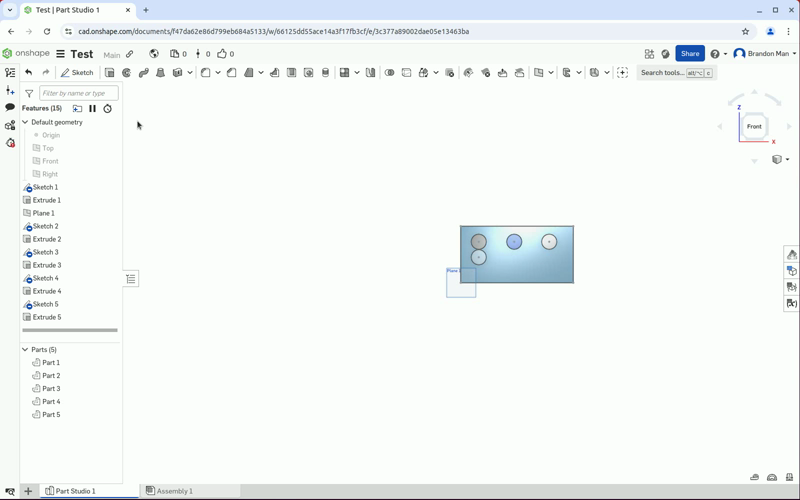
key(shift+h)
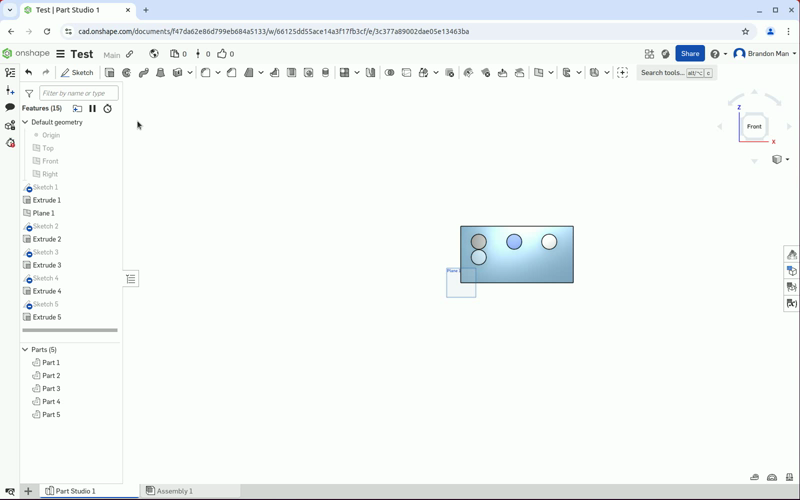
mouse_move(73, 189)
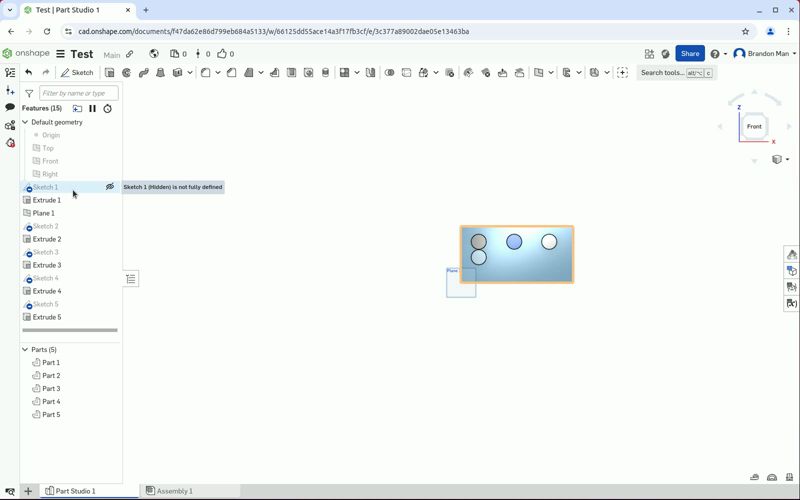
click(73, 189)
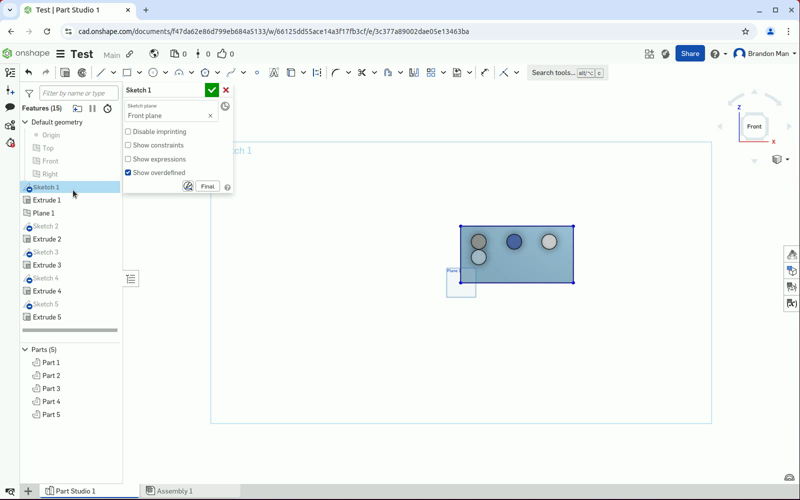
mouse_move(229, 92)
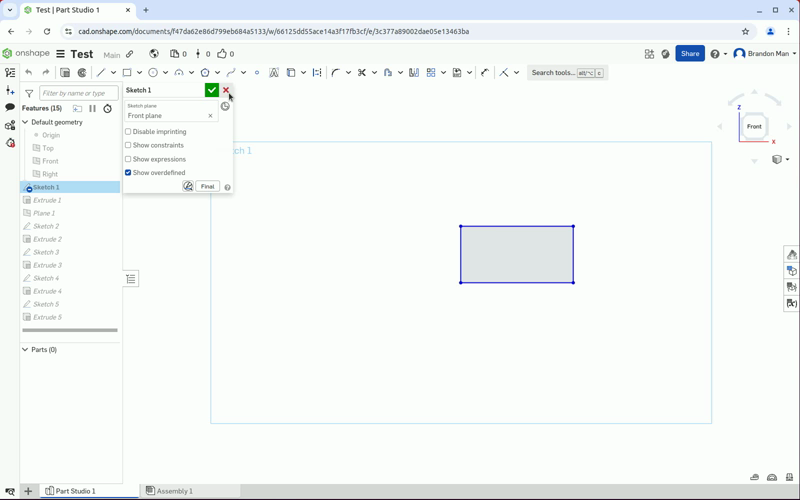
click(229, 92)
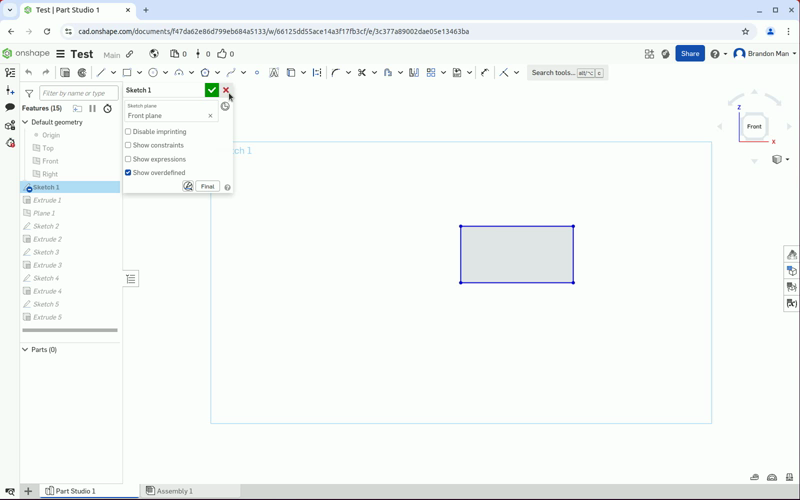
key(shift+s)
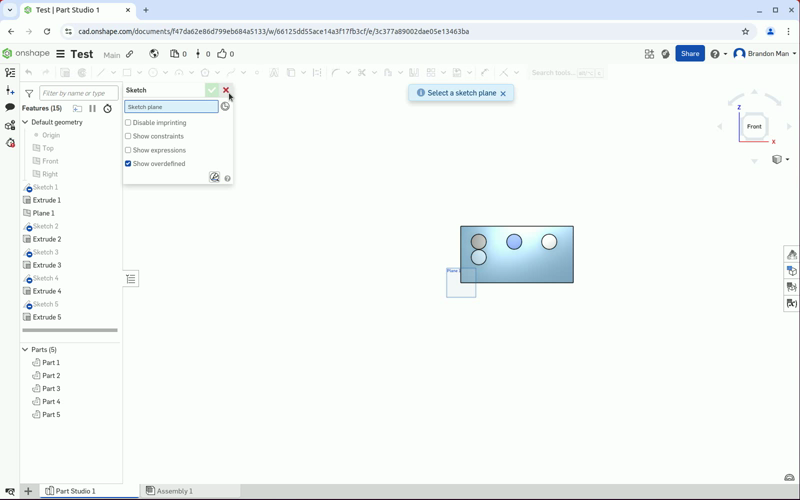
mouse_move(73, 215)
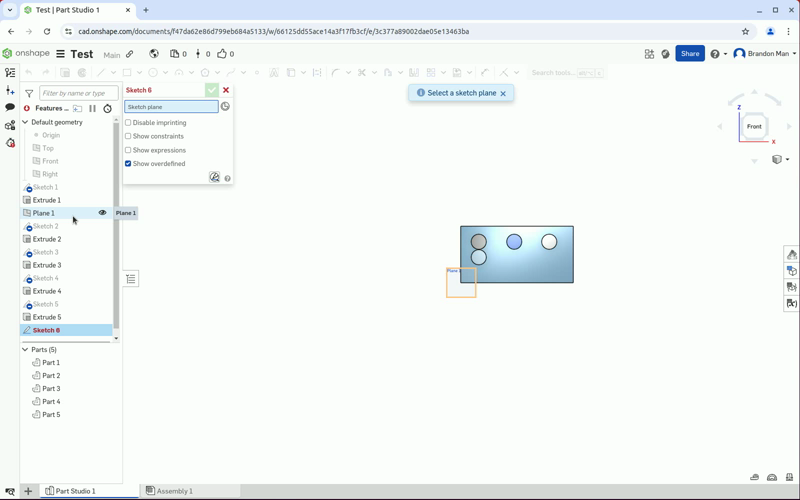
click(73, 215)
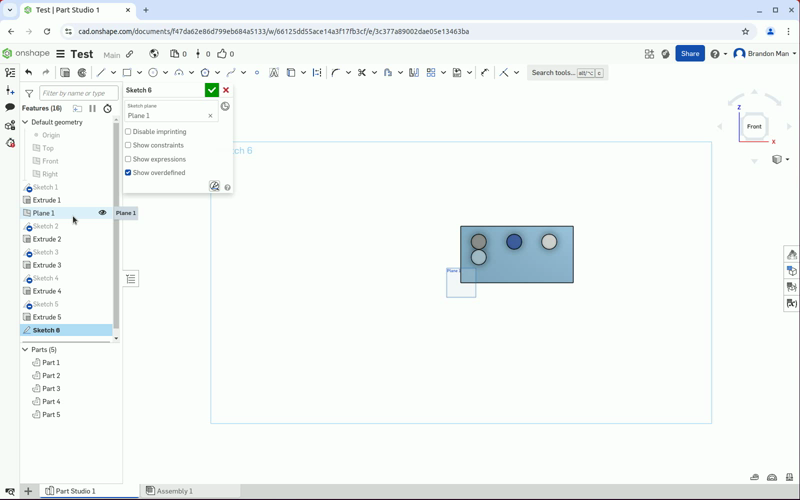
mouse_move(73, 352)
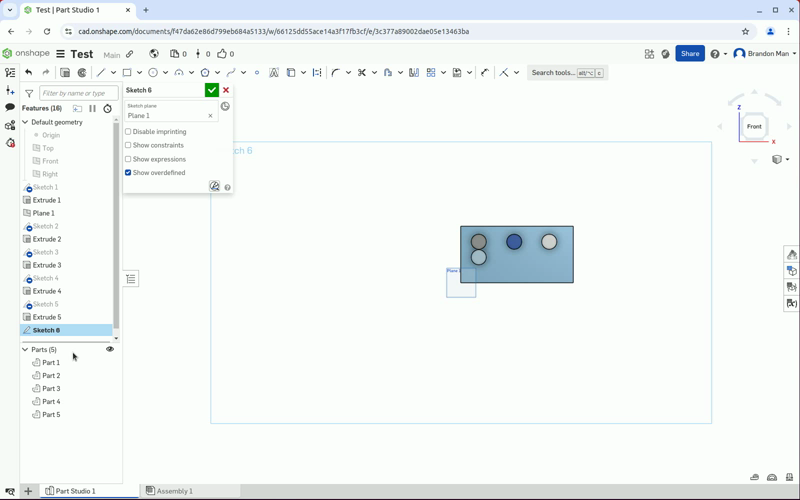
key(y)
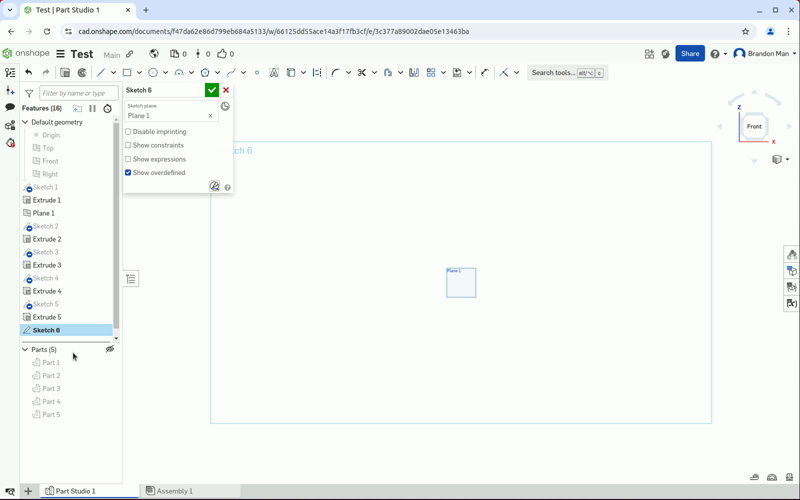
key(c)
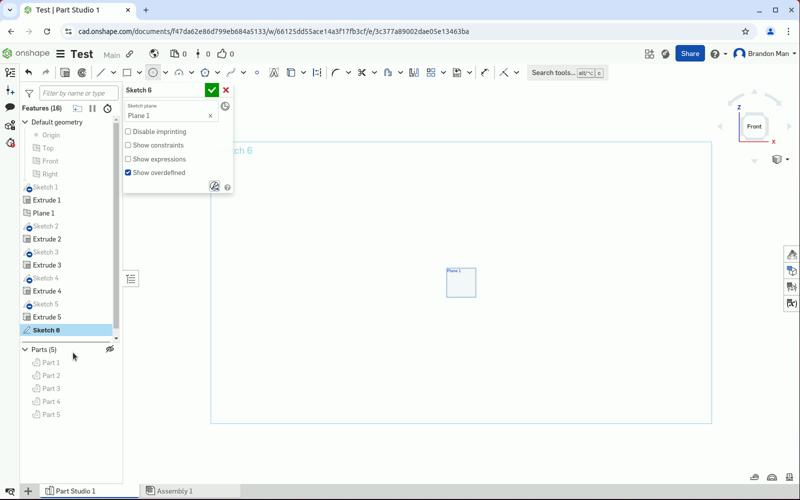
key_down(shift)
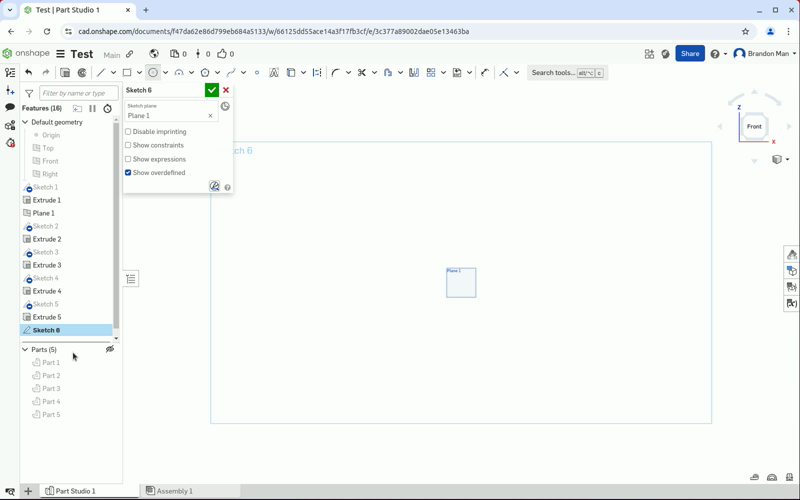
mouse_move(478, 272)
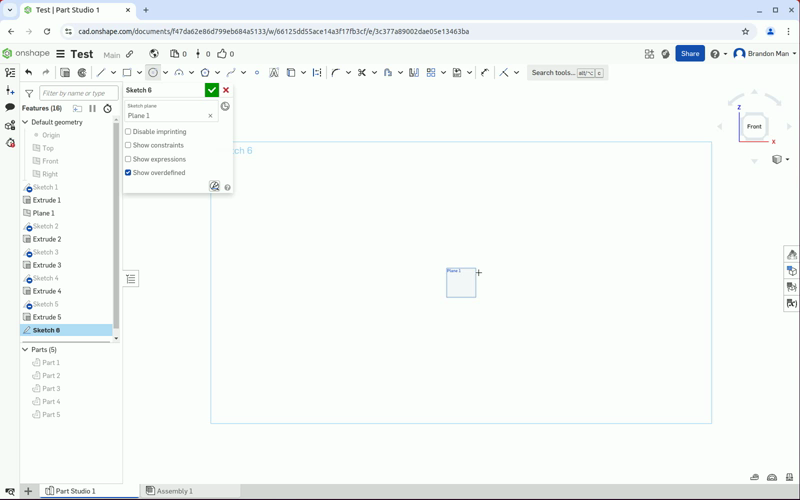
click(478, 272)
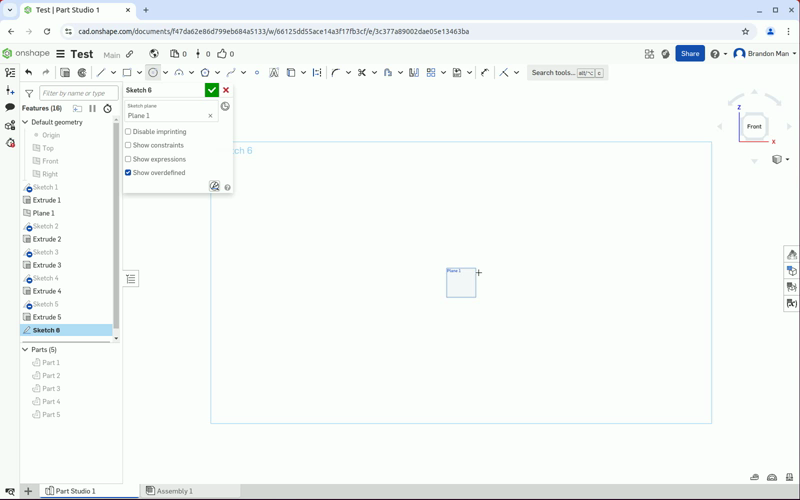
key_up(shift)
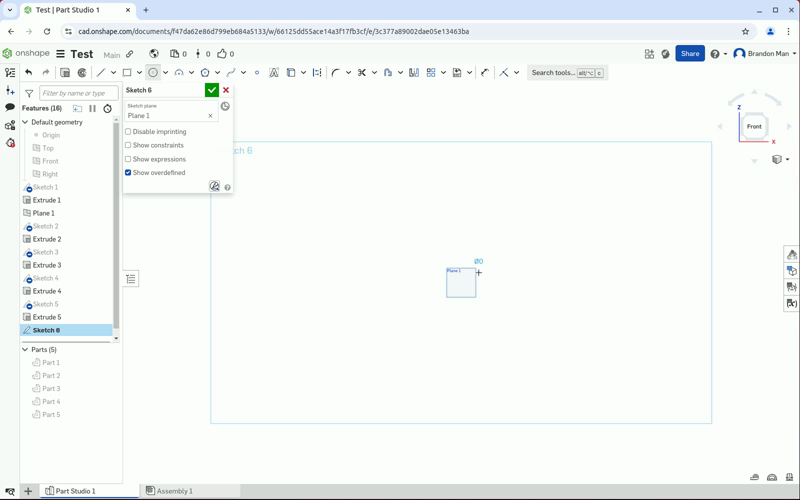
mouse_move(486, 272)
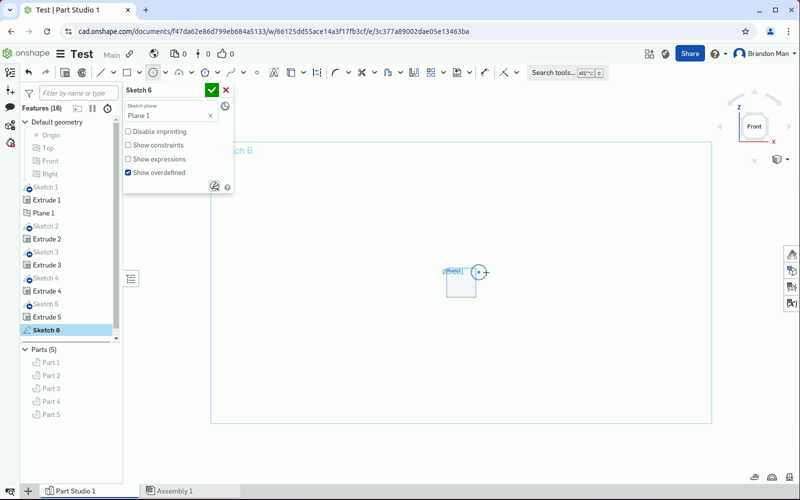
click(486, 272)
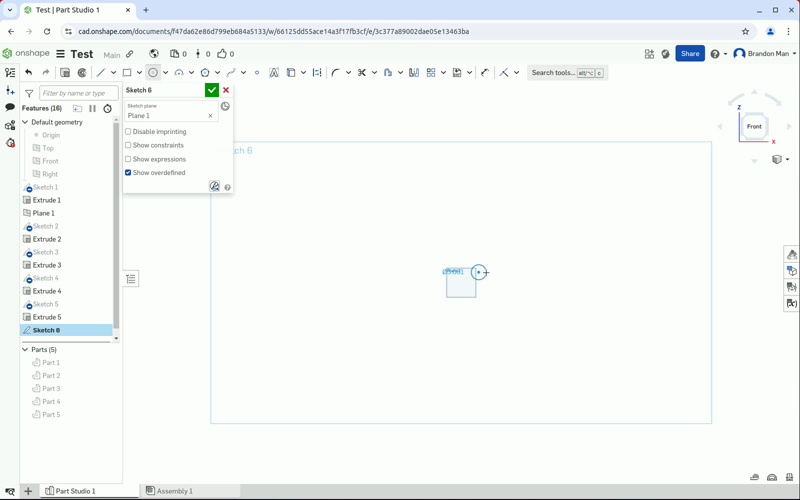
key(esc)
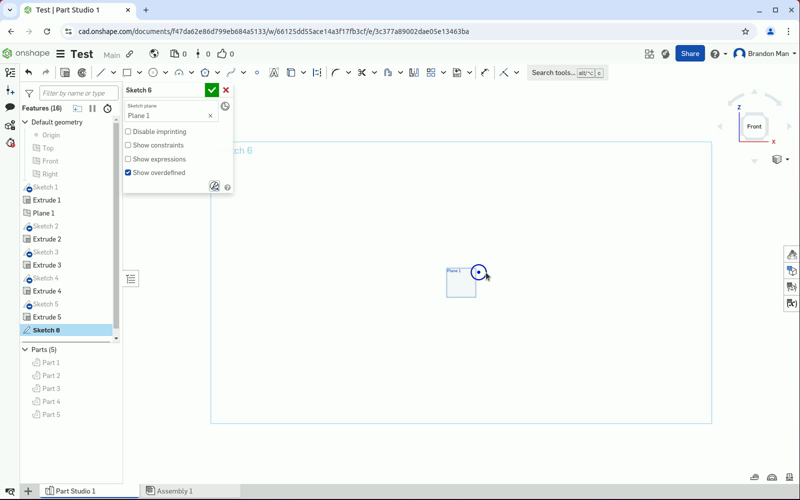
mouse_move(473, 268)
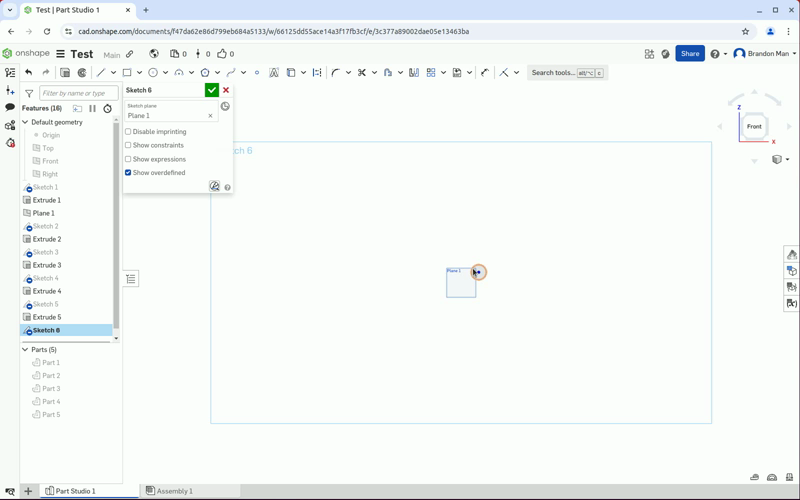
scroll(6)
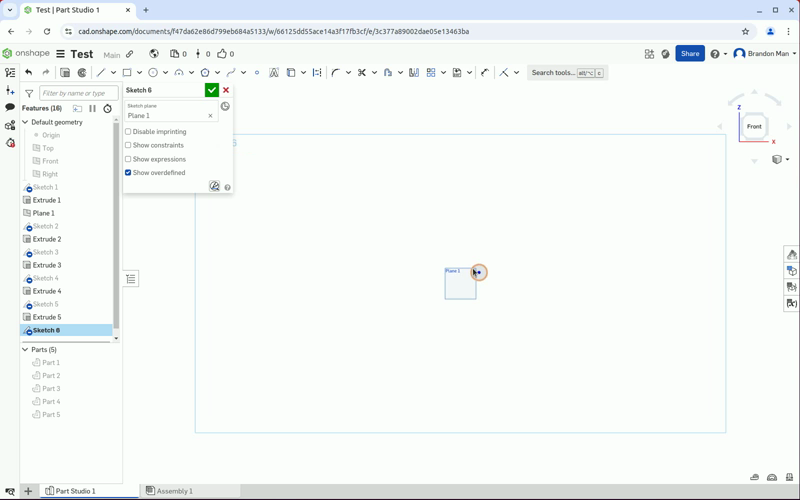
scroll(6)
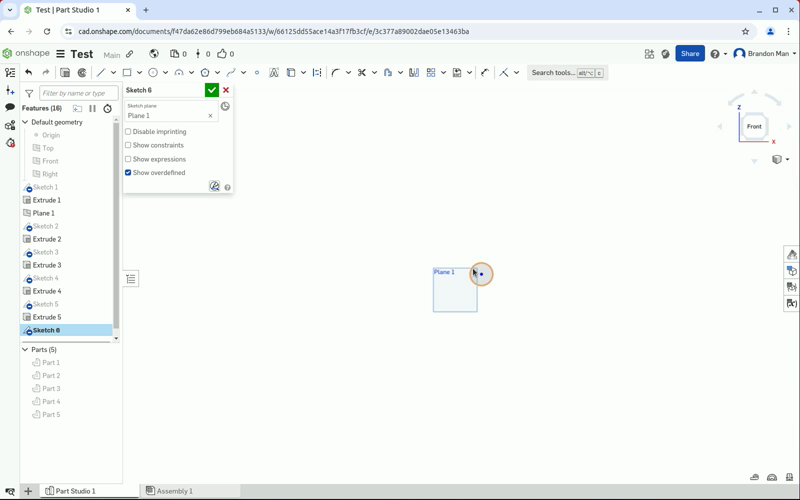
scroll(6)
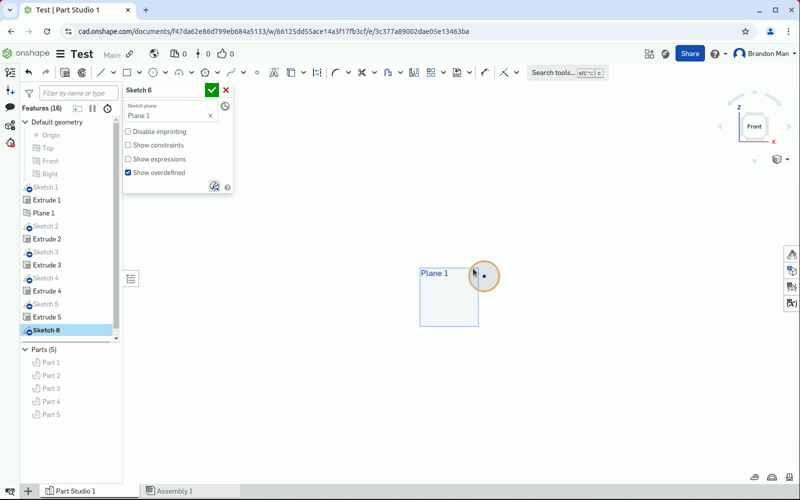
scroll(6)
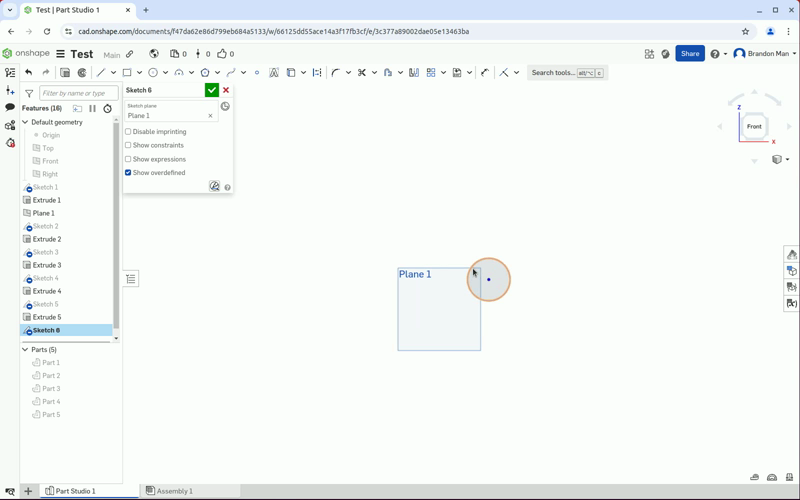
scroll(6)
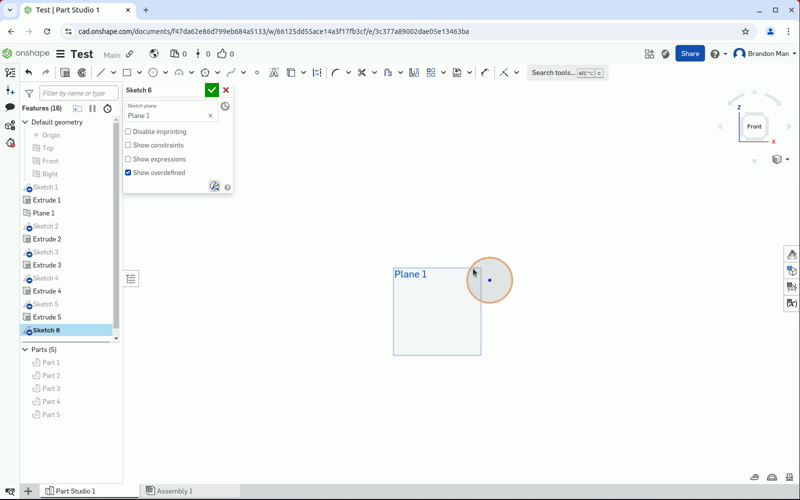
scroll(6)
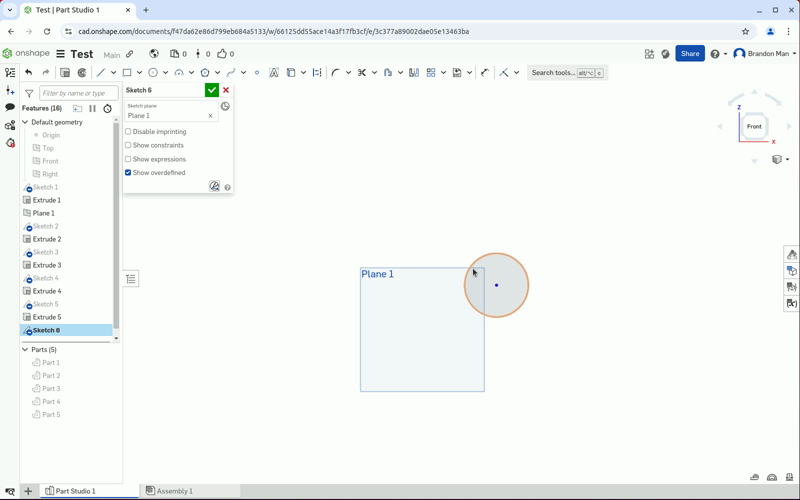
scroll(6)
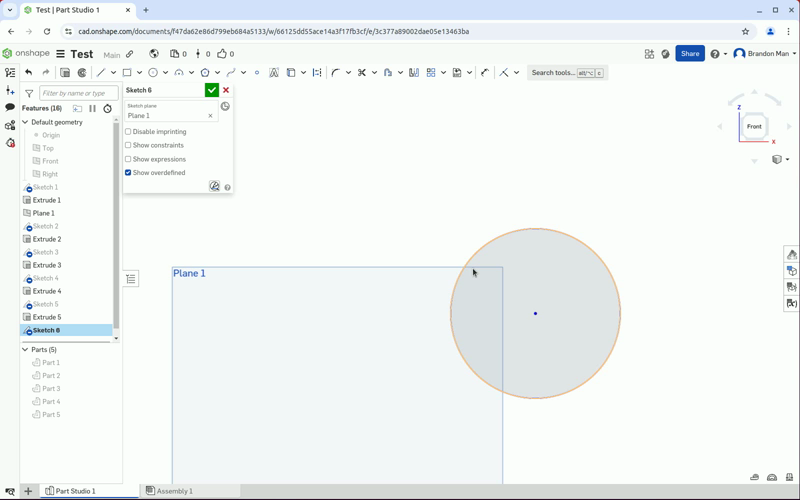
click(473, 268)
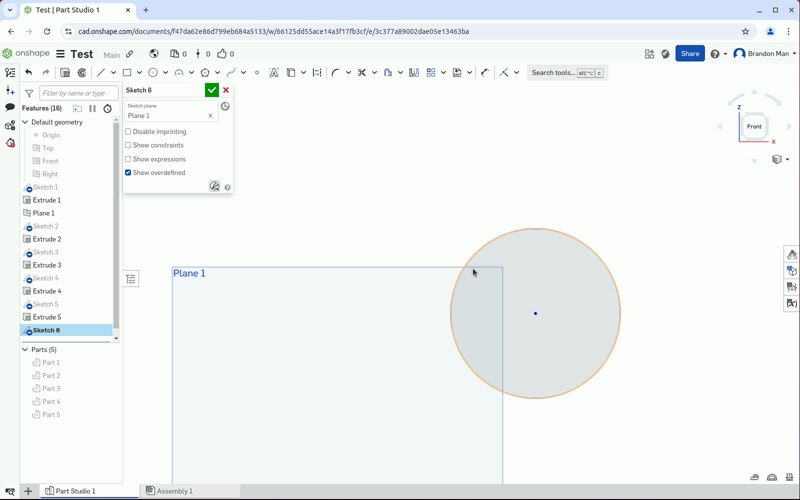
scroll(-6)
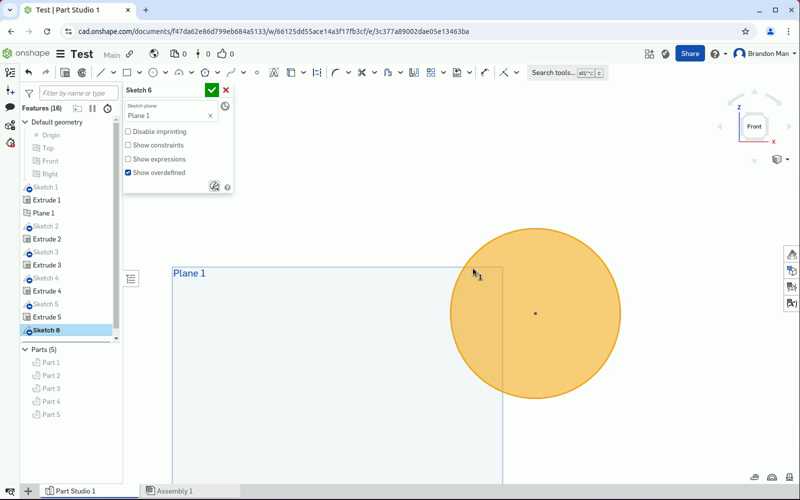
scroll(-6)
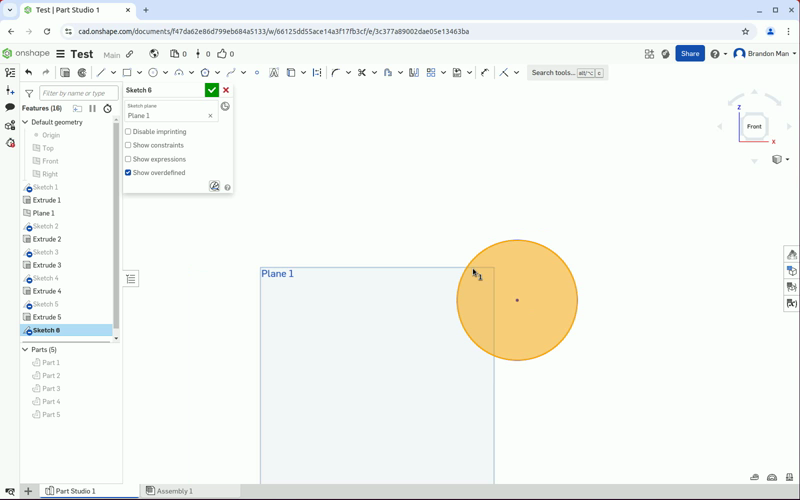
scroll(-6)
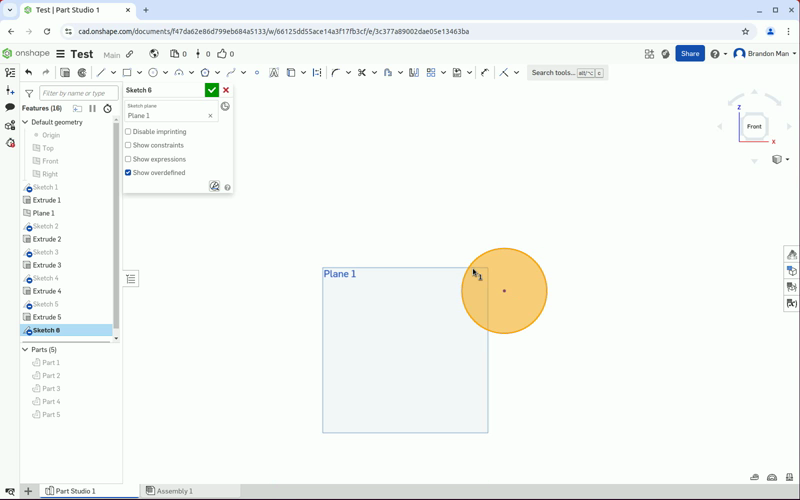
scroll(-6)
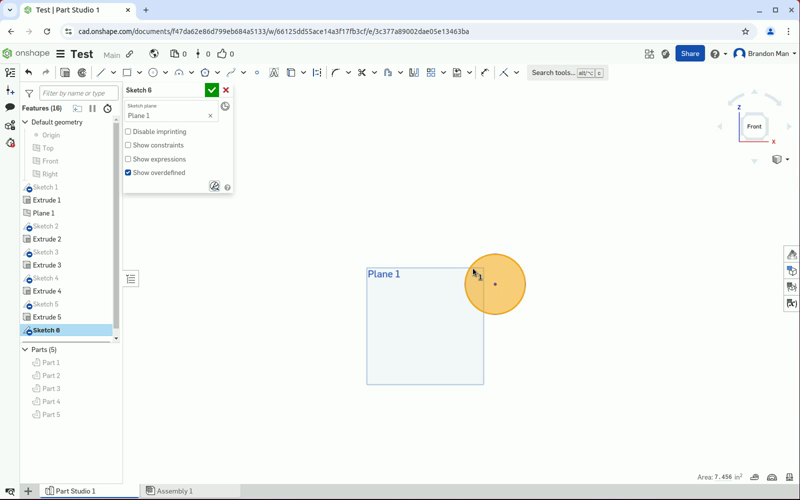
scroll(-6)
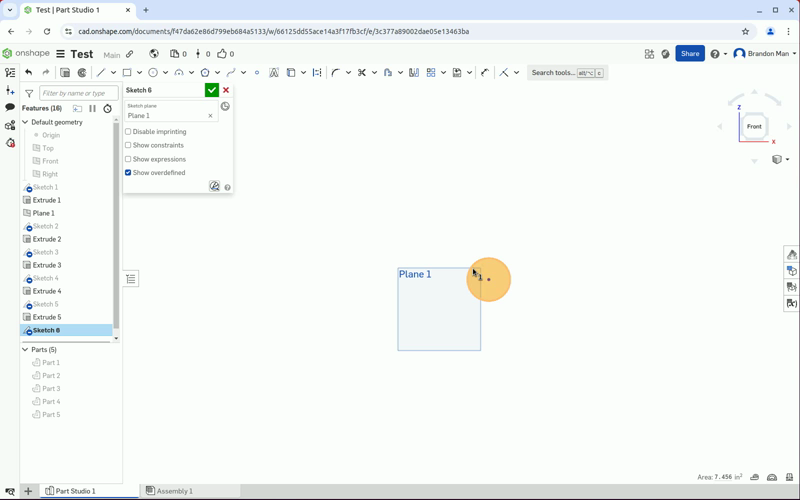
scroll(-6)
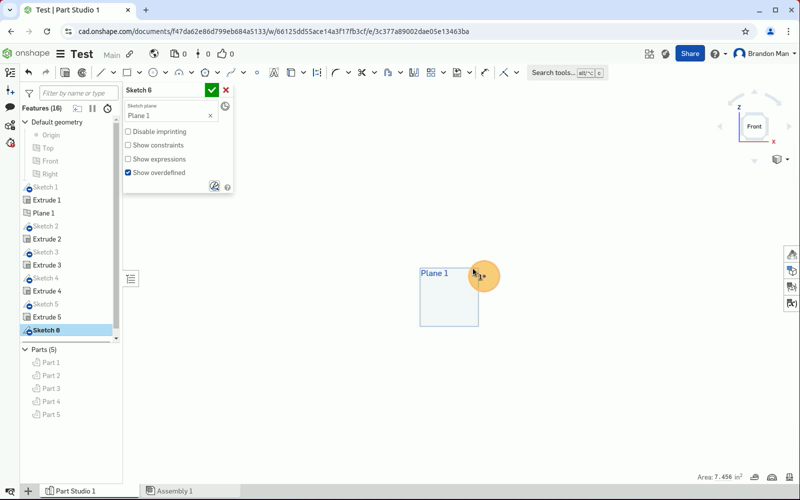
scroll(-6)
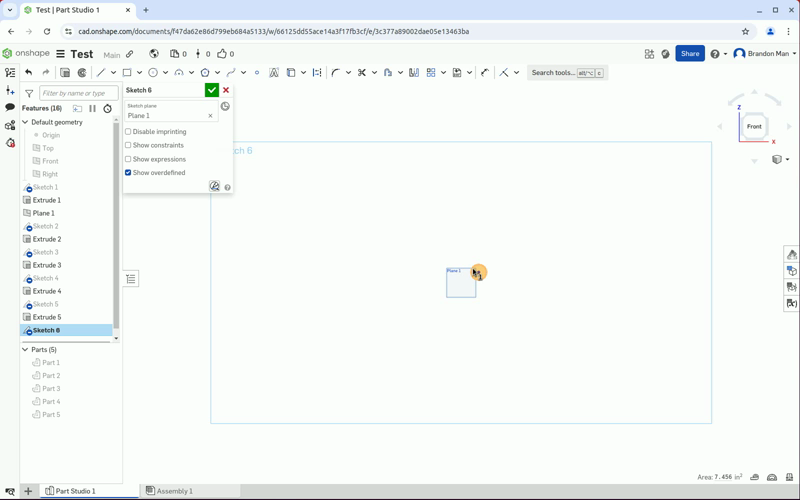
mouse_move(73, 352)
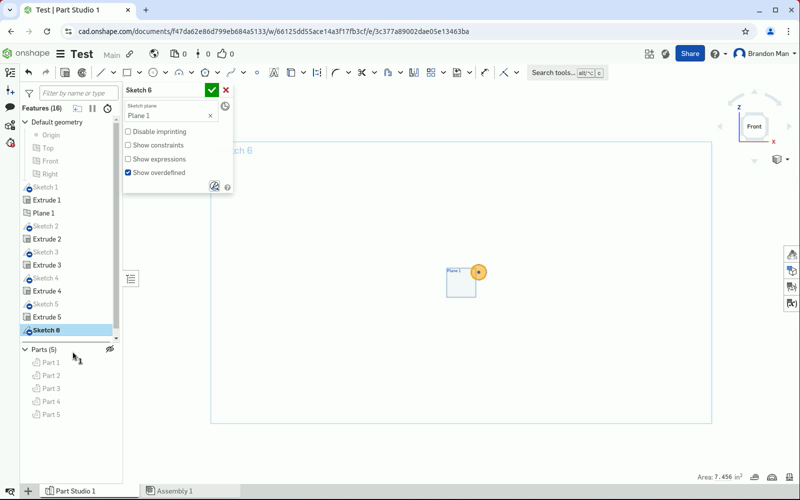
key(shift+y)
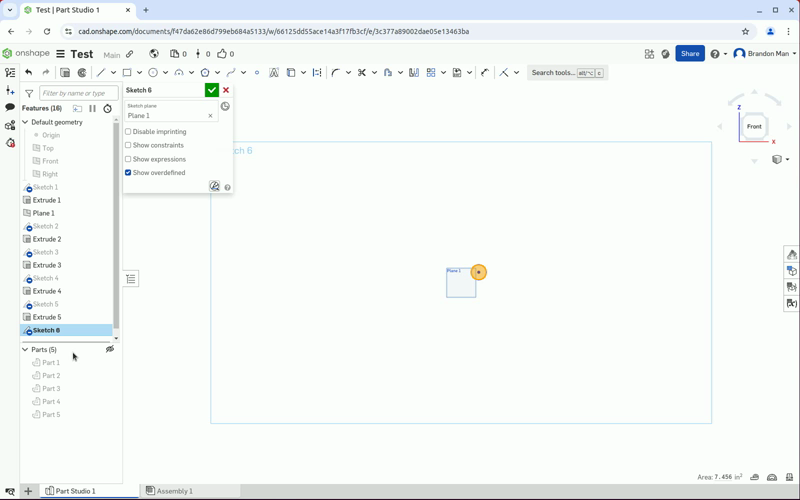
key(shift+e)
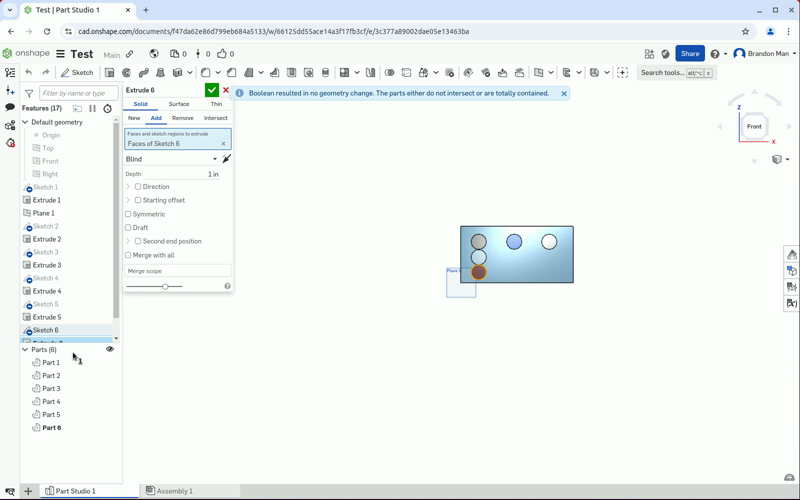
mouse_move(143, 106)
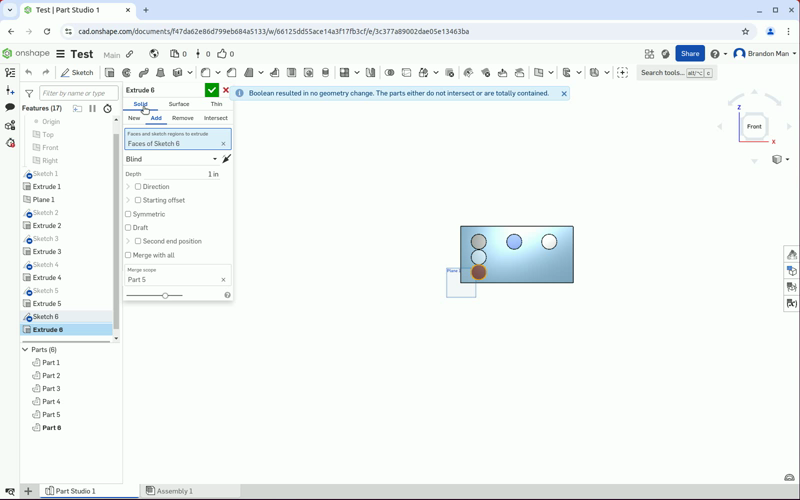
click(143, 106)
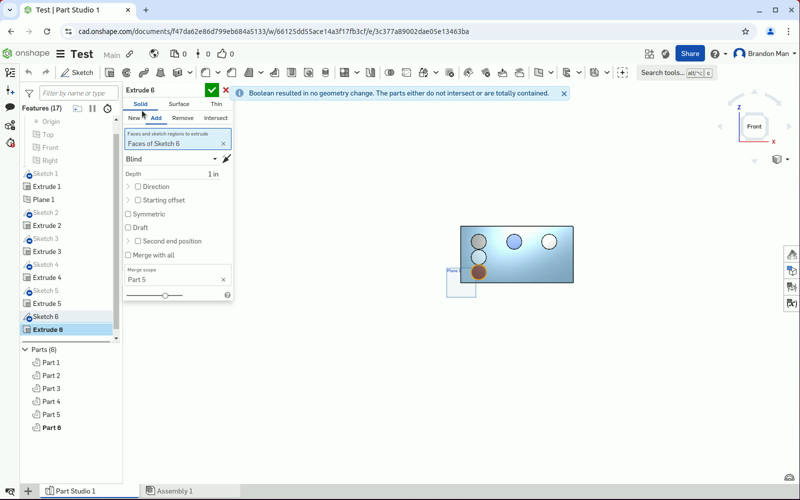
mouse_move(137, 120)
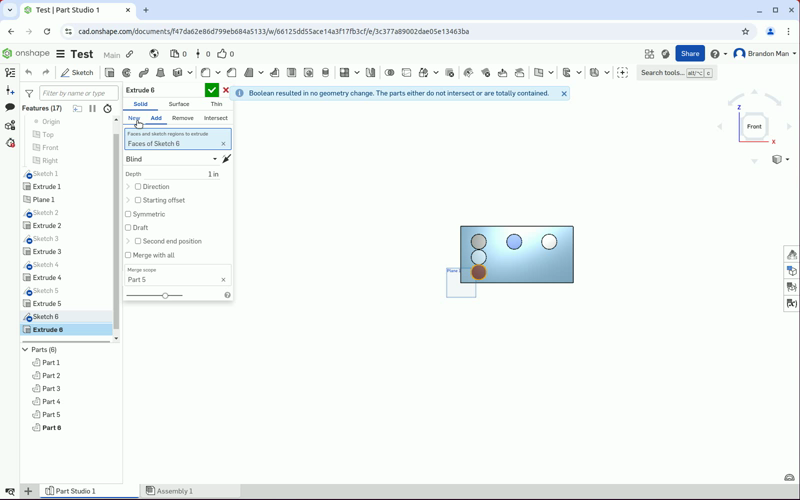
click(137, 120)
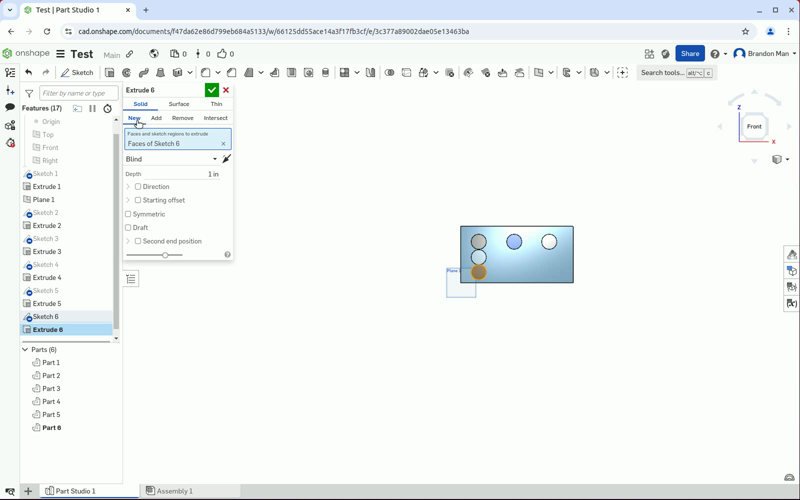
key(tab, 4)
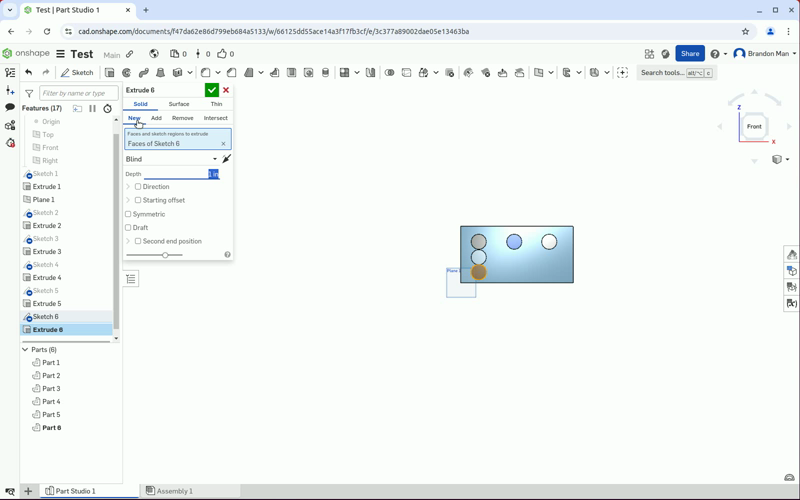
text(1.204)
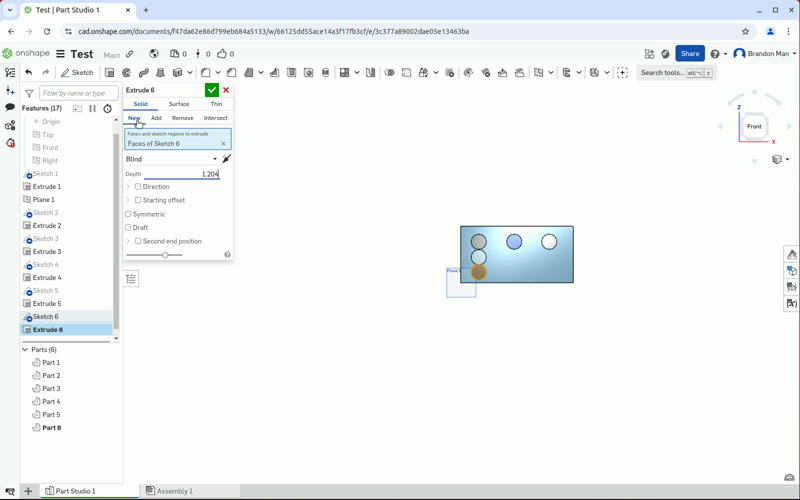
key(enter)
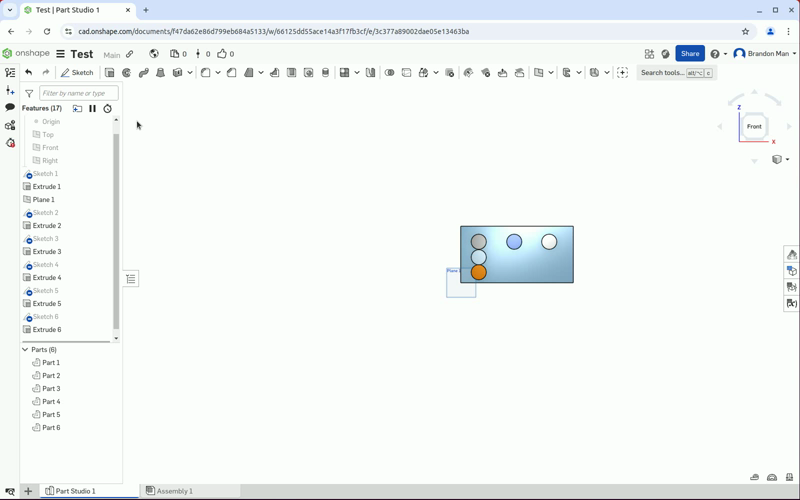
key(shift+h)
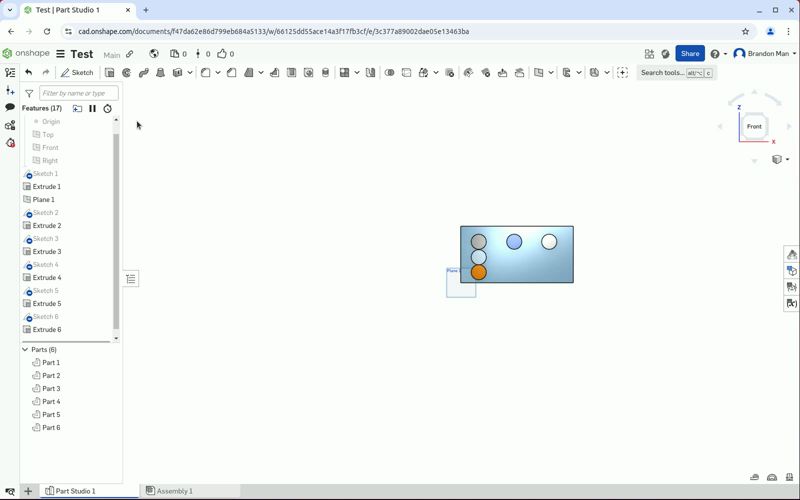
key(shift+h)
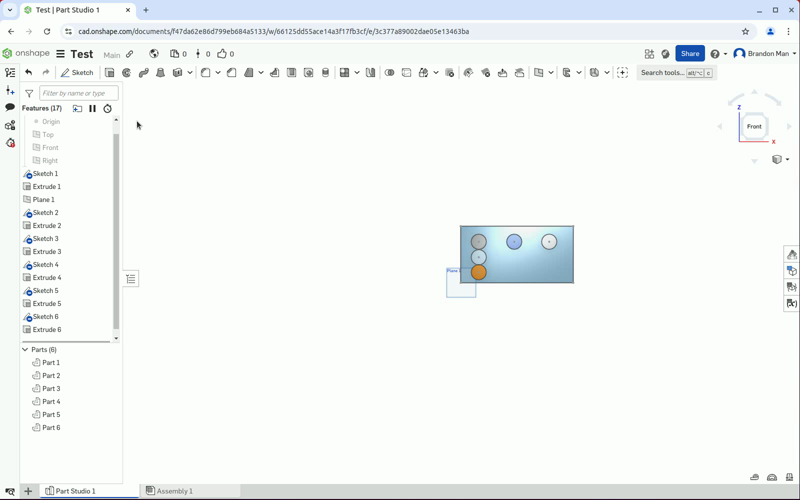
key(shift+7)
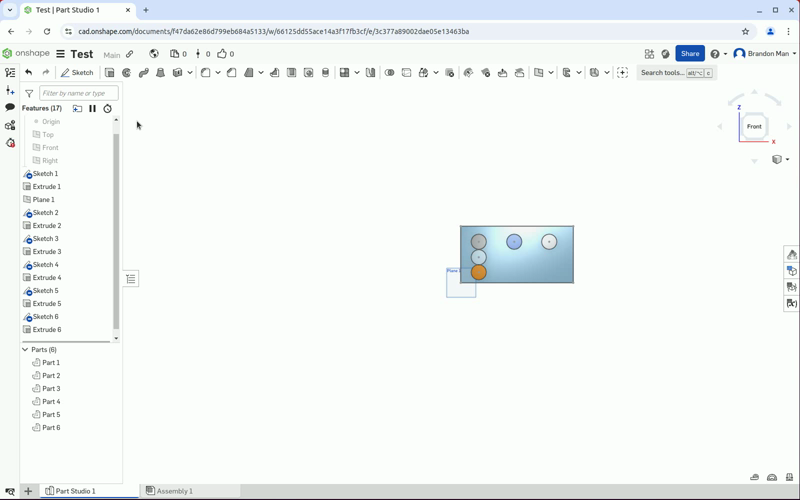
key(left, 2)
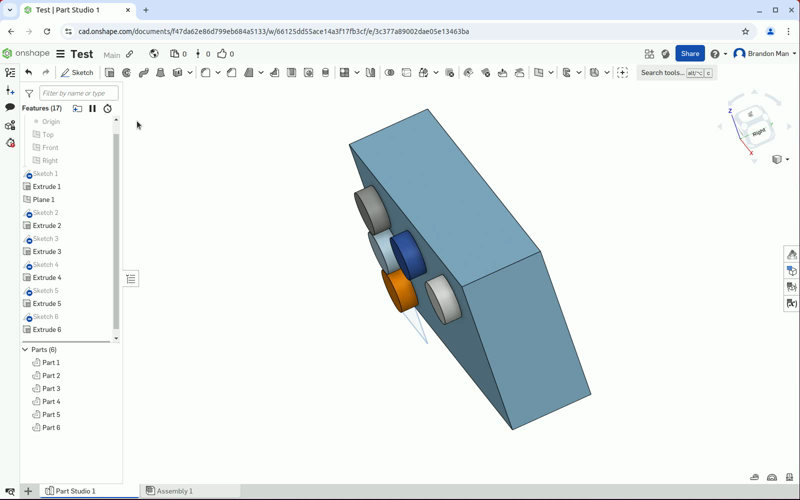
key(down, 2)
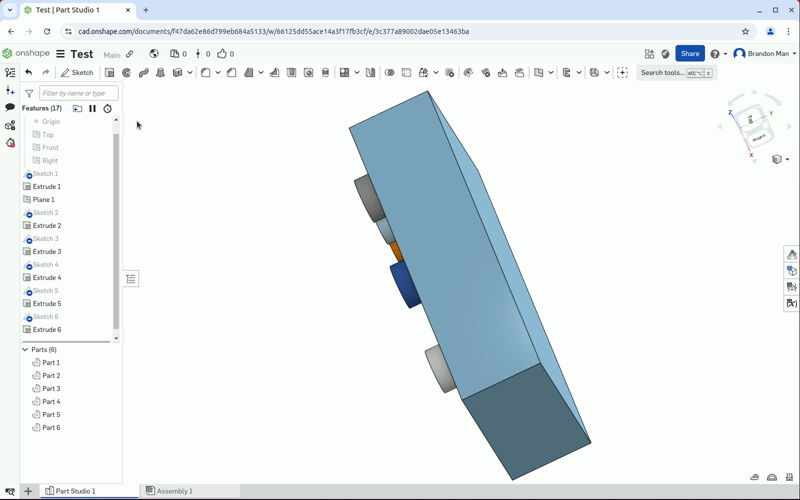
key(up, 2)
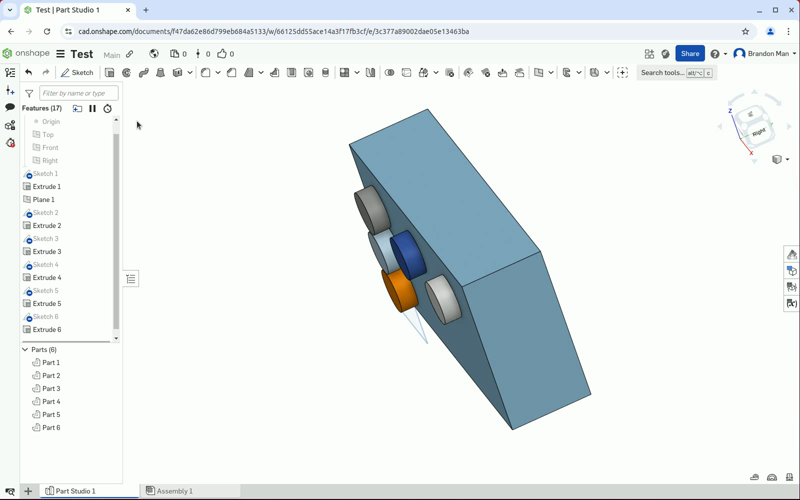
key(right, 2)
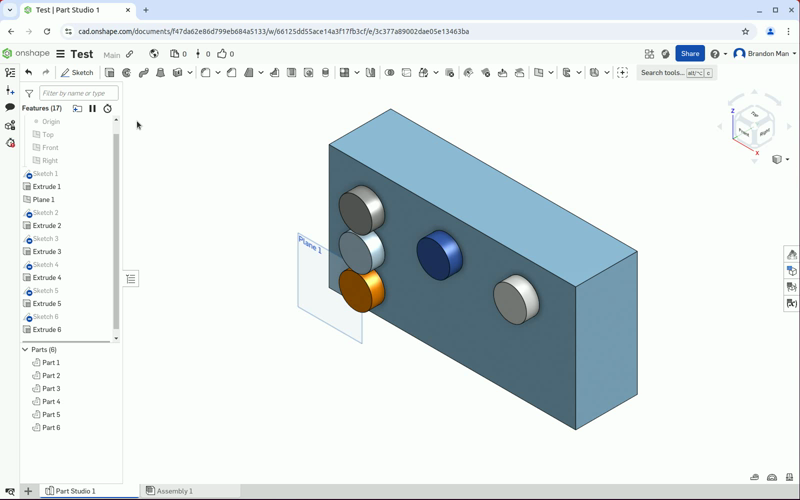
mouse_move(69, 176)
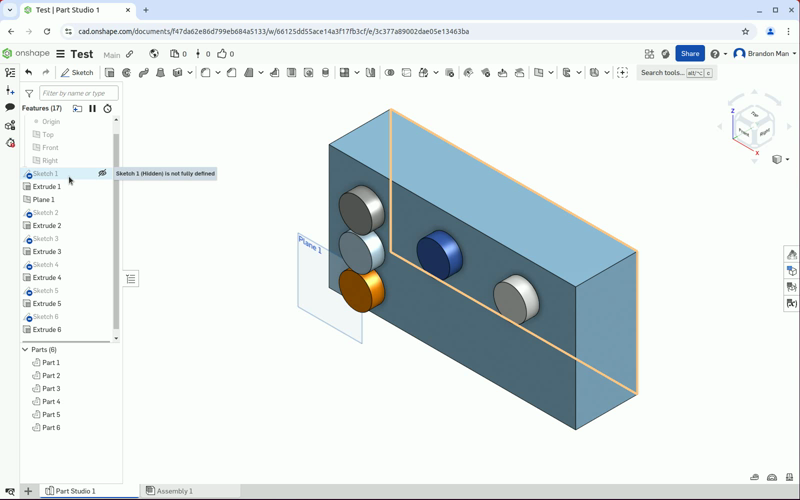
click(69, 176)